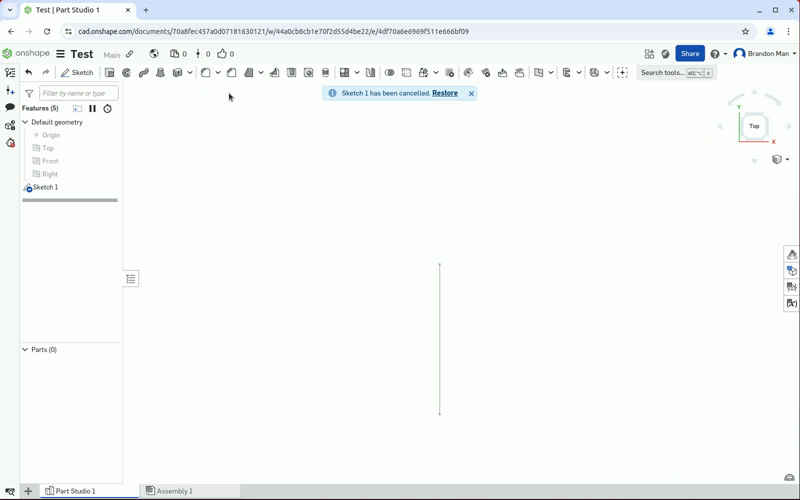
key(shift+h)
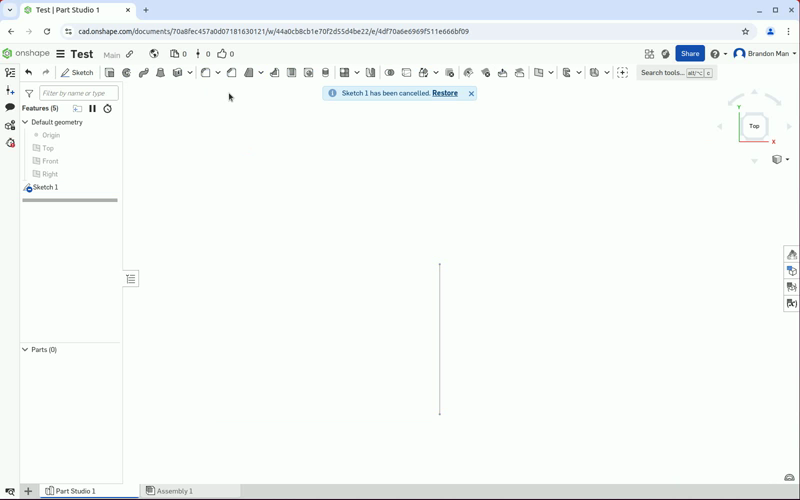
key(shift+s)
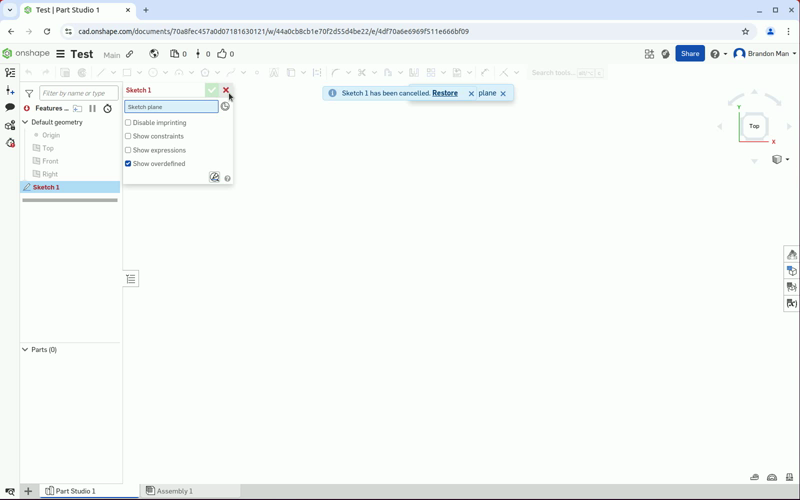
mouse_move(73, 150)
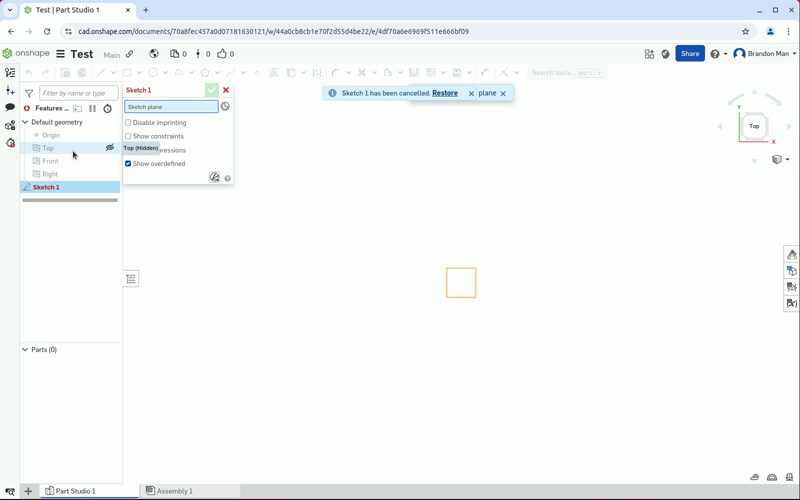
click(73, 150)
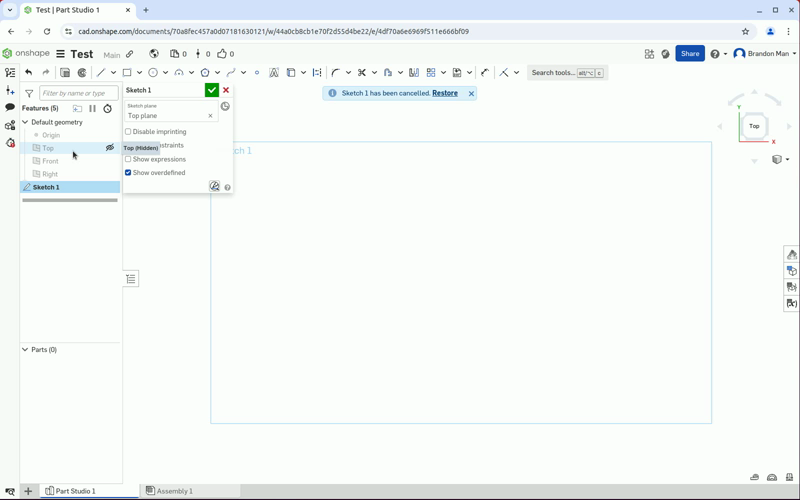
mouse_move(73, 352)
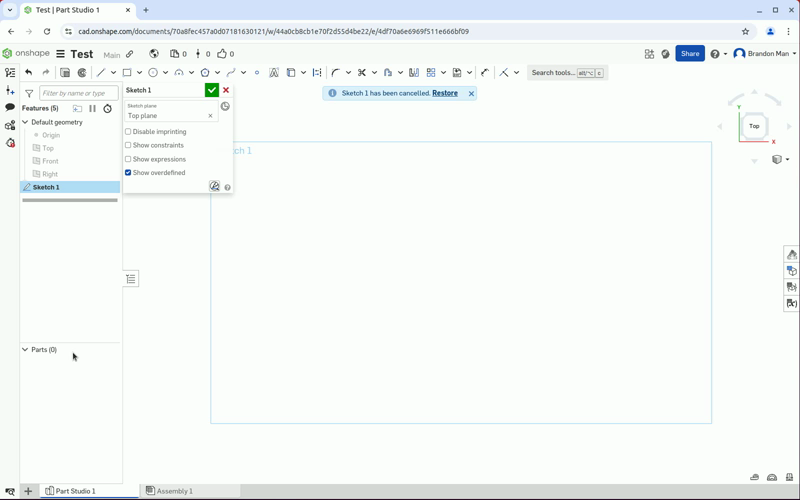
key(y)
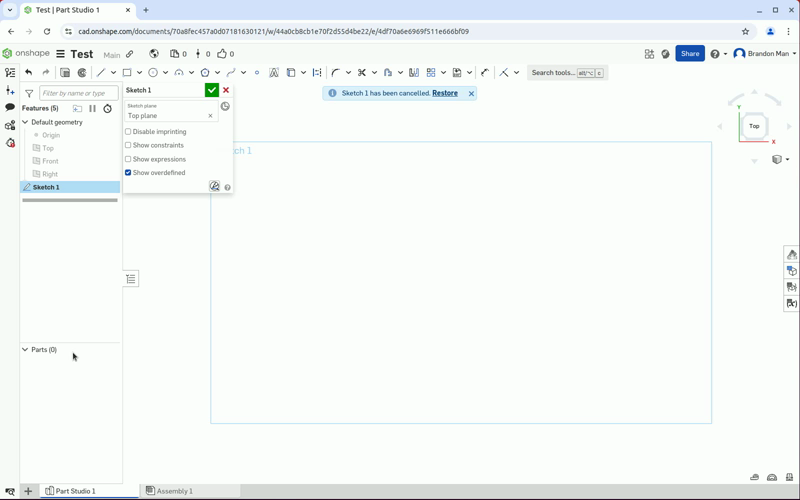
key(l)
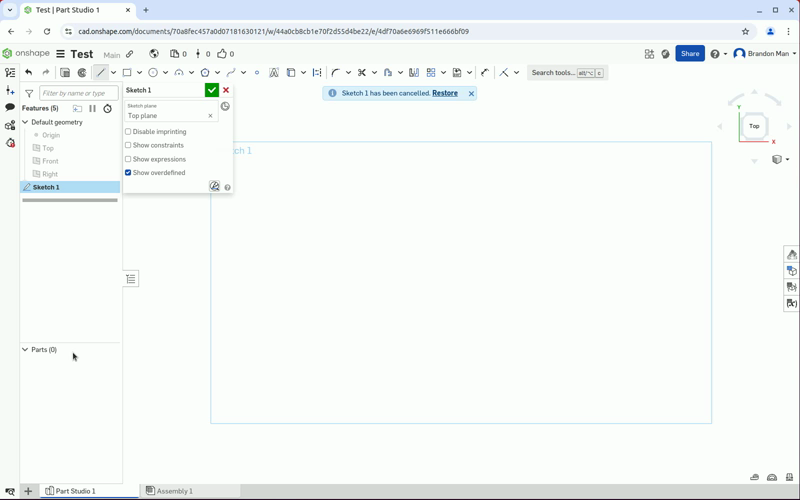
key_down(shift)
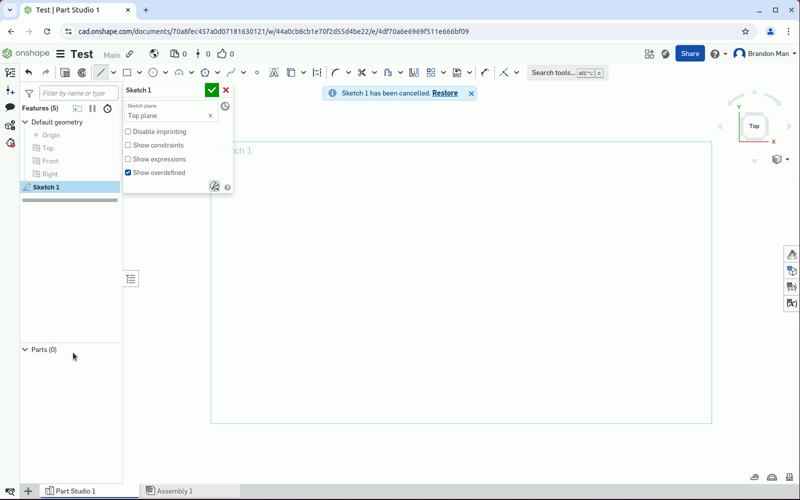
mouse_move(377, 369)
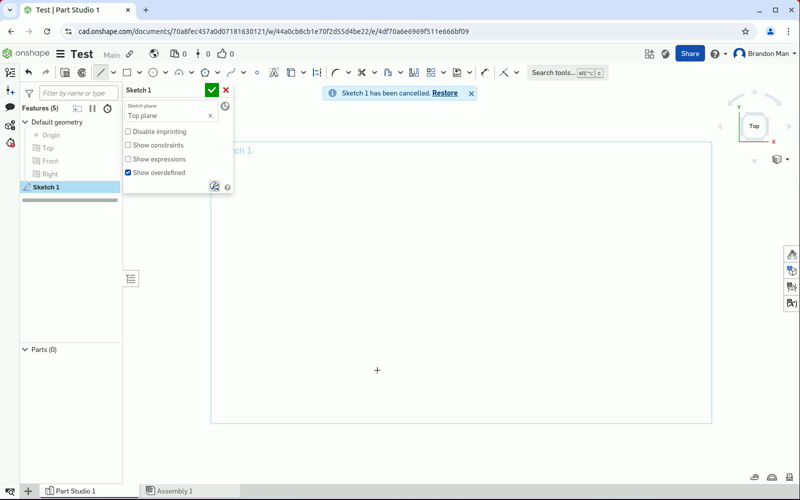
click(377, 369)
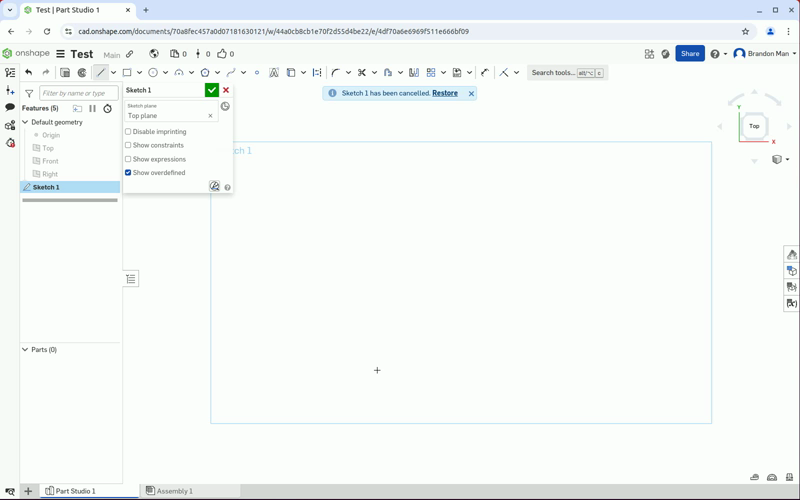
key_up(shift)
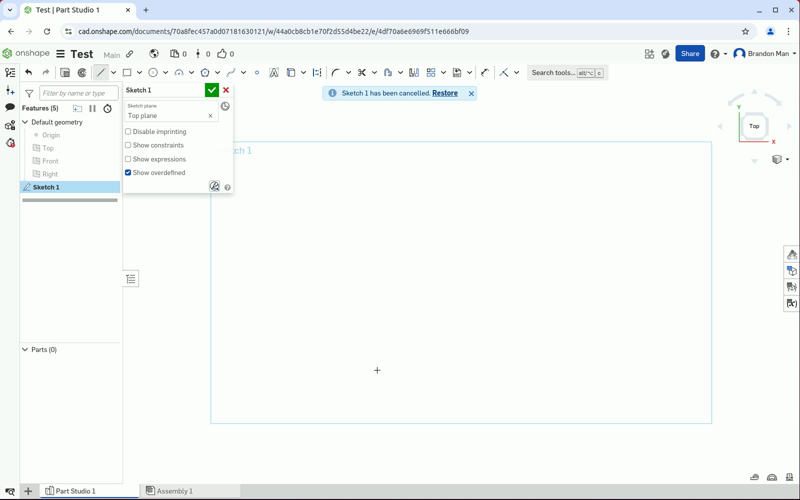
key_down(shift)
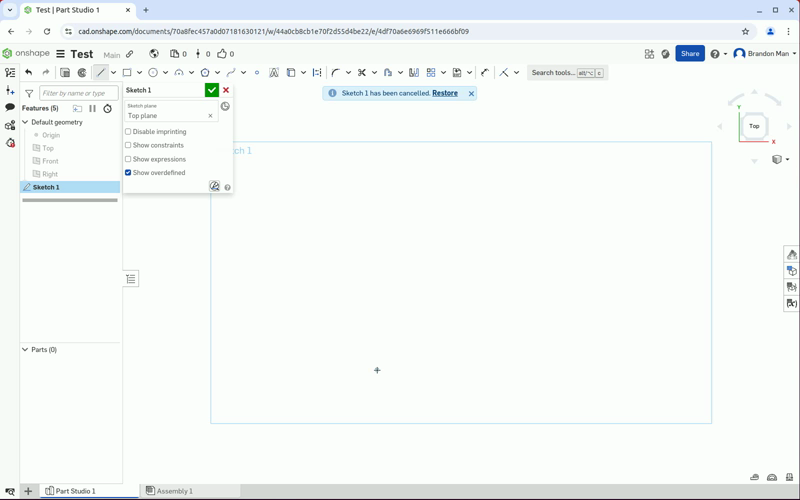
mouse_move(545, 369)
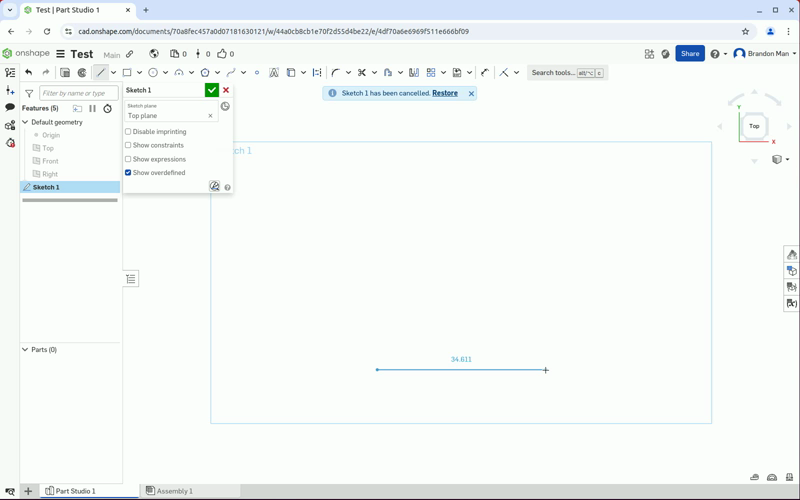
click(545, 369)
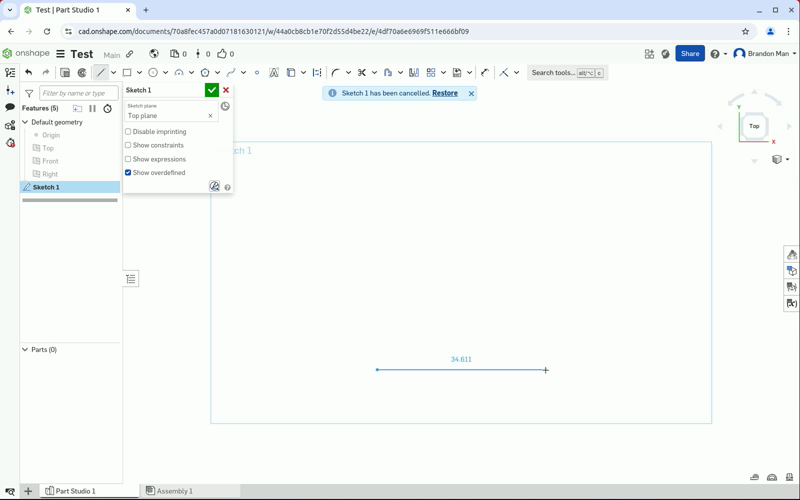
key_up(shift)
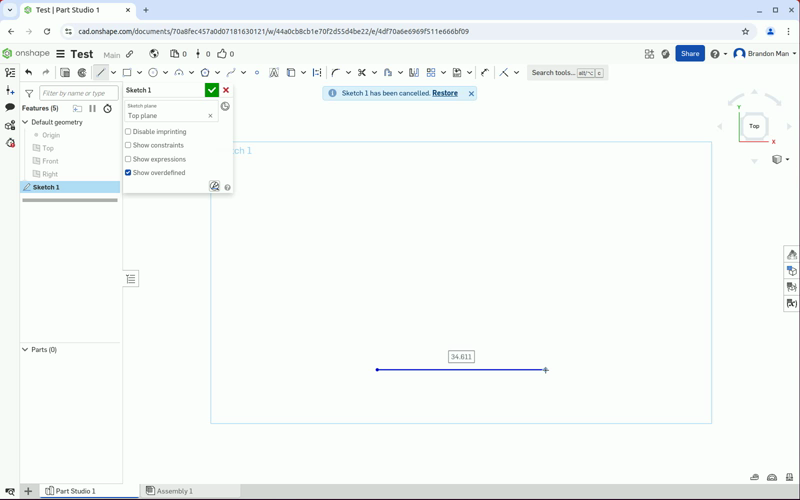
key_down(shift)
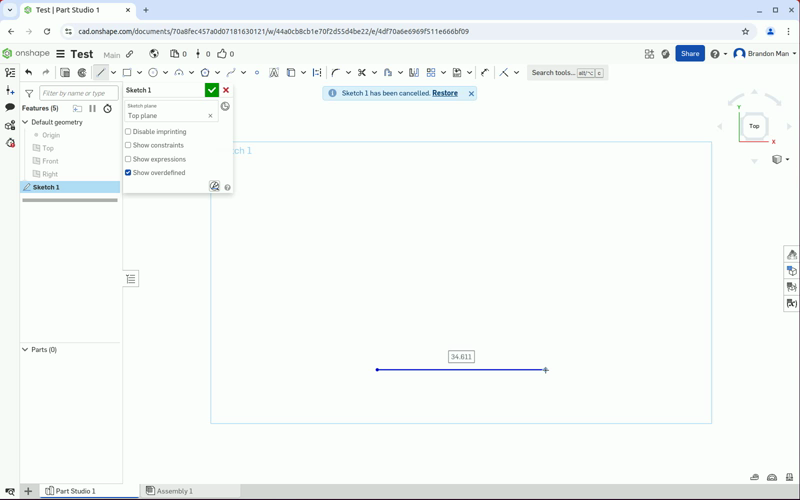
mouse_move(545, 201)
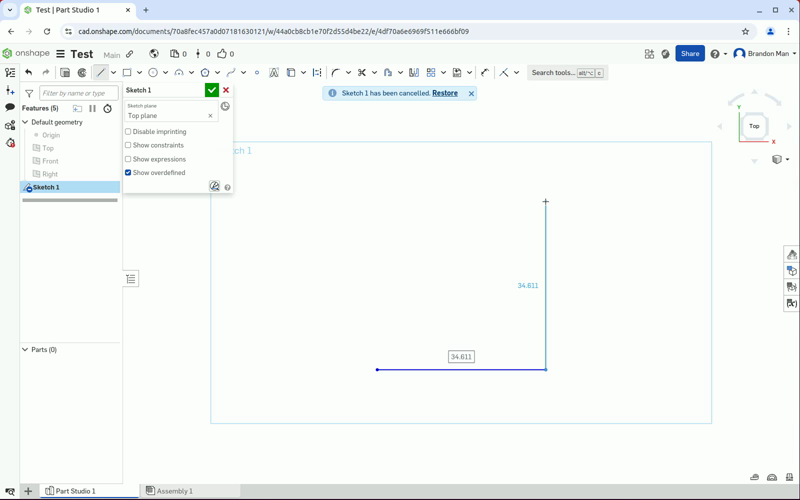
click(545, 201)
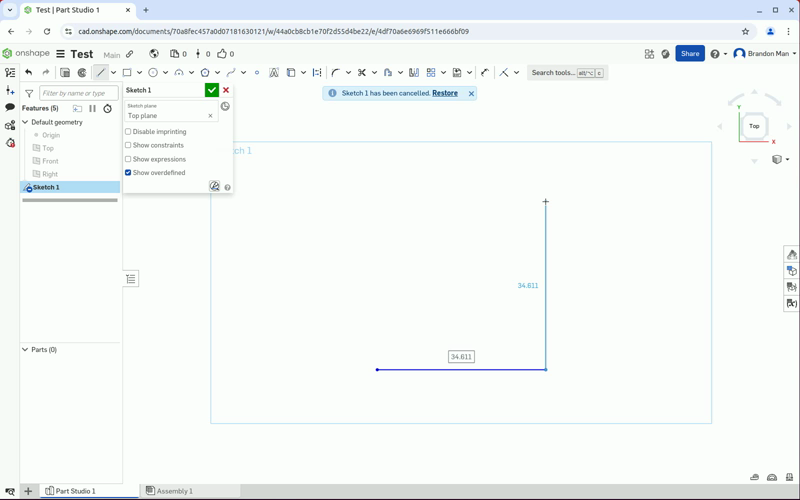
key_up(shift)
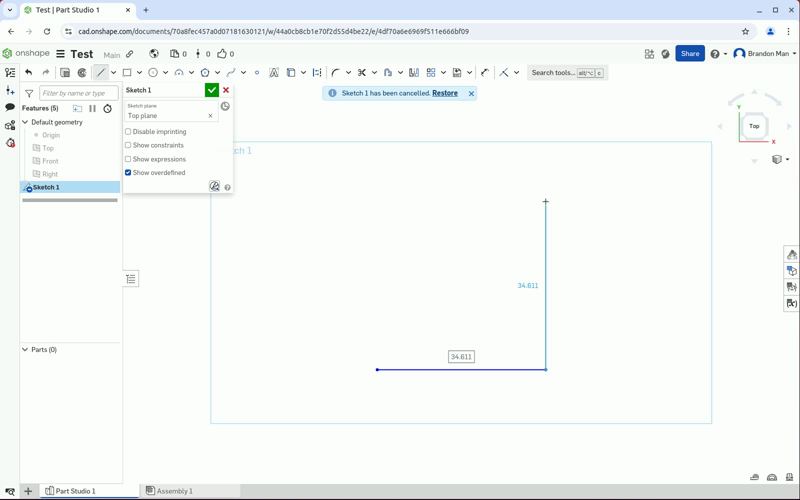
key_down(shift)
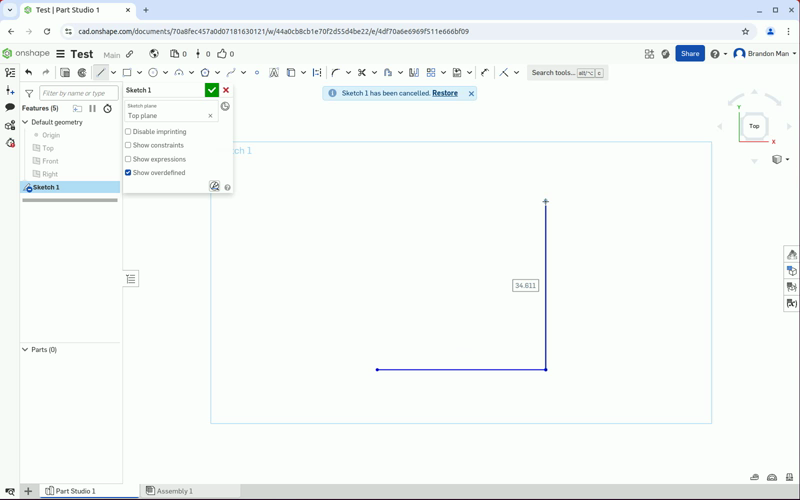
mouse_move(377, 201)
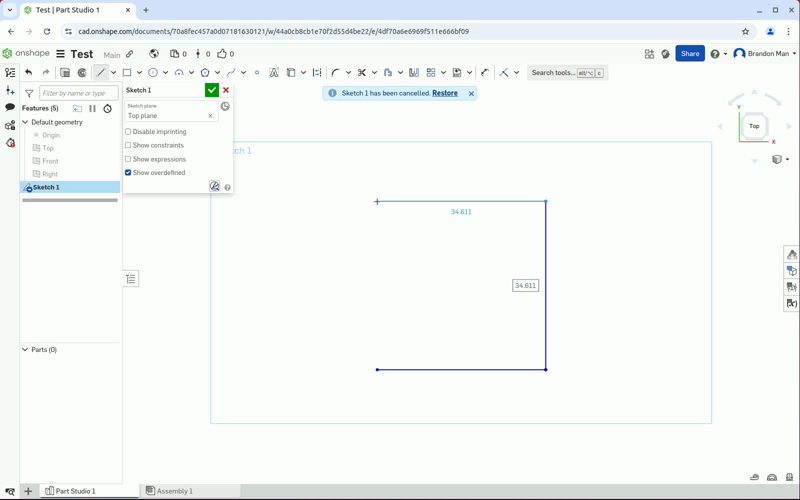
click(377, 201)
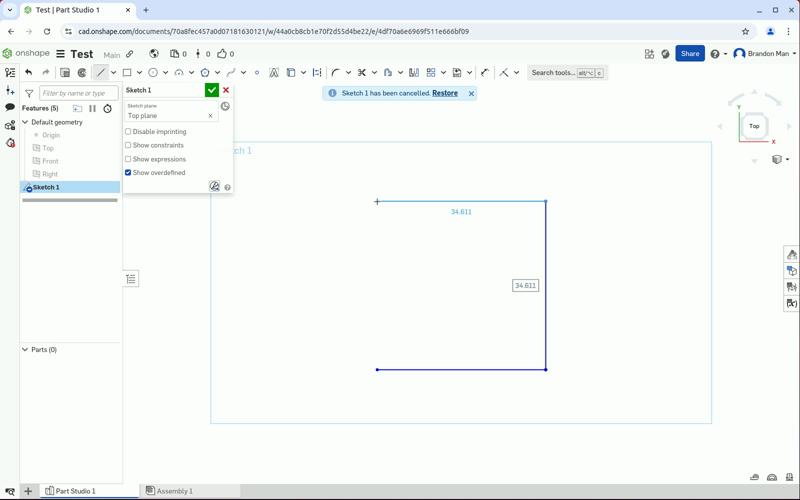
key_up(shift)
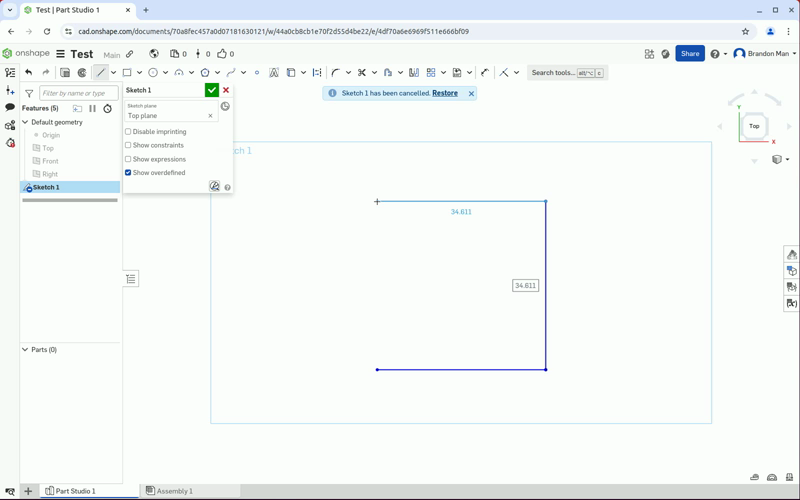
key_down(shift)
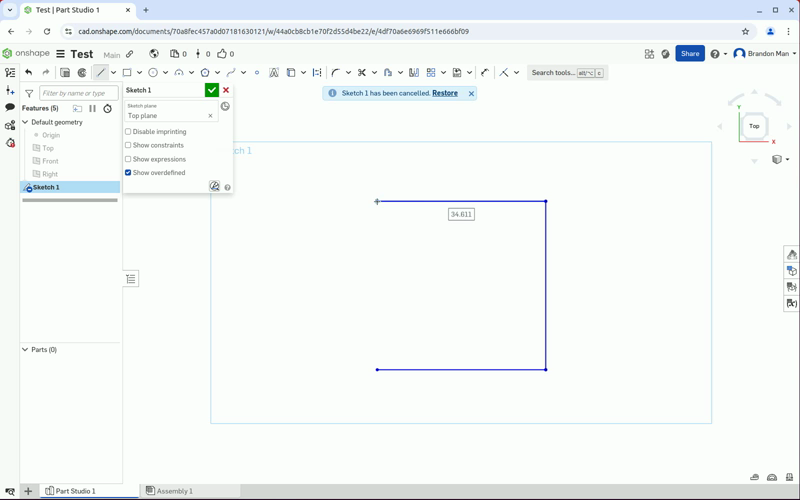
mouse_move(377, 369)
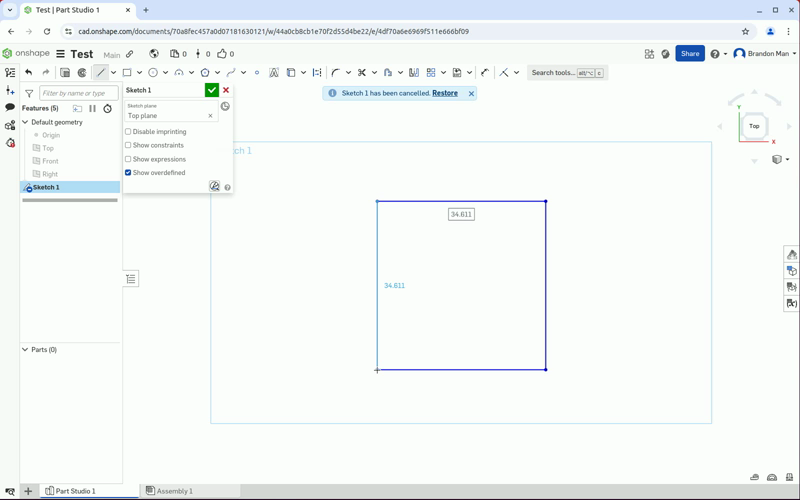
key_up(shift)
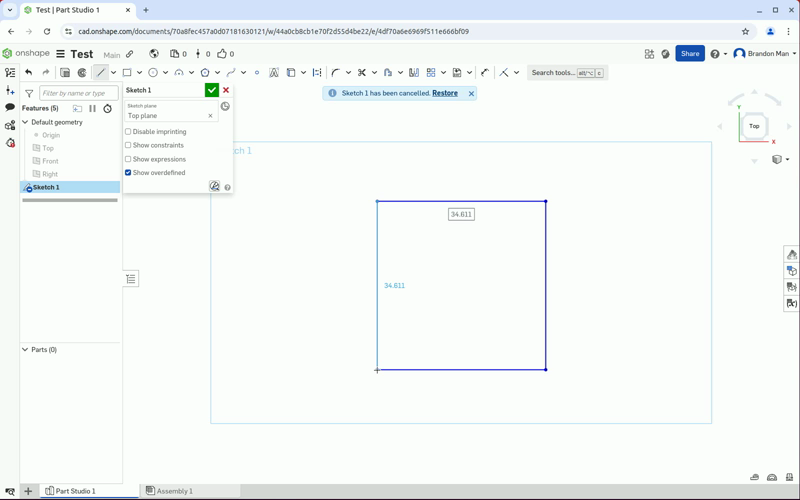
click(377, 369)
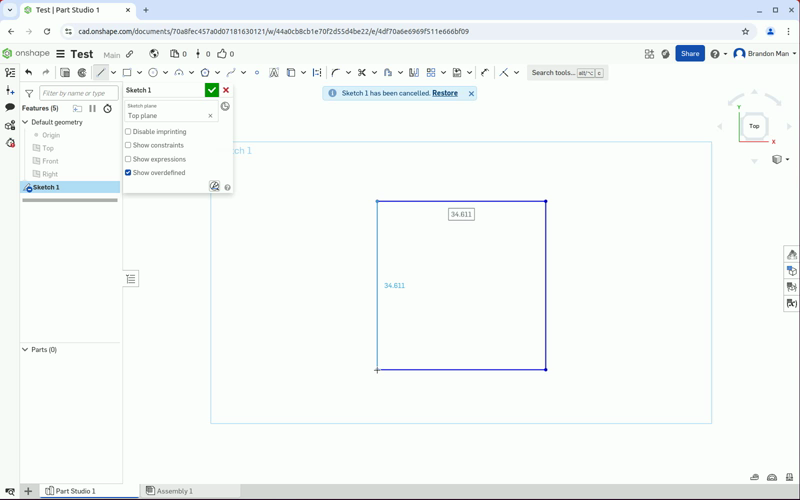
key(esc)
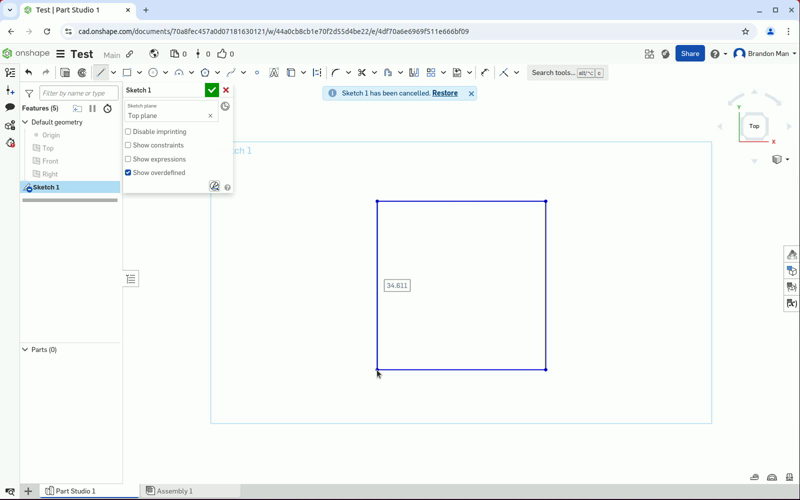
mouse_move(516, 251)
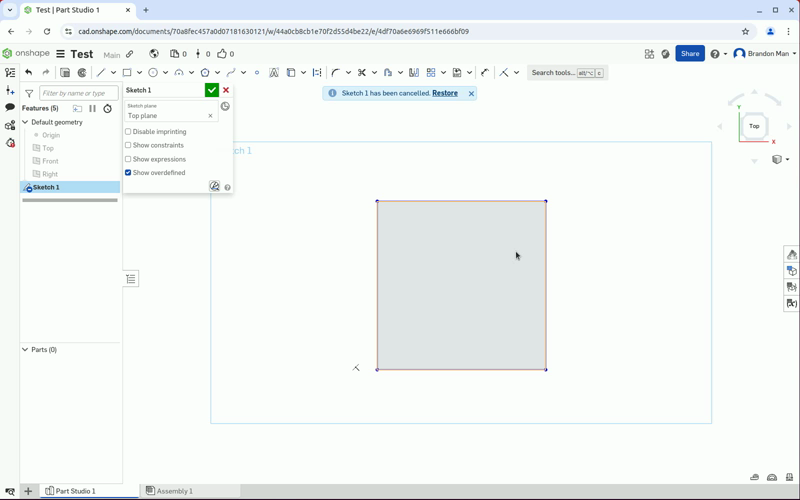
click(516, 251)
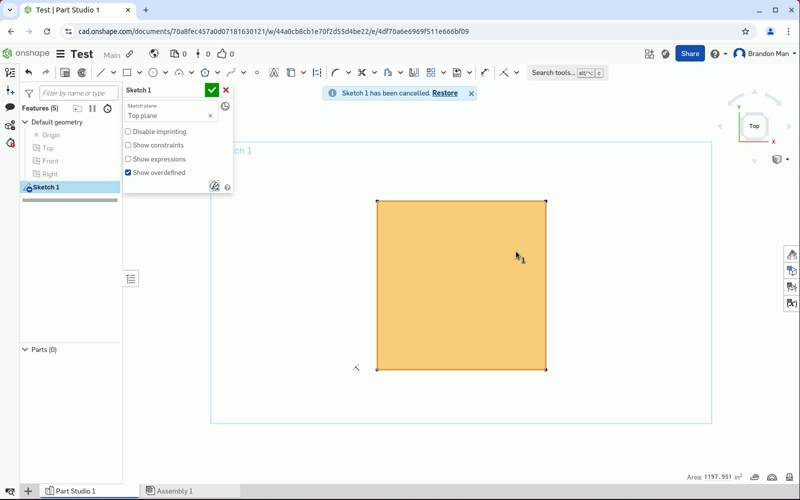
mouse_move(73, 352)
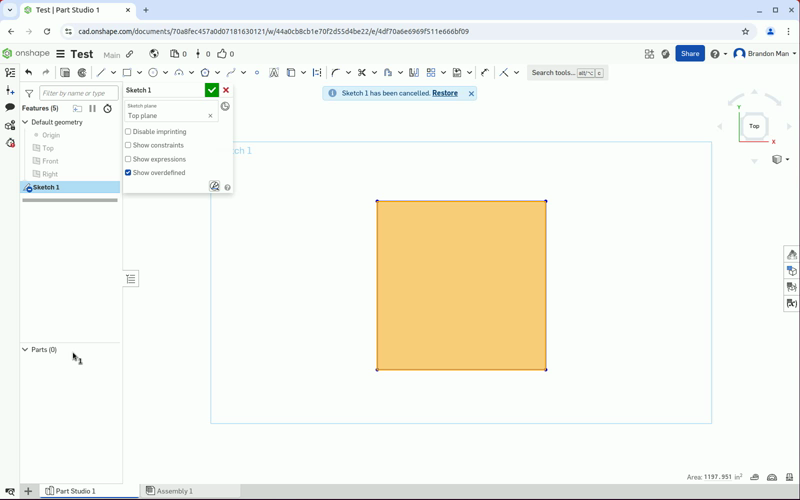
key(shift+y)
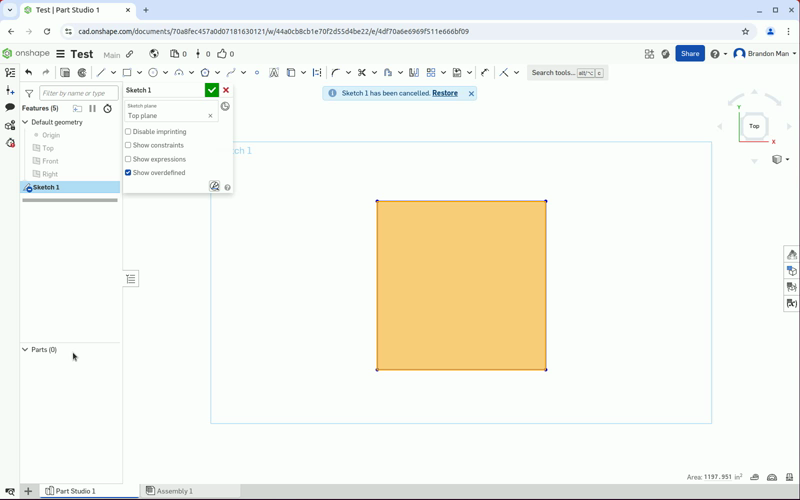
key(shift+e)
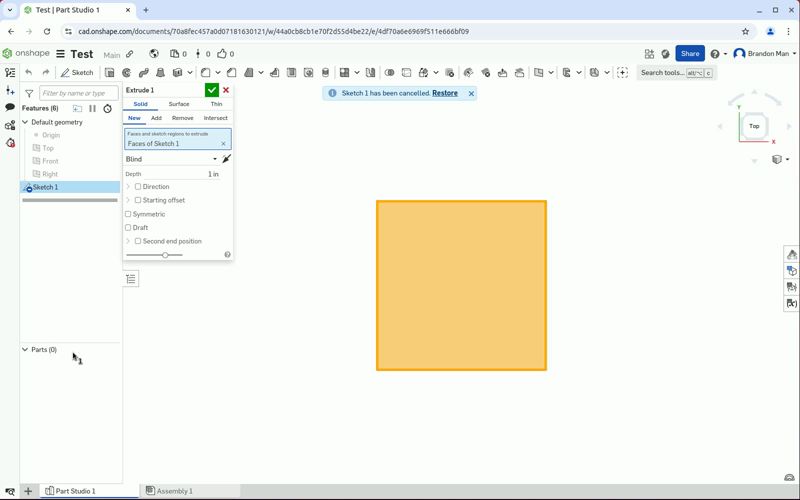
mouse_move(143, 106)
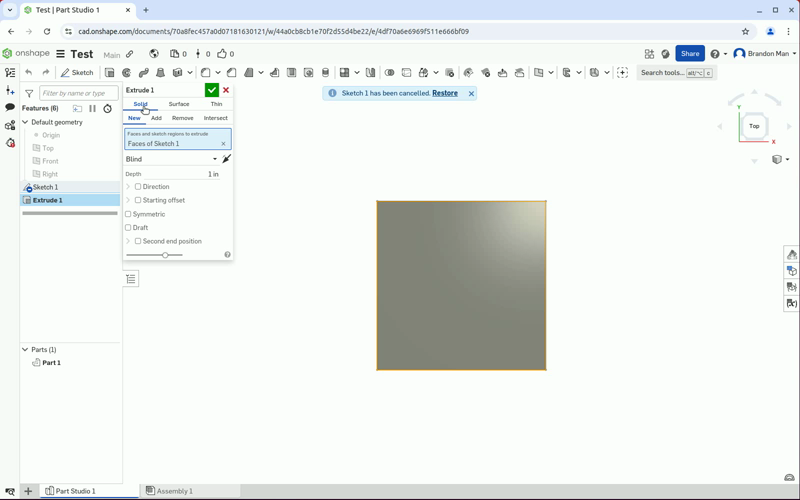
click(143, 106)
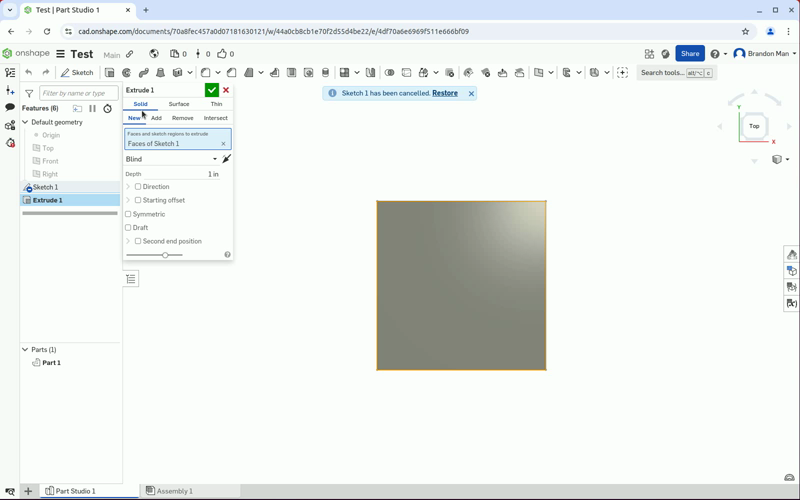
mouse_move(137, 120)
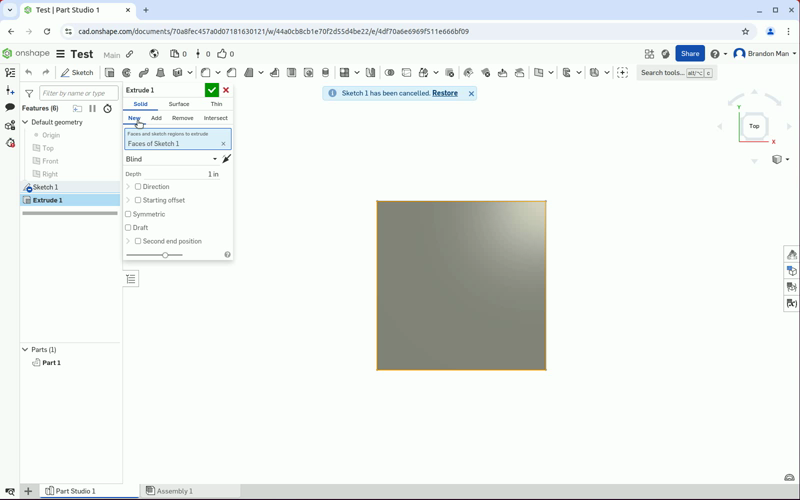
click(137, 120)
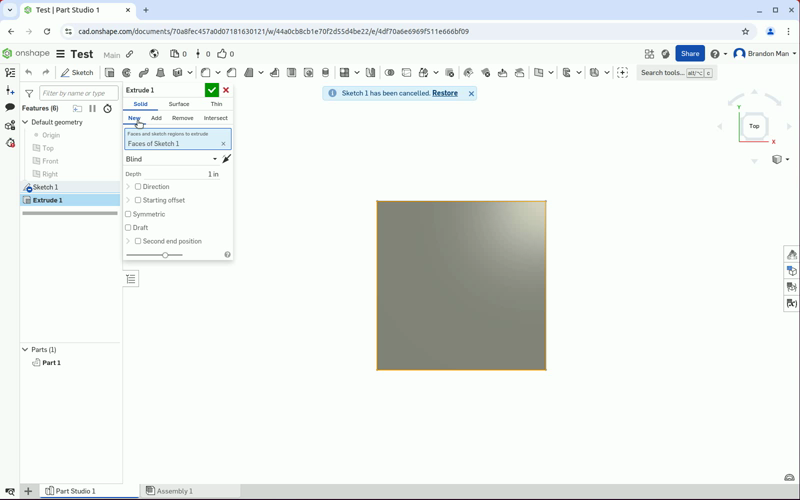
key(tab, 4)
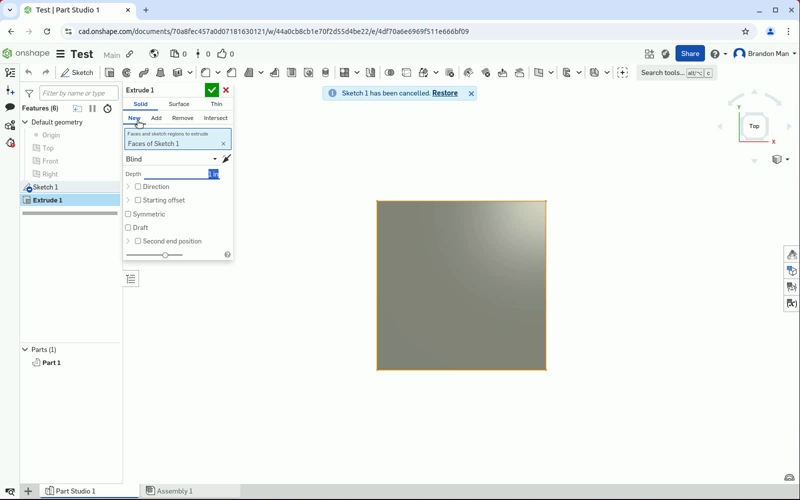
text(-5.777)
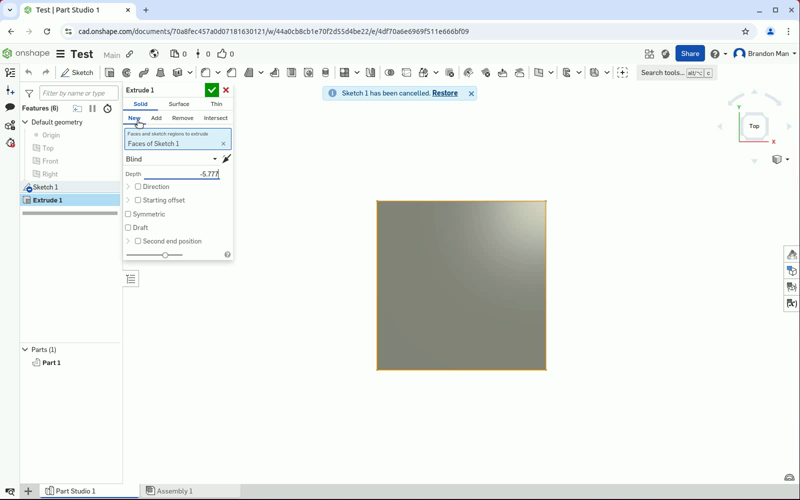
key(enter)
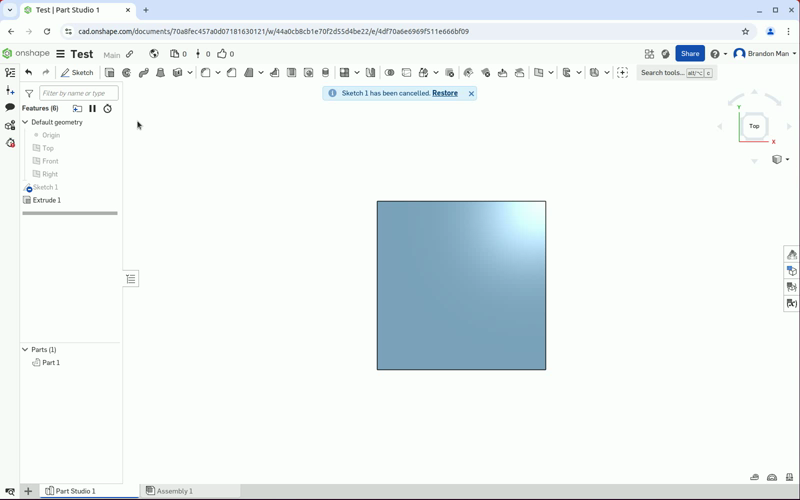
key(shift+h)
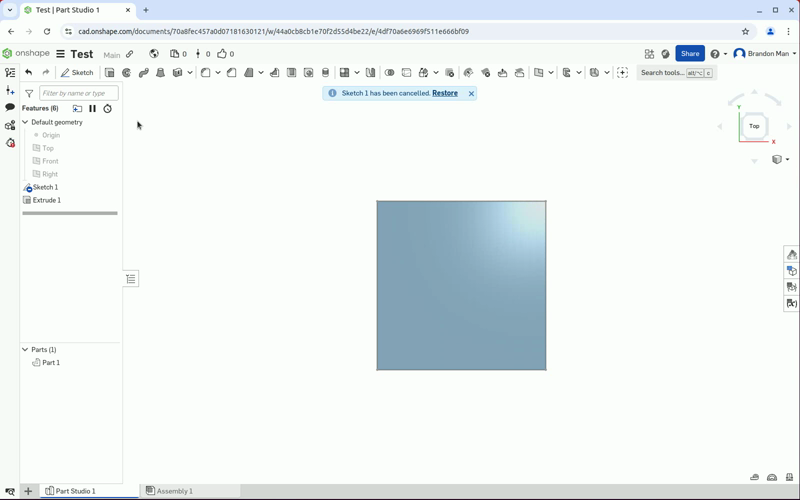
key(shift+h)
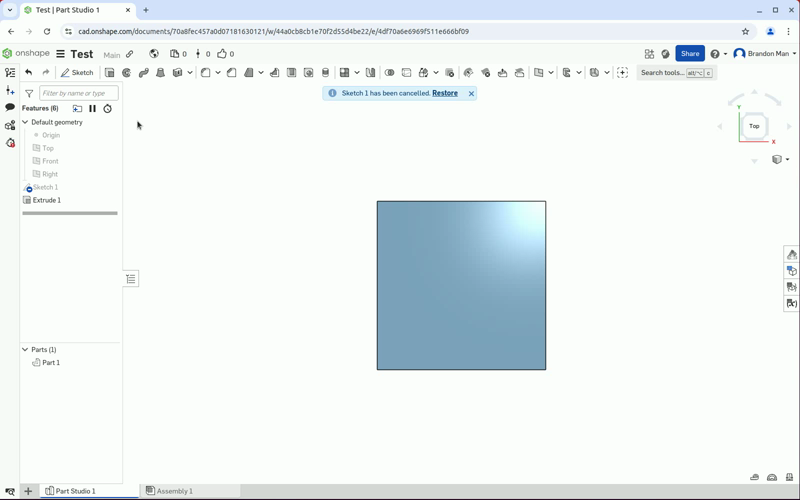
mouse_move(73, 189)
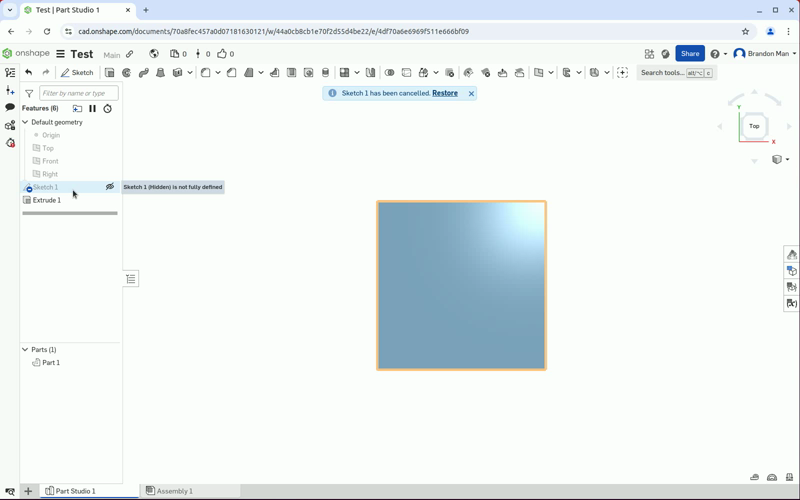
click(73, 189)
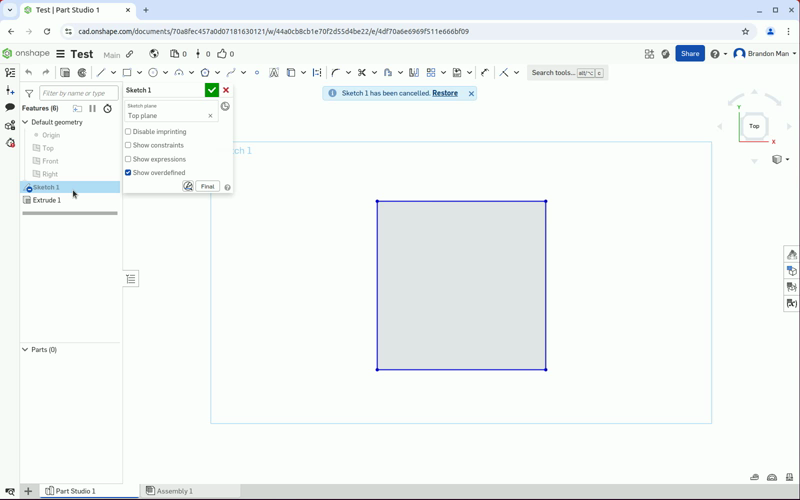
mouse_move(229, 92)
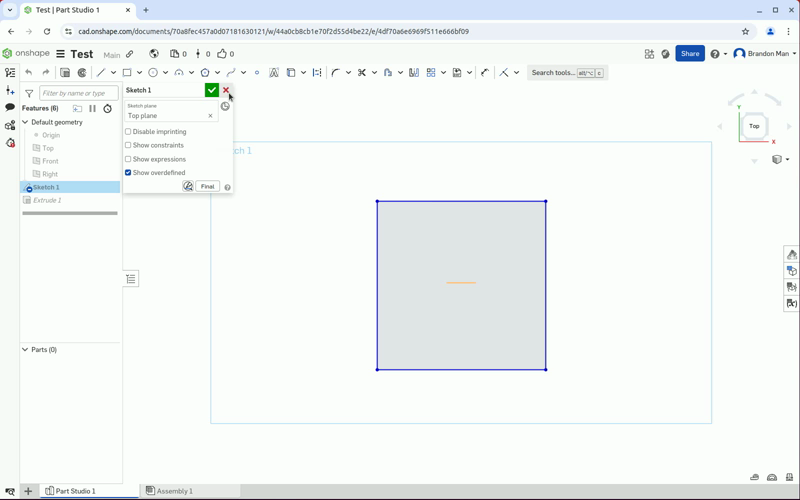
click(229, 92)
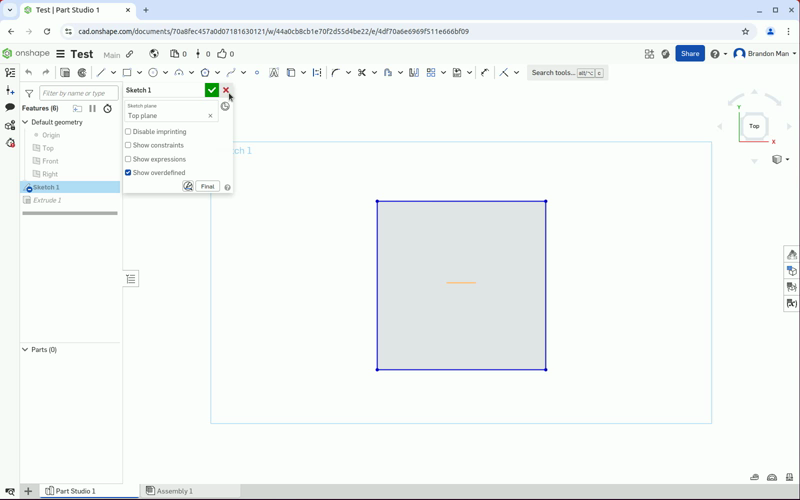
key(shift+s)
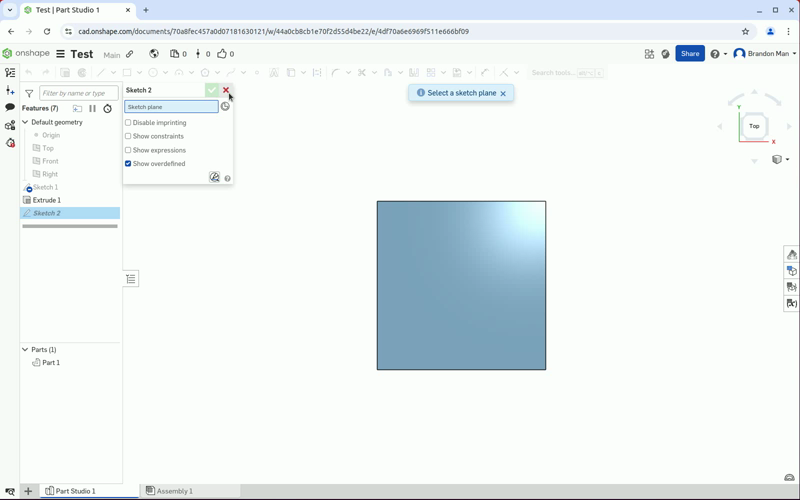
mouse_move(73, 150)
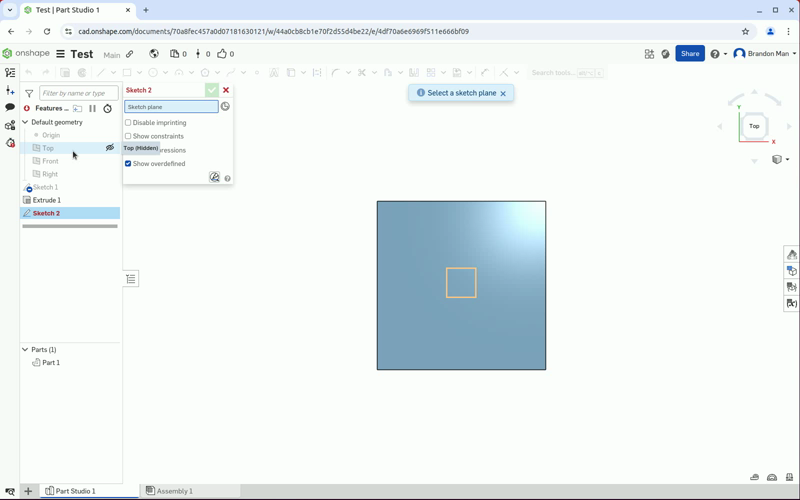
click(73, 150)
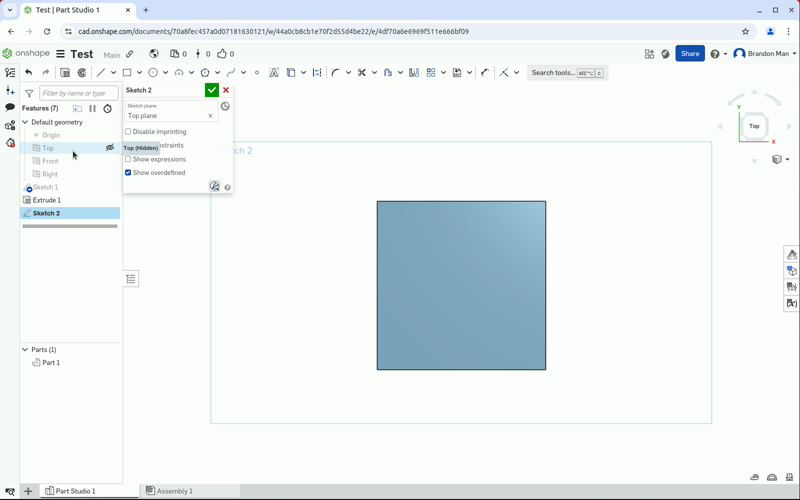
mouse_move(73, 352)
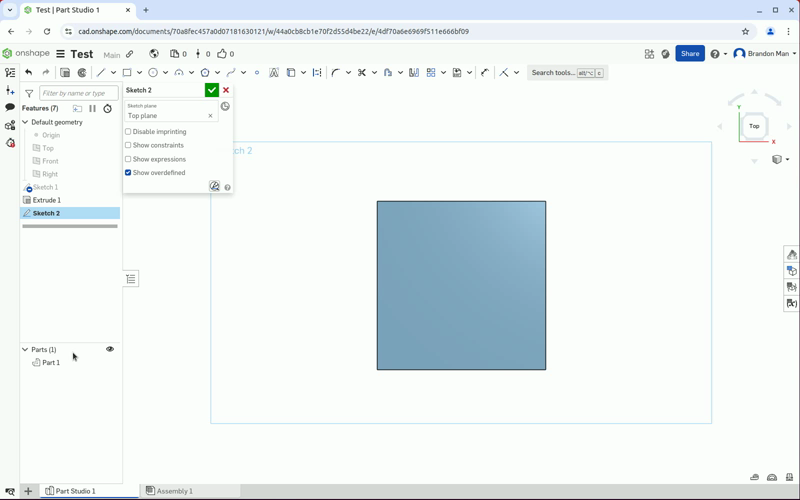
key(y)
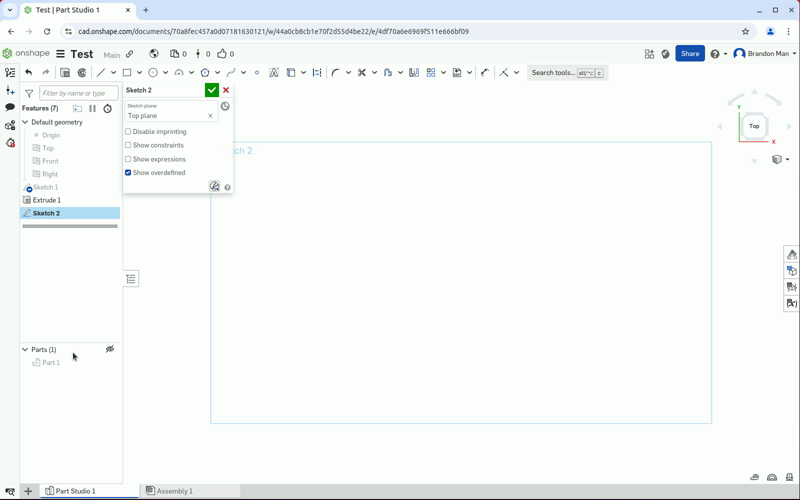
key(l)
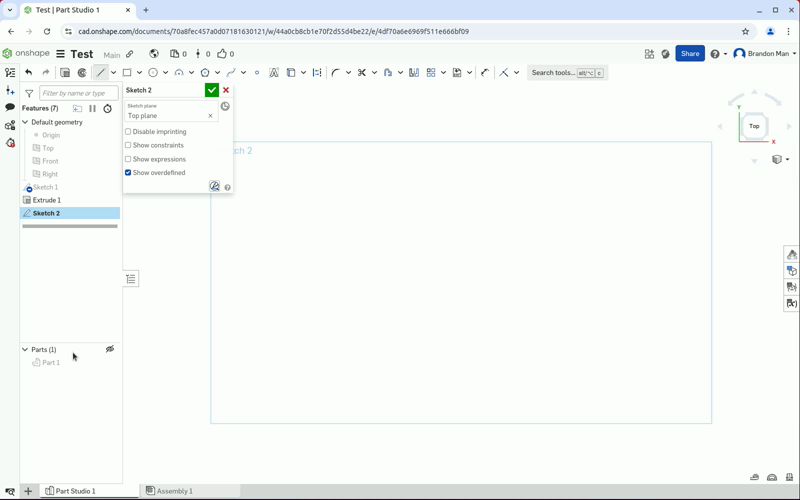
key_down(shift)
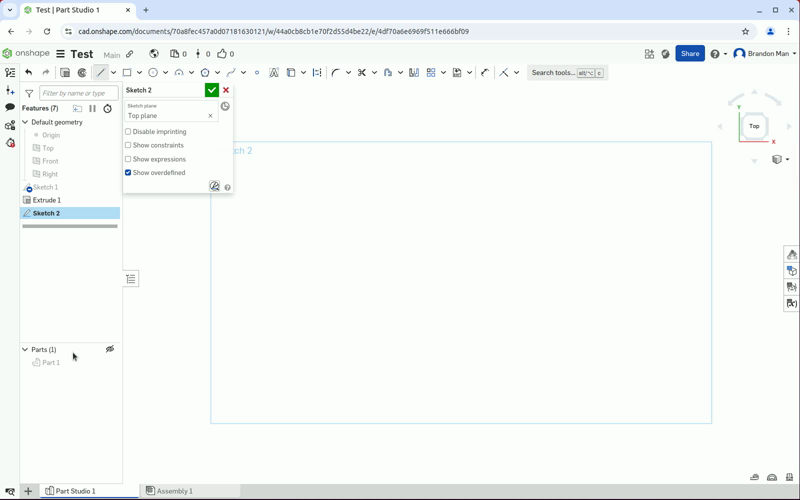
mouse_move(489, 369)
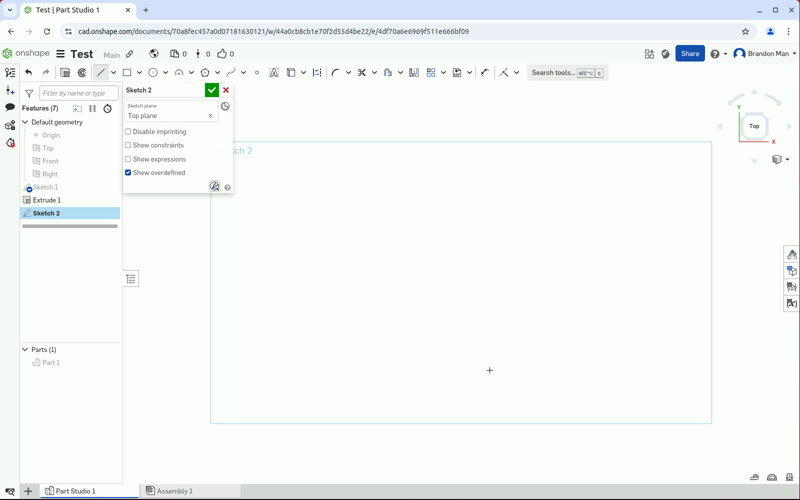
click(489, 369)
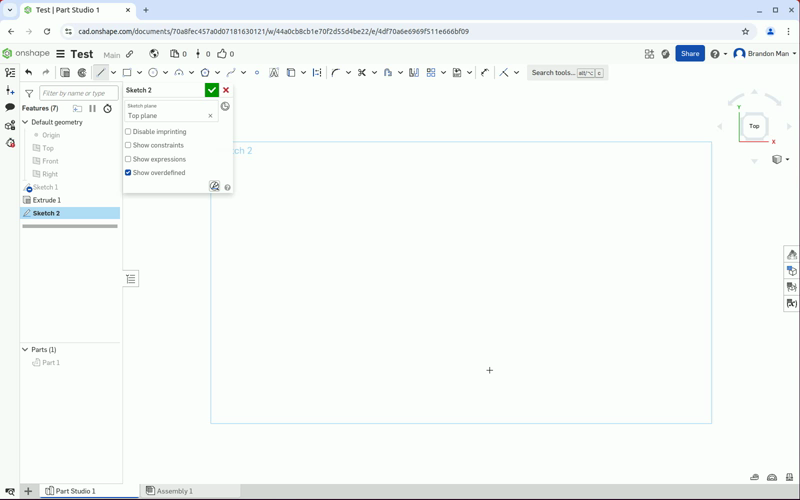
key_up(shift)
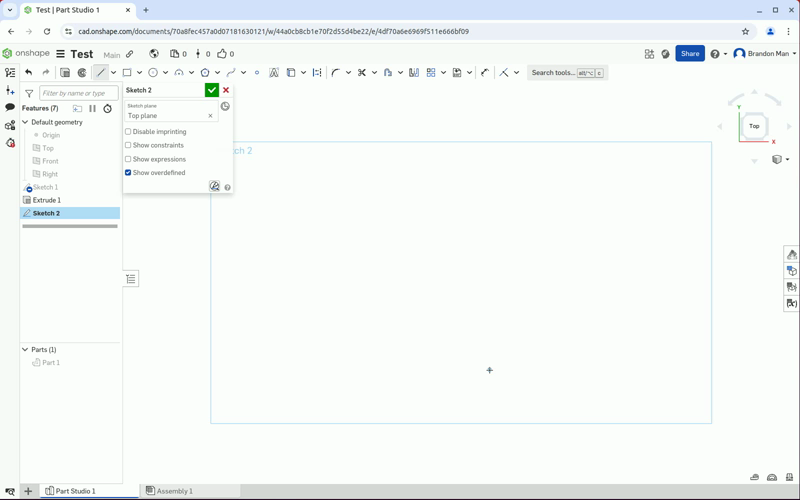
key_down(shift)
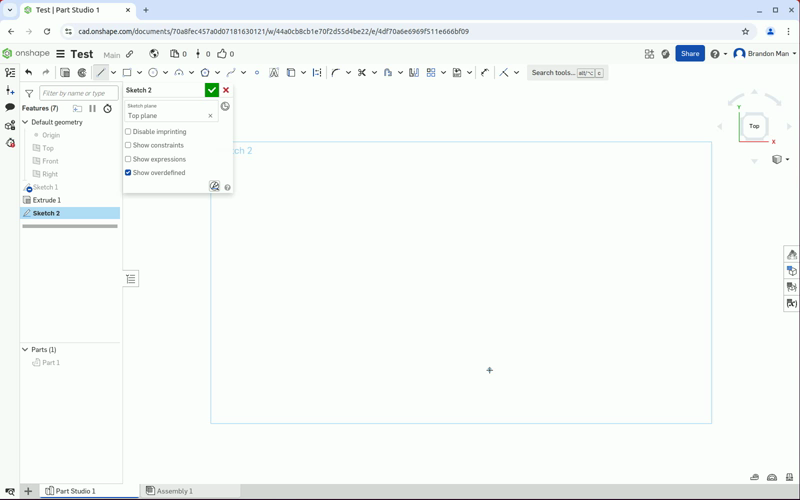
mouse_move(519, 369)
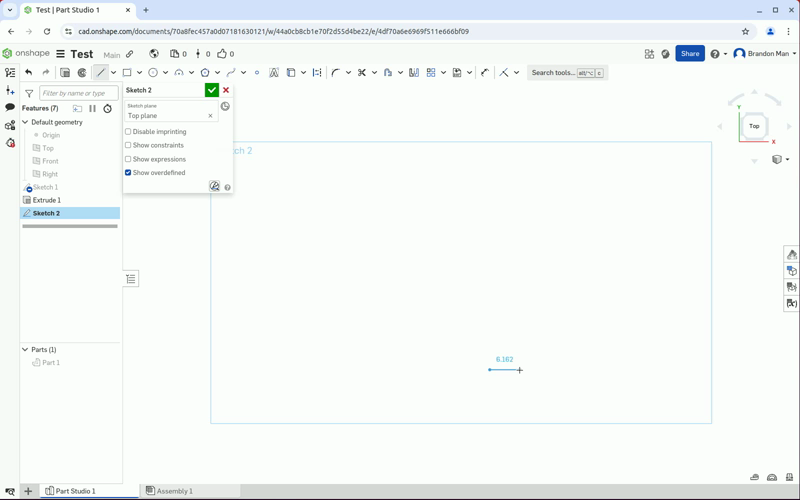
mouse_move(546, 369)
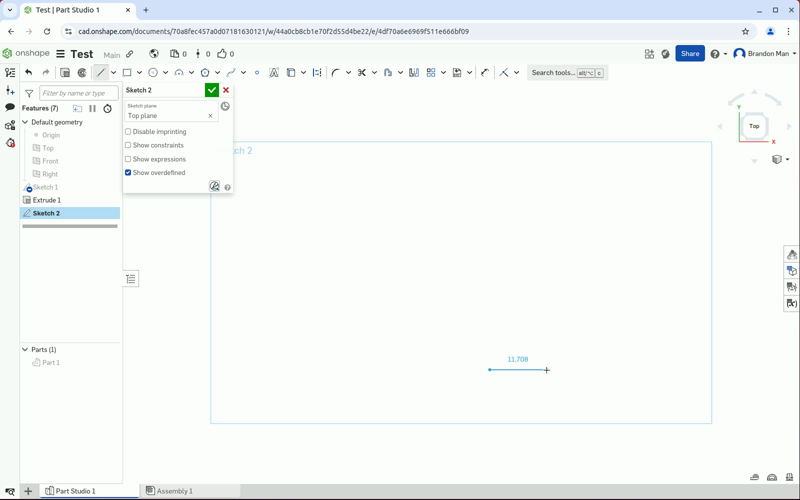
click(546, 369)
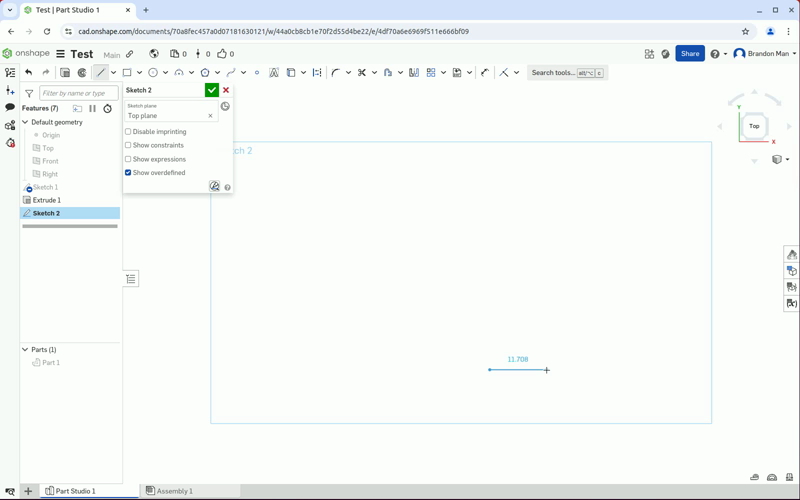
key_up(shift)
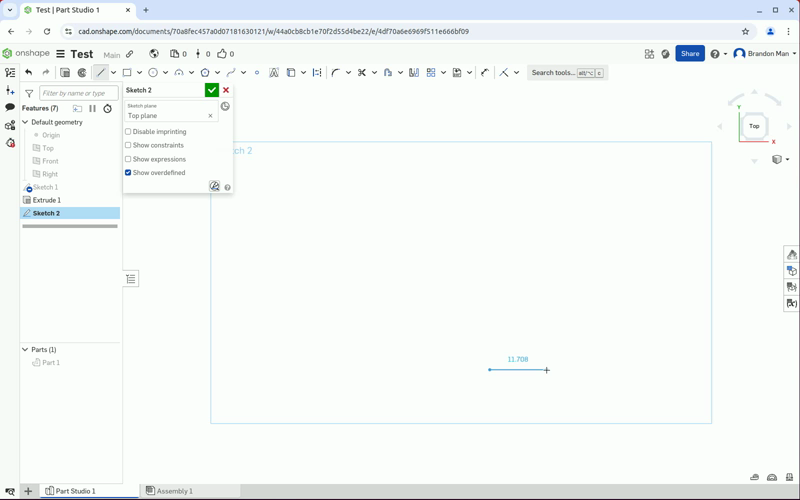
key_down(shift)
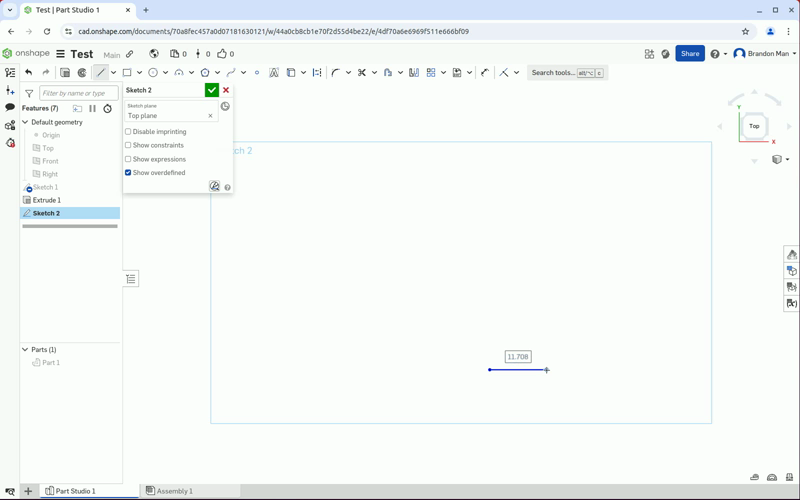
mouse_move(576, 369)
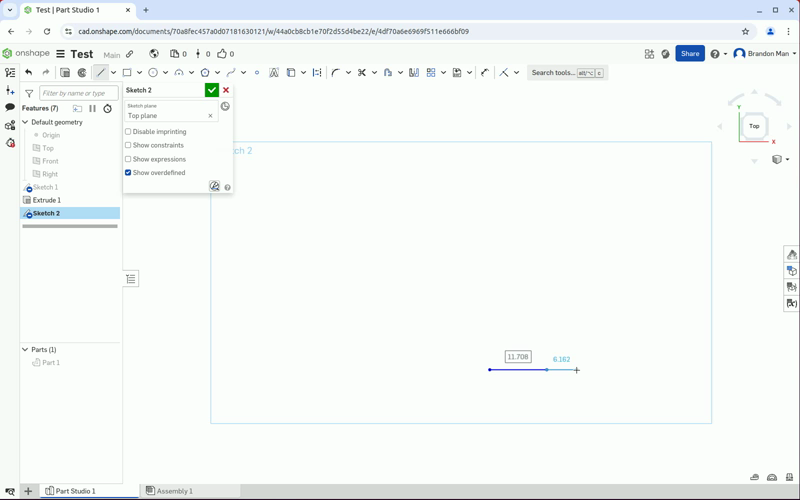
mouse_move(546, 312)
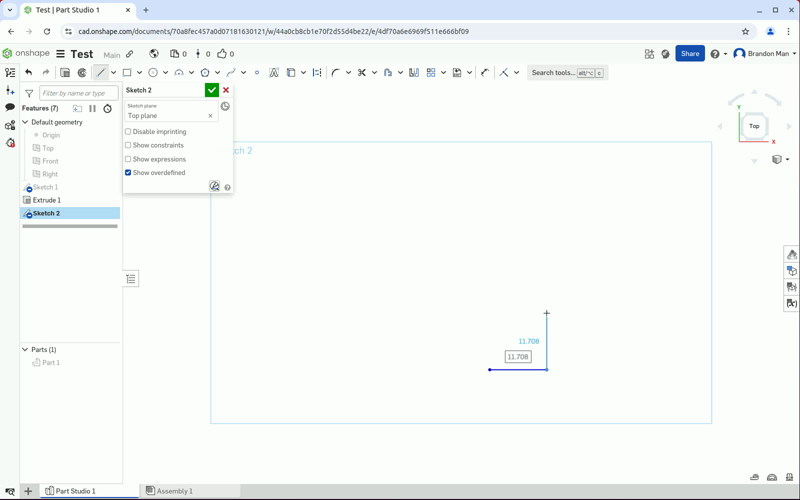
click(546, 312)
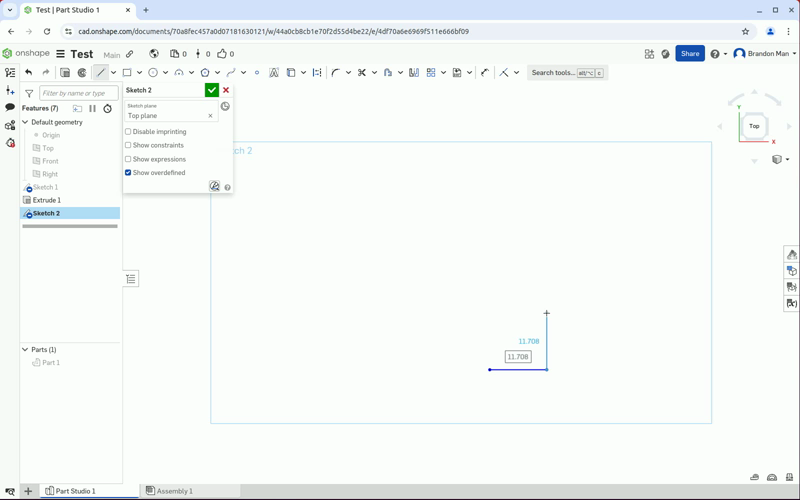
key_up(shift)
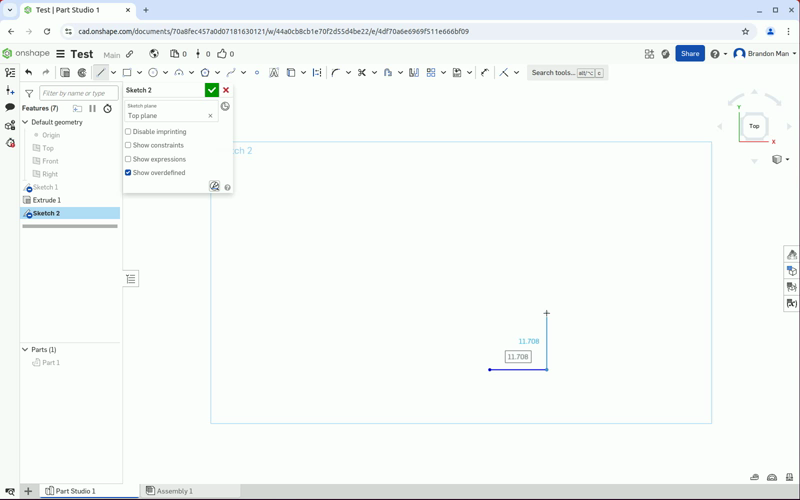
key_down(shift)
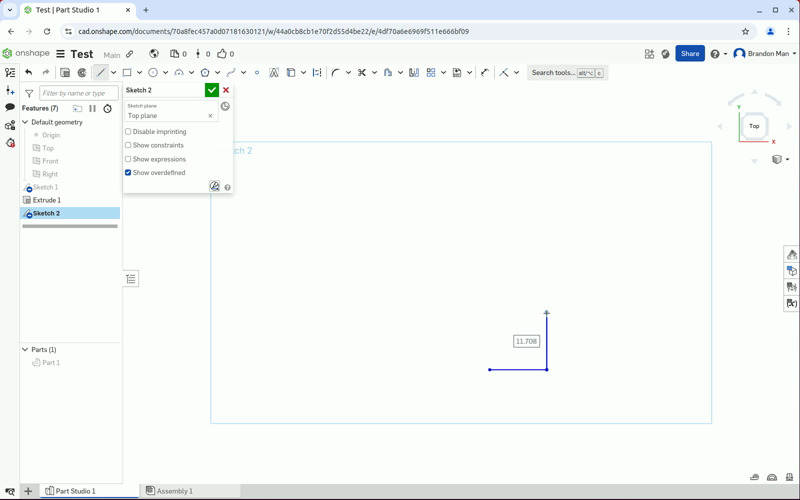
mouse_move(576, 312)
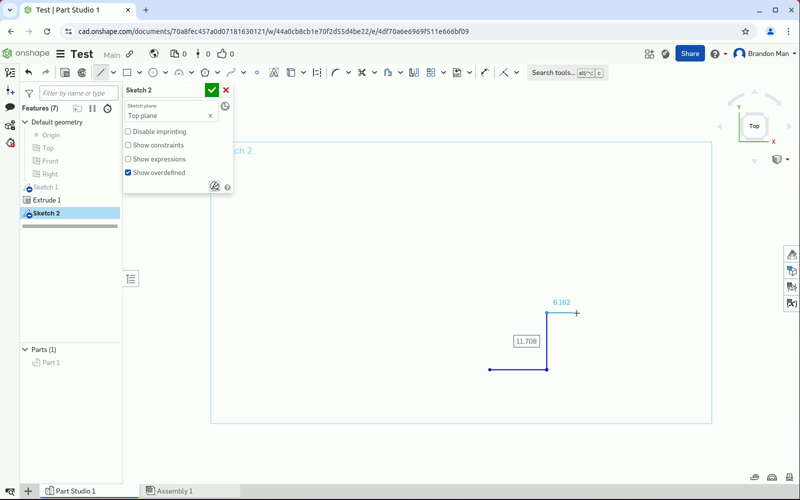
mouse_move(489, 312)
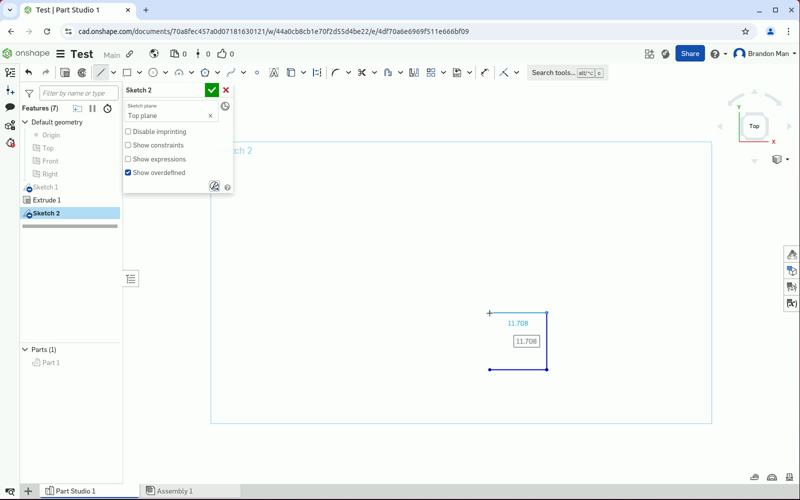
click(489, 312)
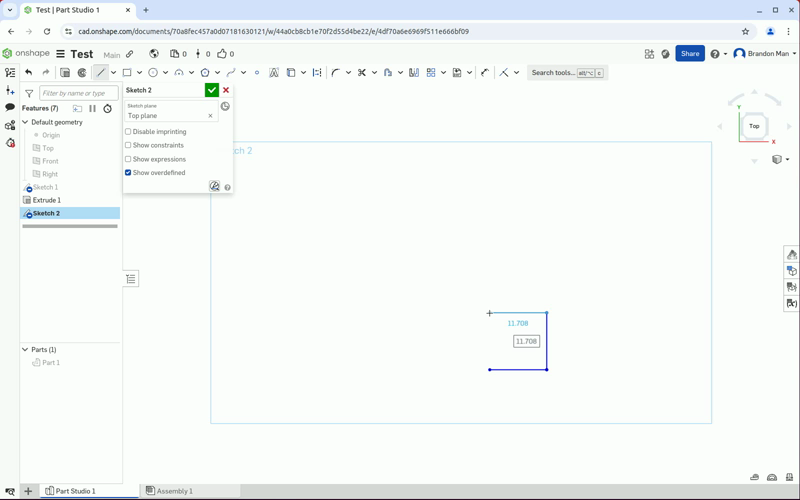
key_up(shift)
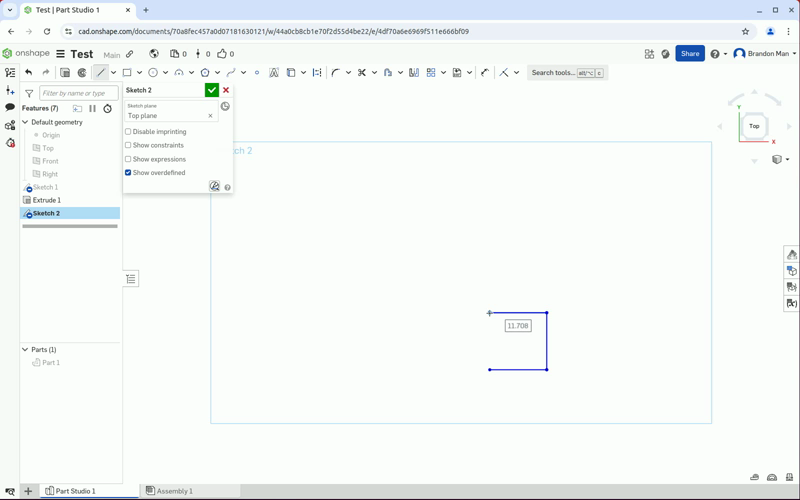
mouse_move(519, 312)
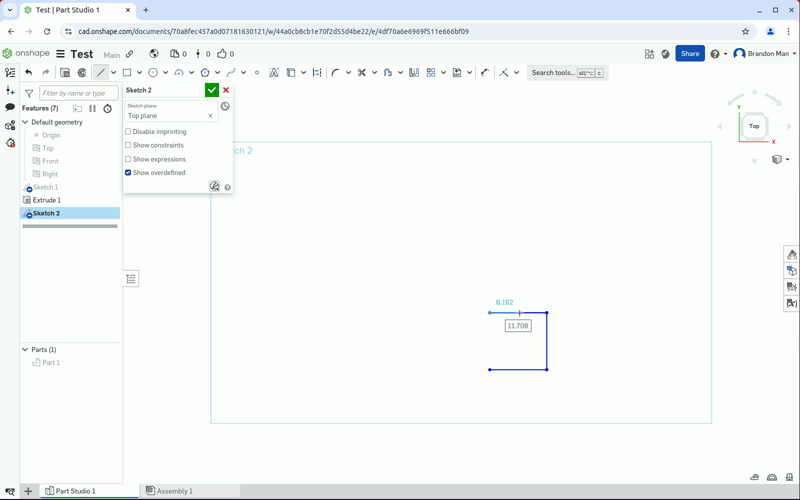
key_down(shift)
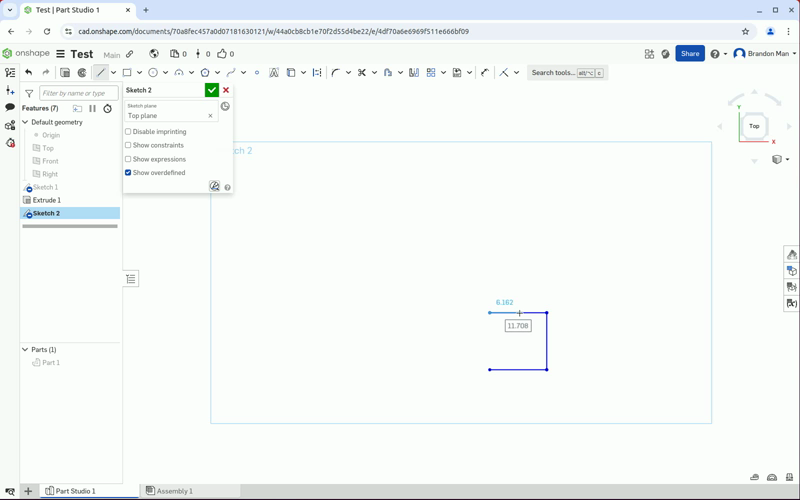
mouse_move(489, 369)
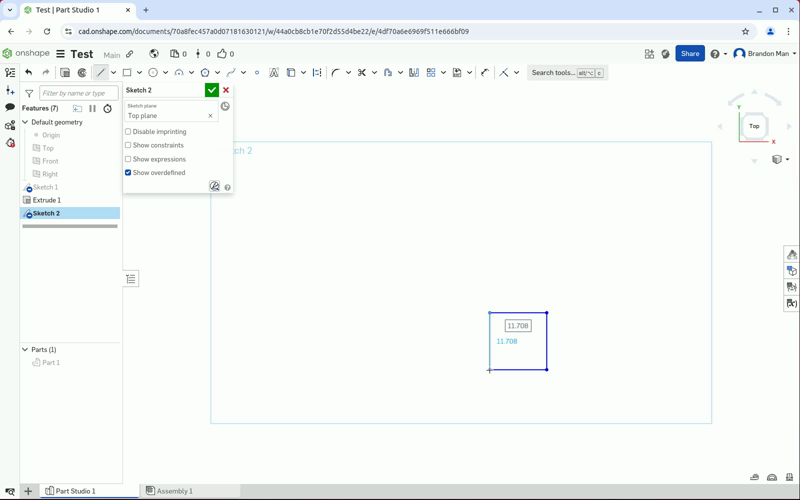
key_up(shift)
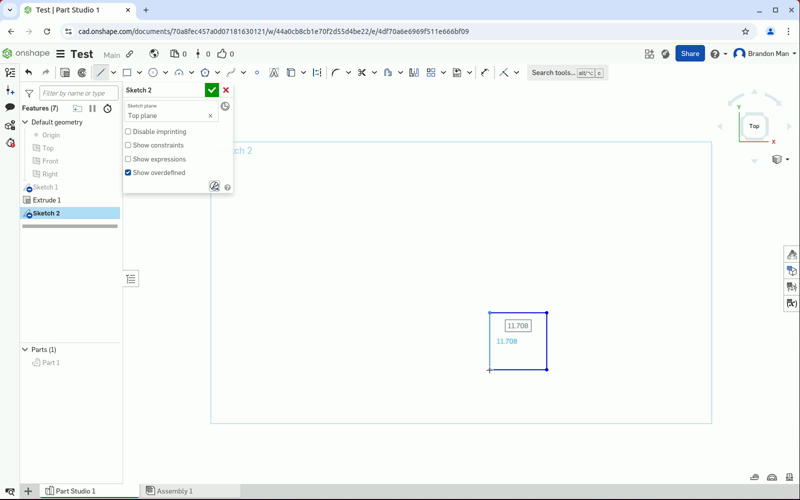
click(489, 369)
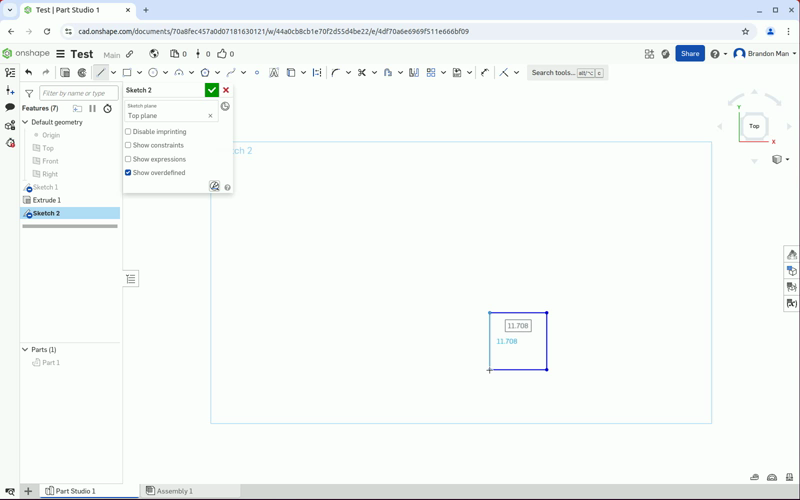
key(esc)
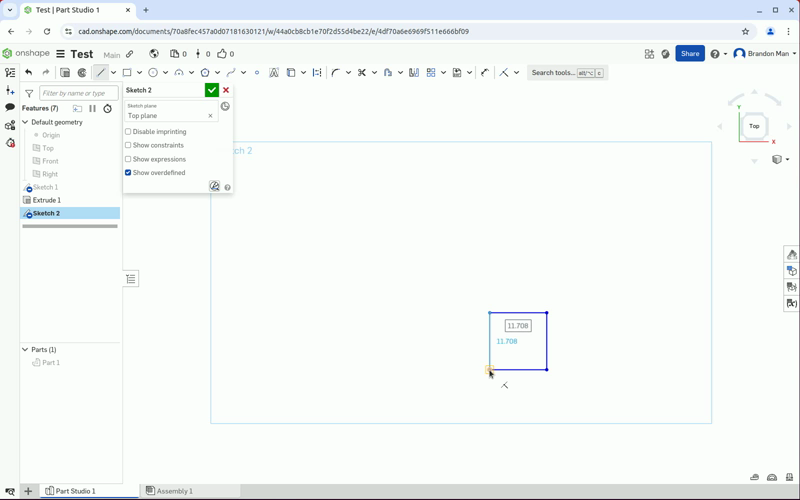
mouse_move(508, 324)
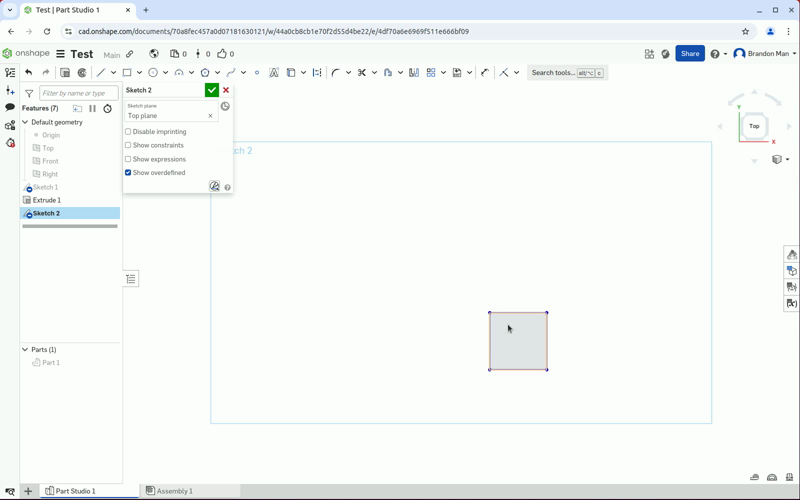
click(508, 324)
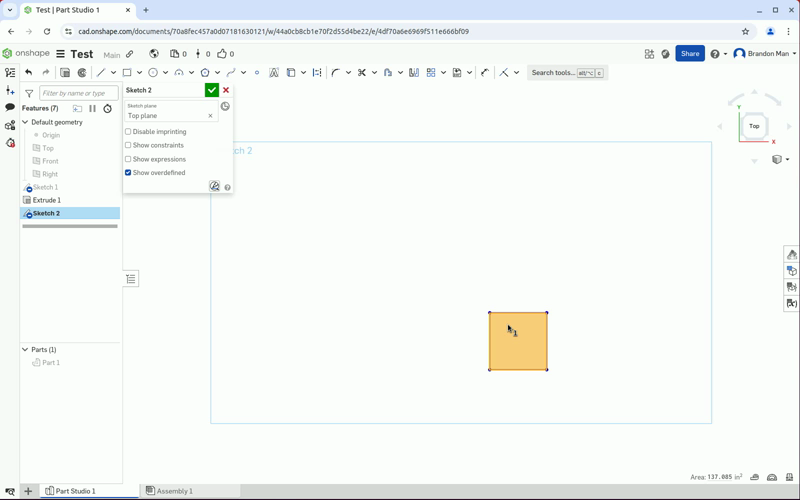
mouse_move(73, 352)
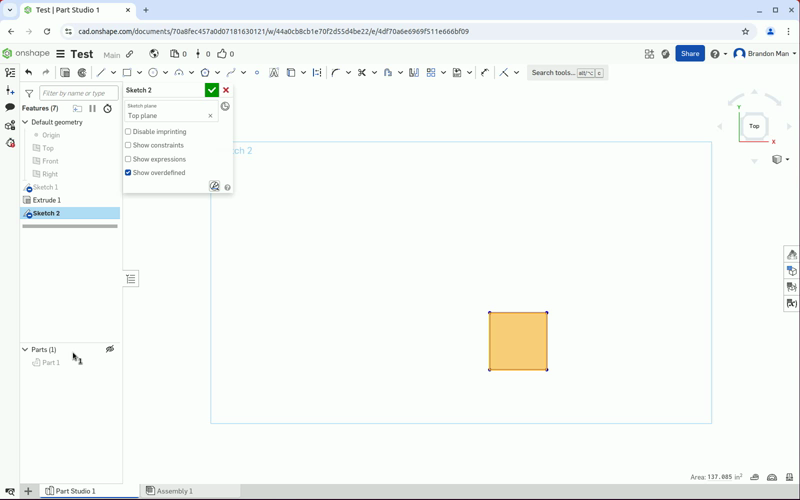
key(shift+y)
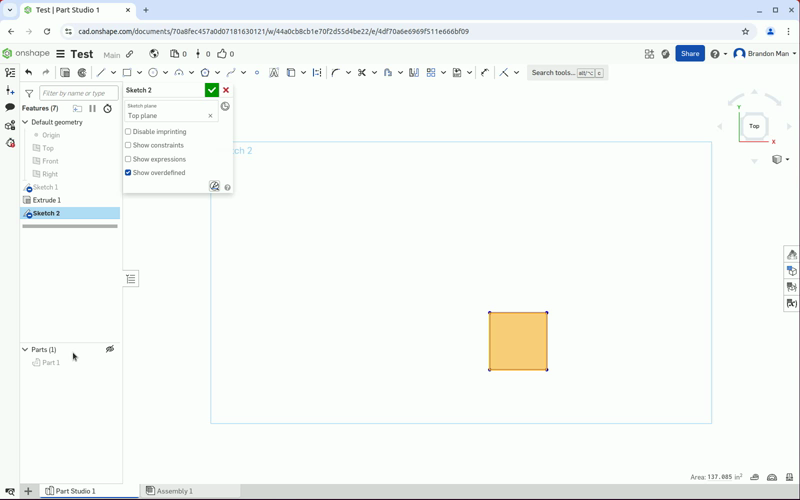
key(shift+e)
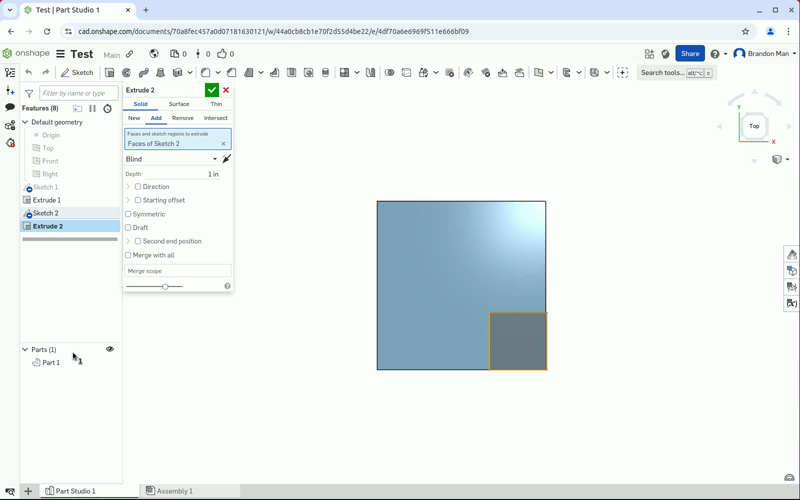
mouse_move(143, 106)
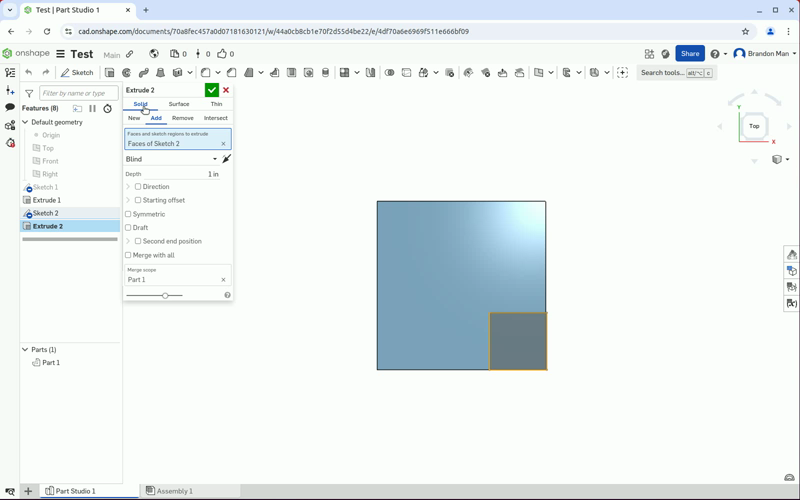
click(143, 106)
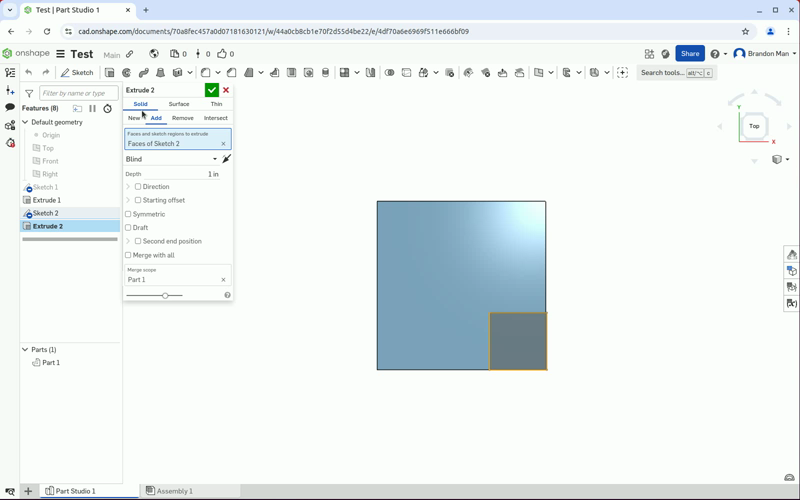
mouse_move(137, 120)
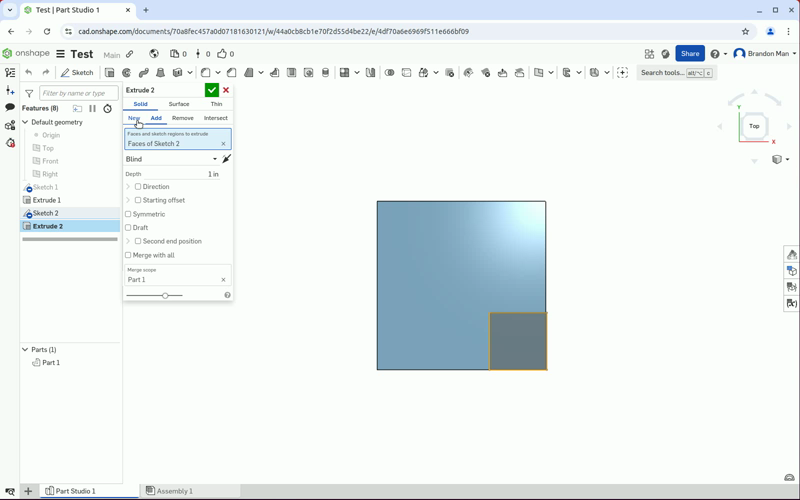
click(137, 120)
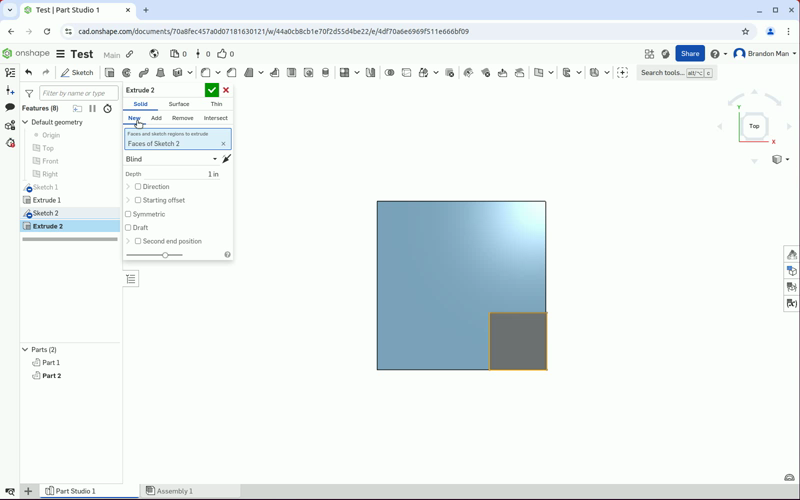
key(tab, 4)
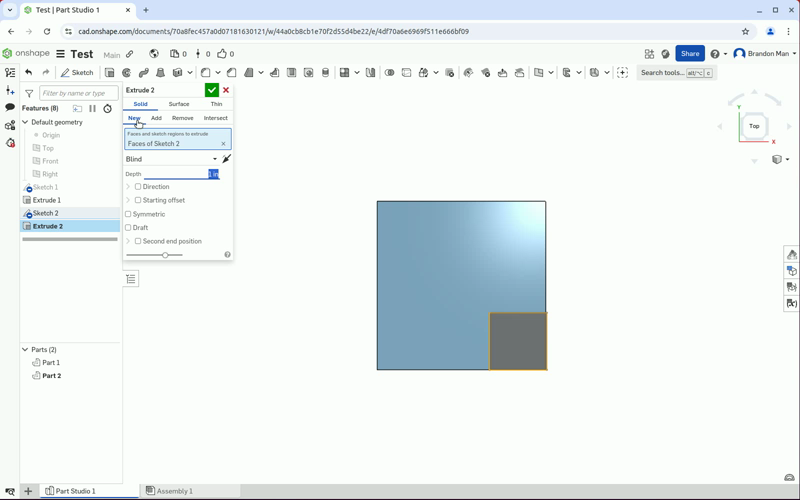
text(5.777)
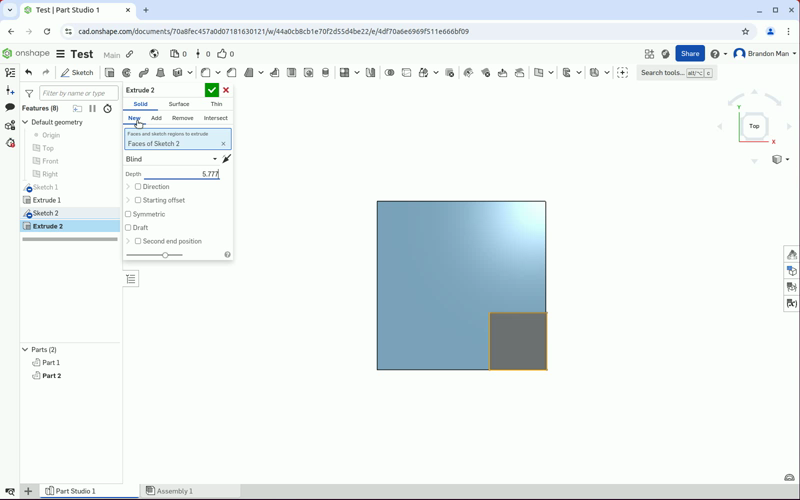
key(enter)
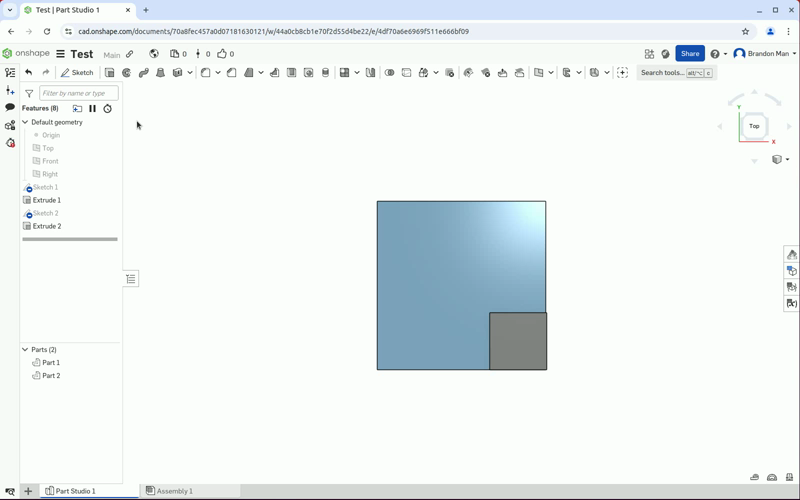
key(shift+h)
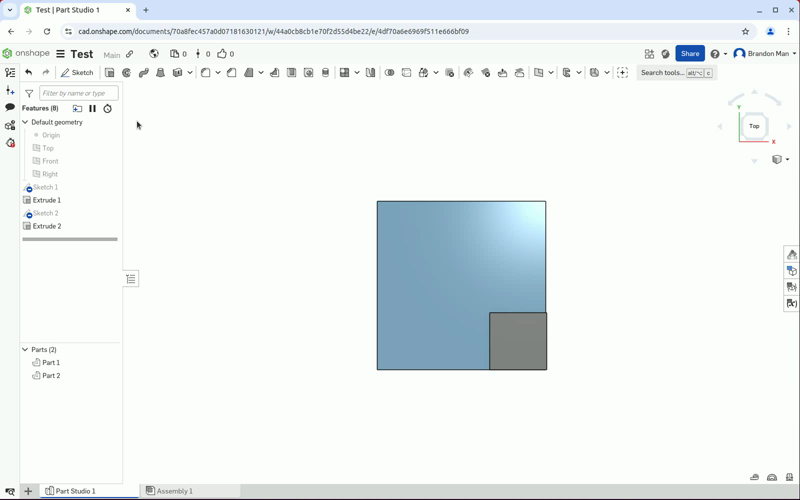
key(shift+h)
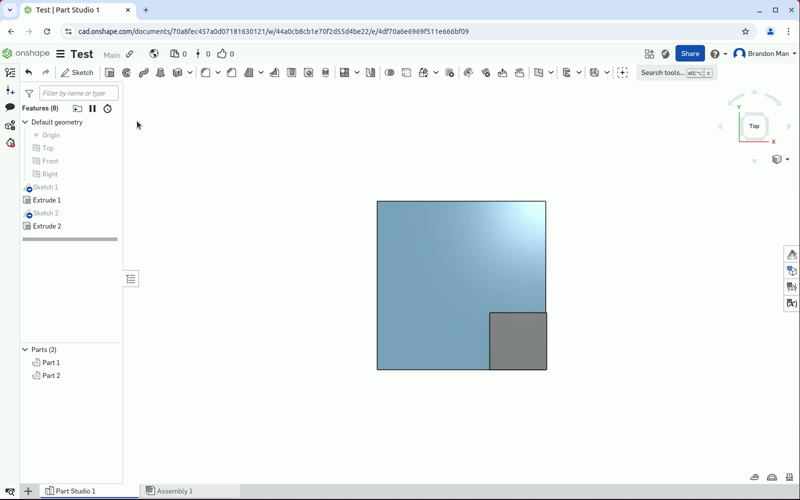
mouse_move(73, 189)
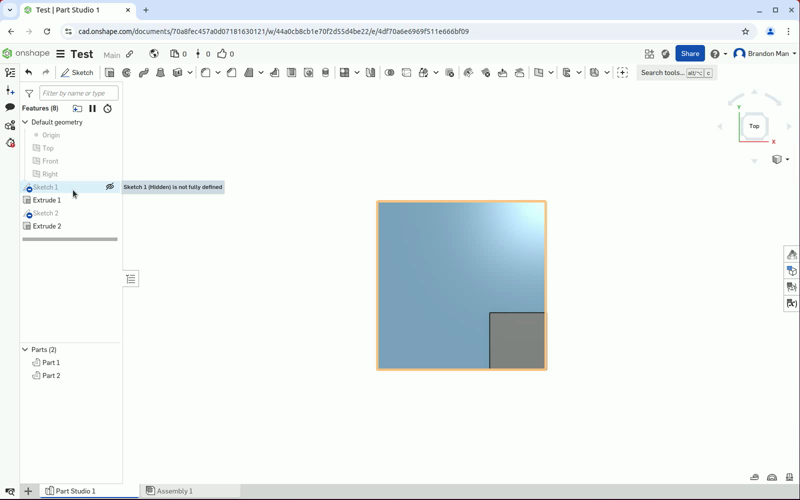
click(73, 189)
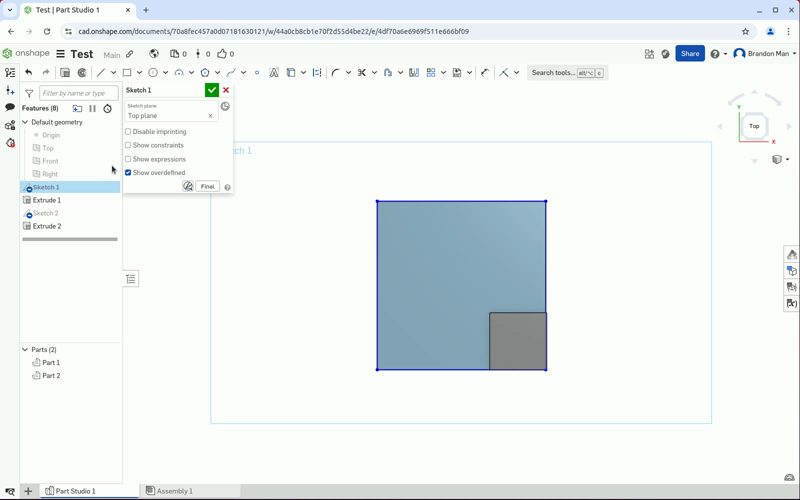
mouse_move(229, 92)
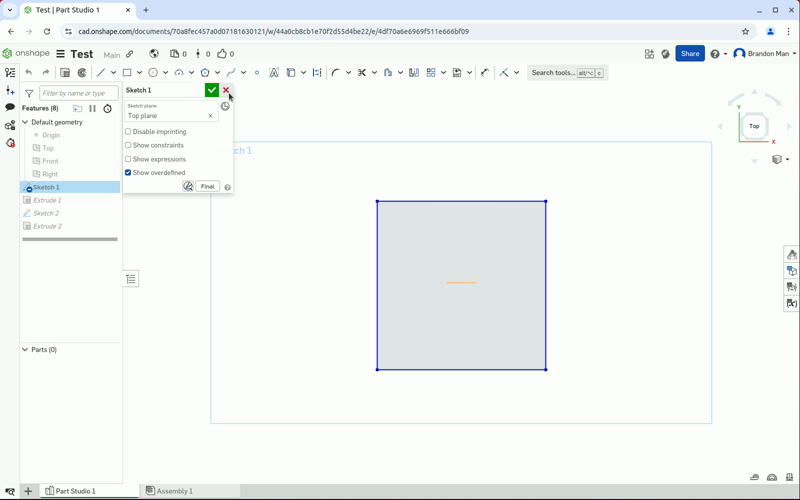
click(229, 92)
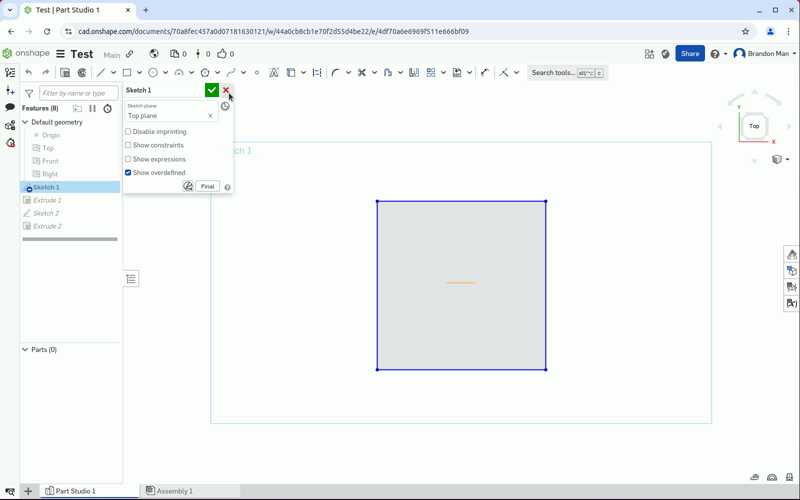
key(shift+s)
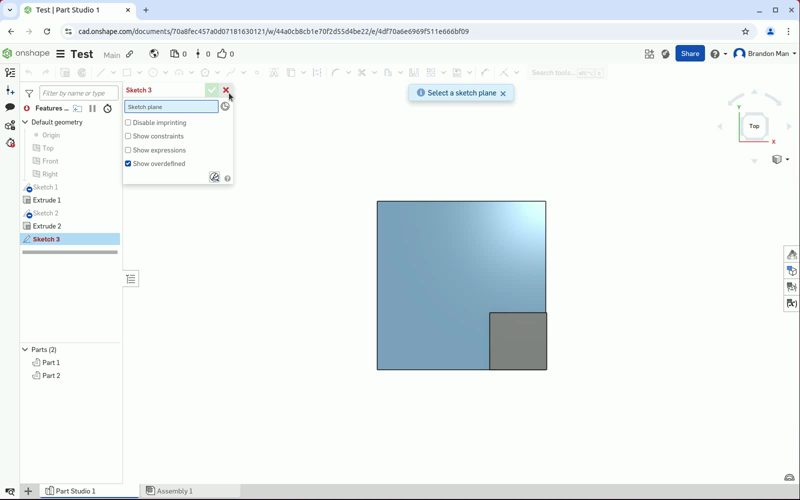
mouse_move(73, 150)
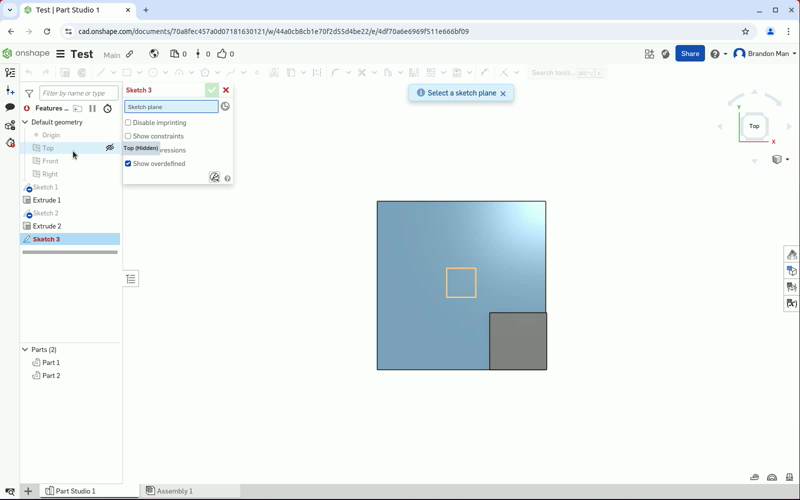
click(73, 150)
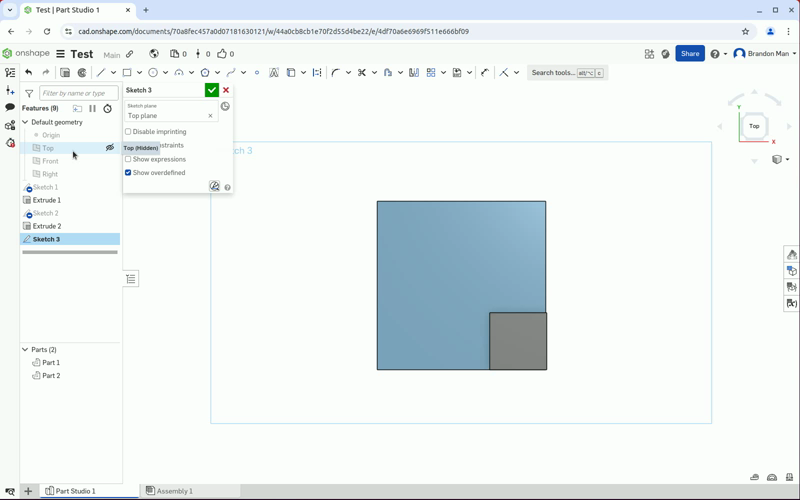
mouse_move(73, 352)
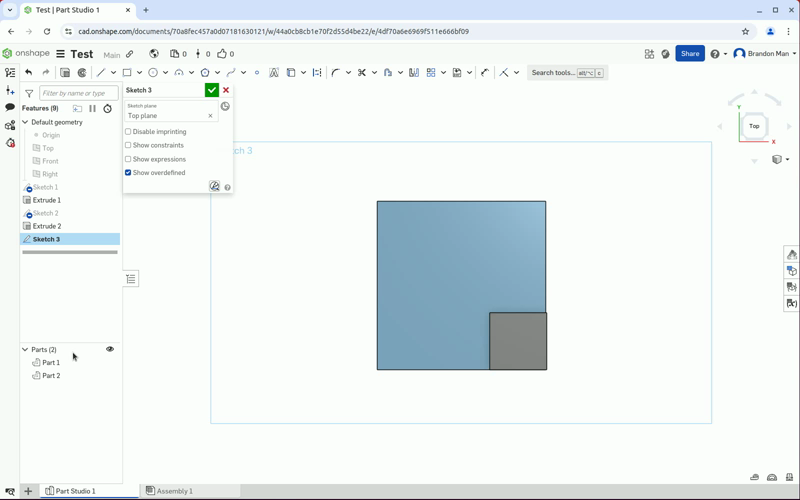
key(y)
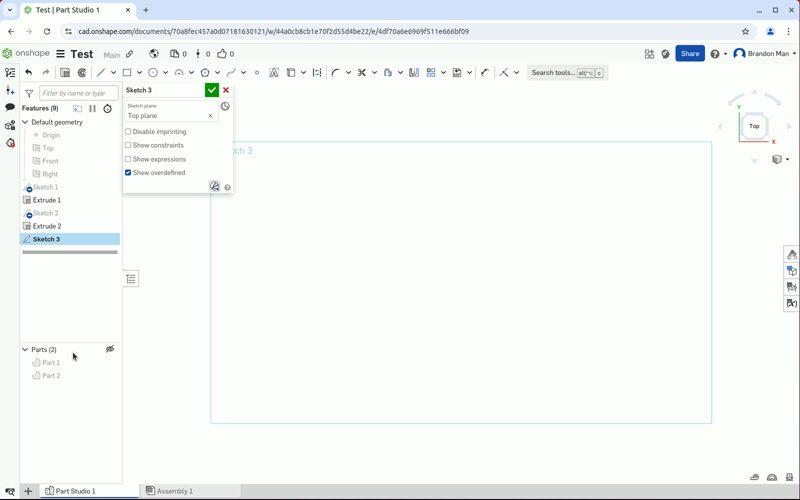
key(l)
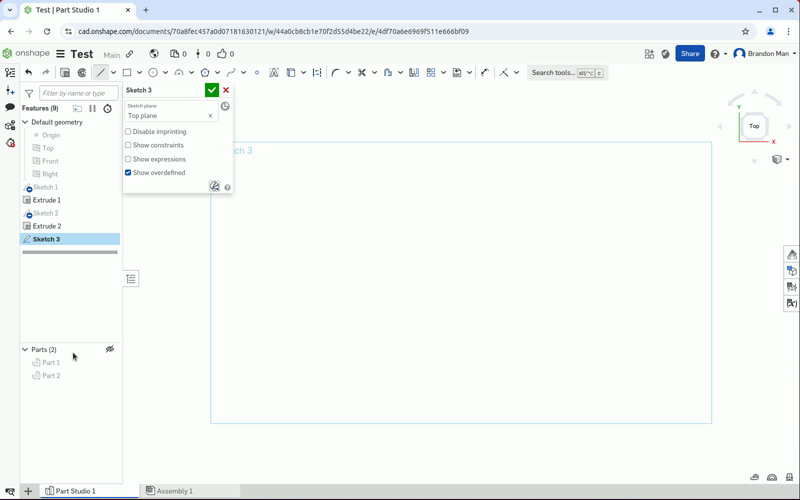
key_down(shift)
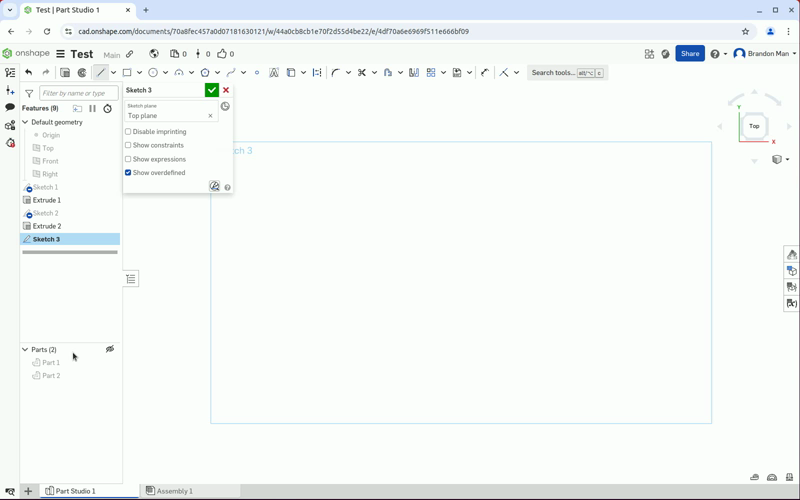
mouse_move(377, 369)
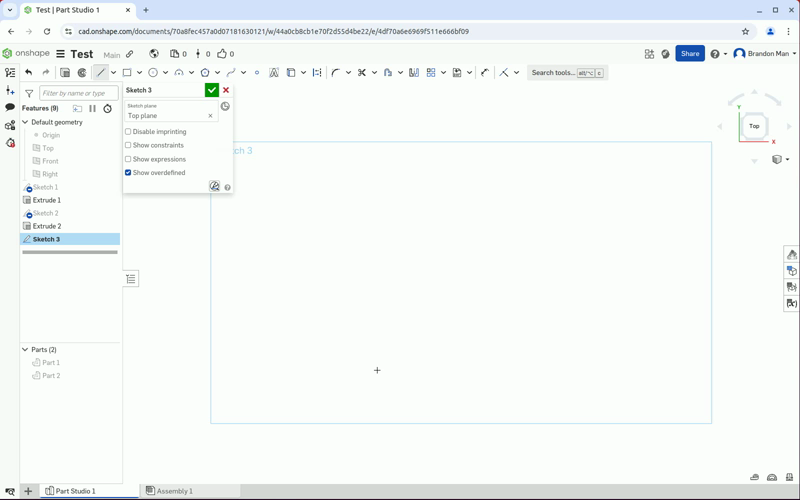
click(377, 369)
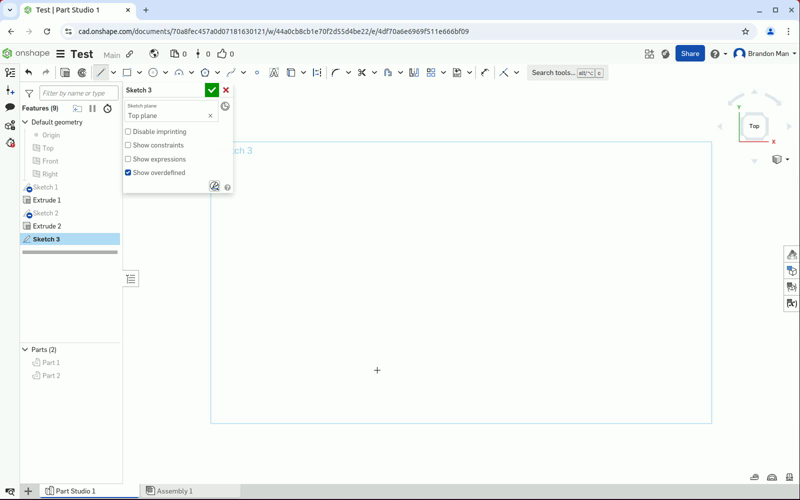
key_up(shift)
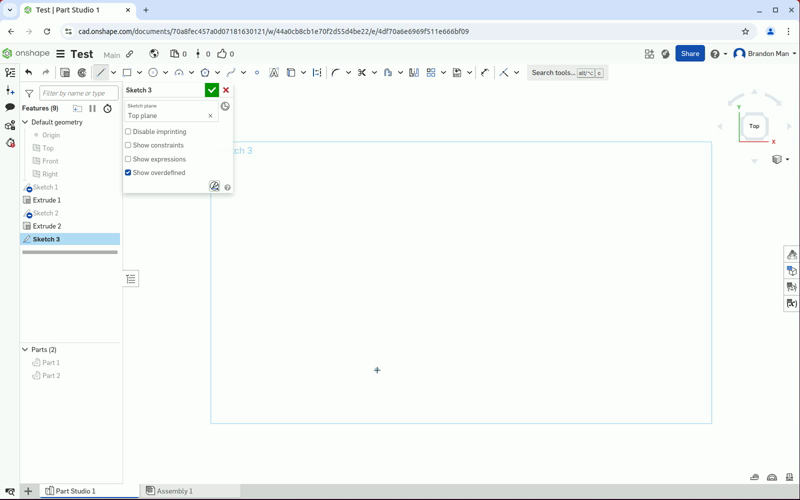
key_down(shift)
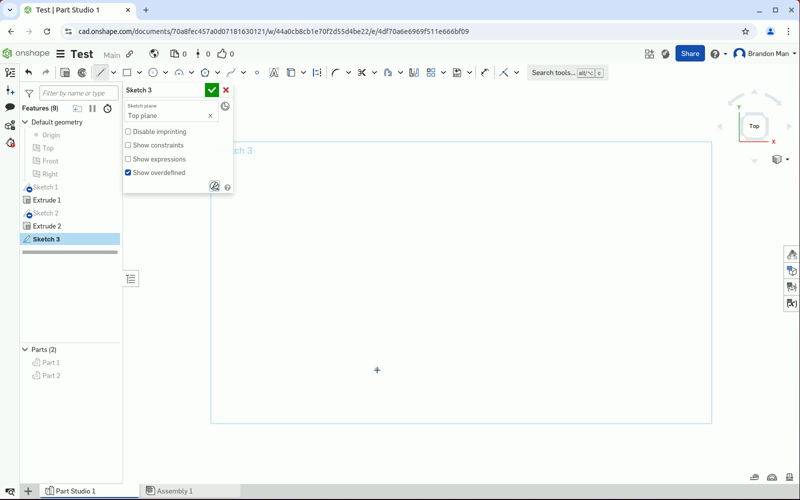
mouse_move(407, 369)
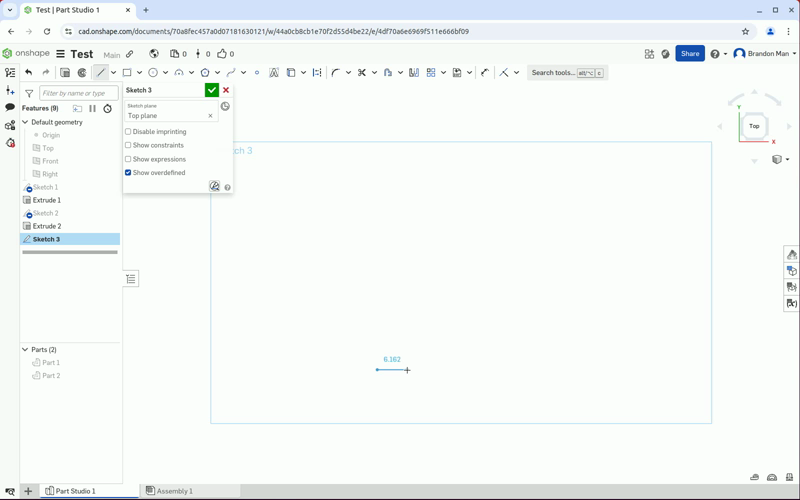
mouse_move(434, 369)
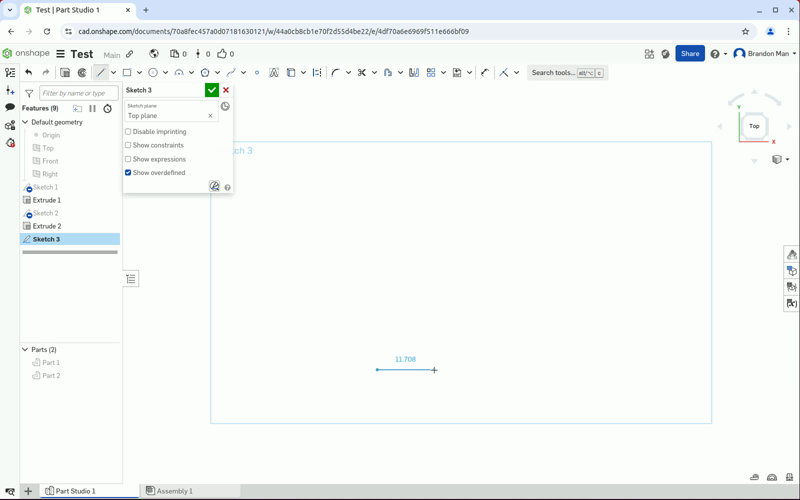
click(434, 369)
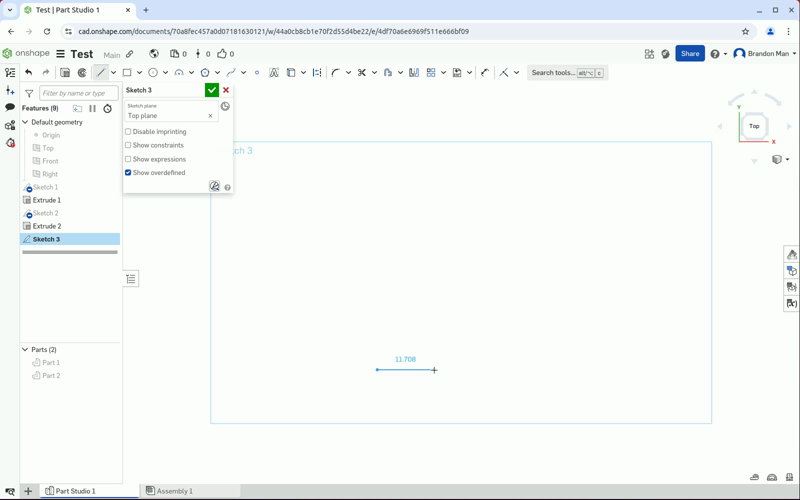
key_up(shift)
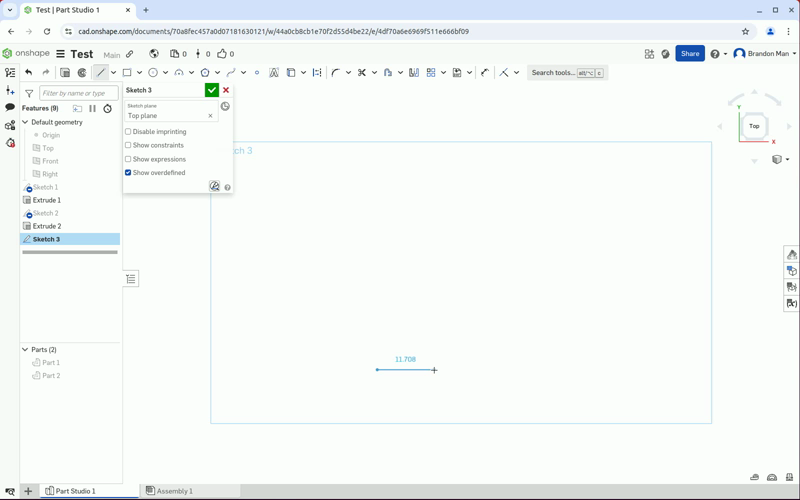
key_down(shift)
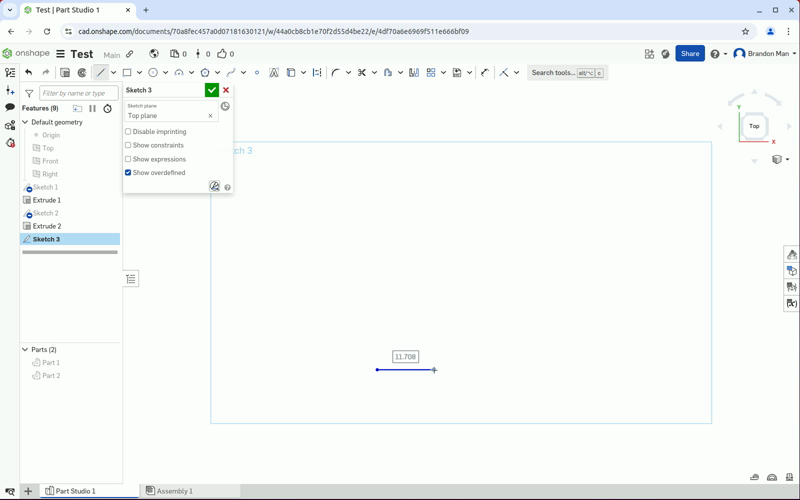
mouse_move(464, 369)
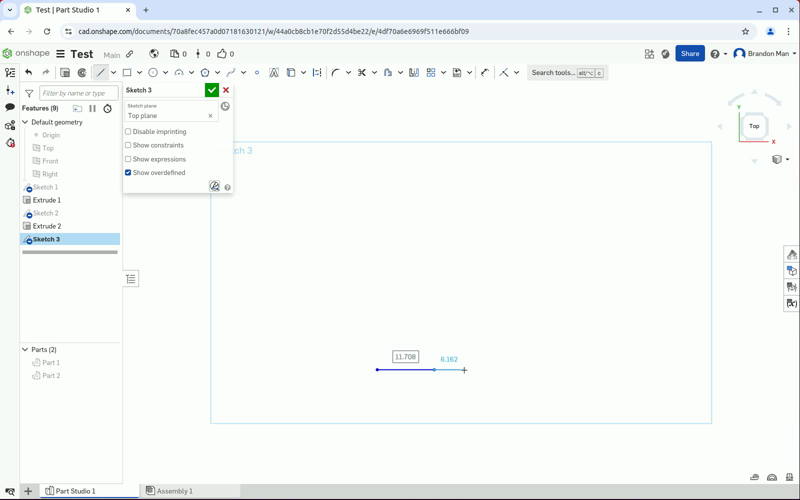
mouse_move(434, 312)
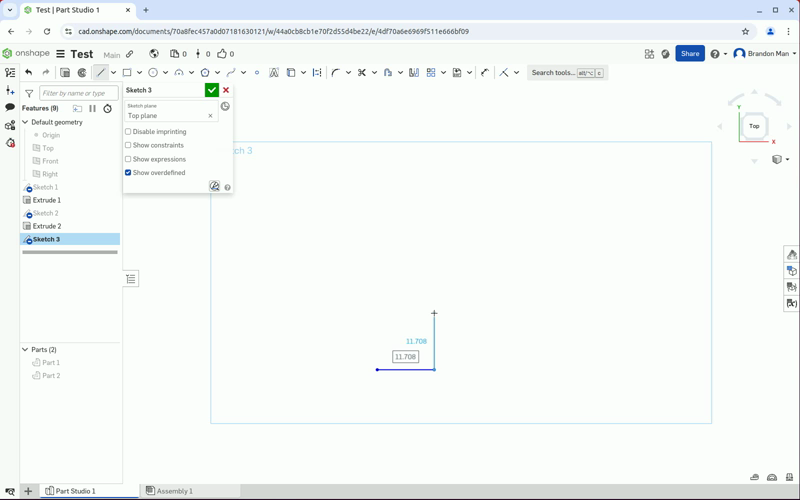
click(434, 312)
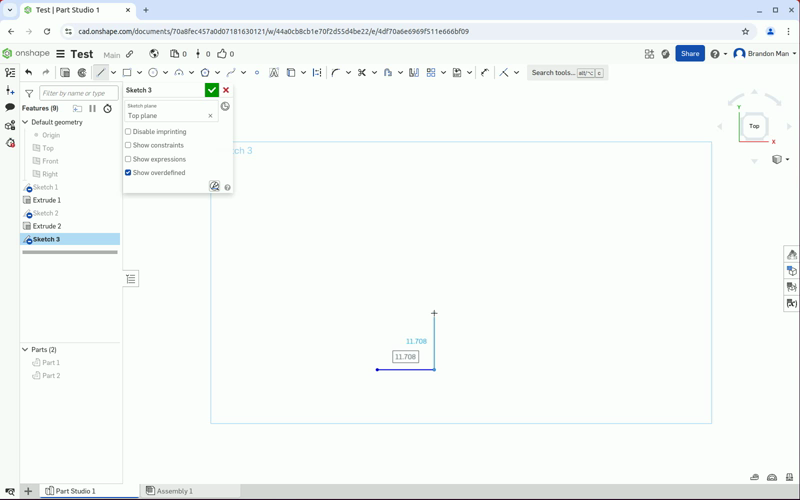
key_up(shift)
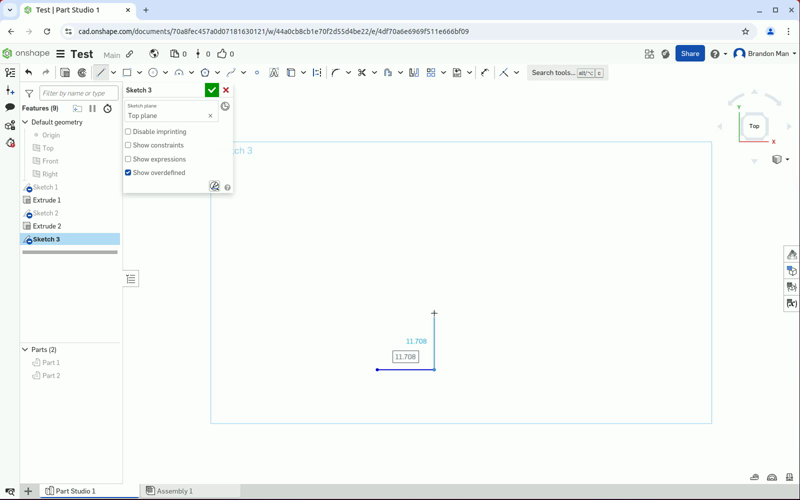
key_down(shift)
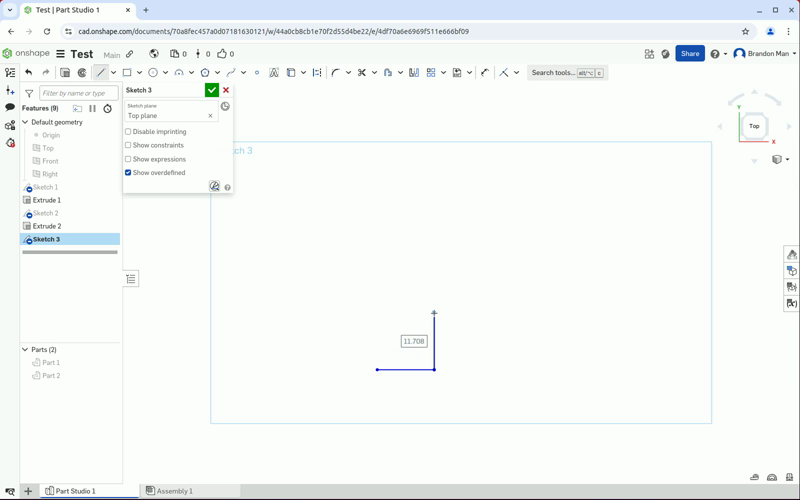
mouse_move(464, 312)
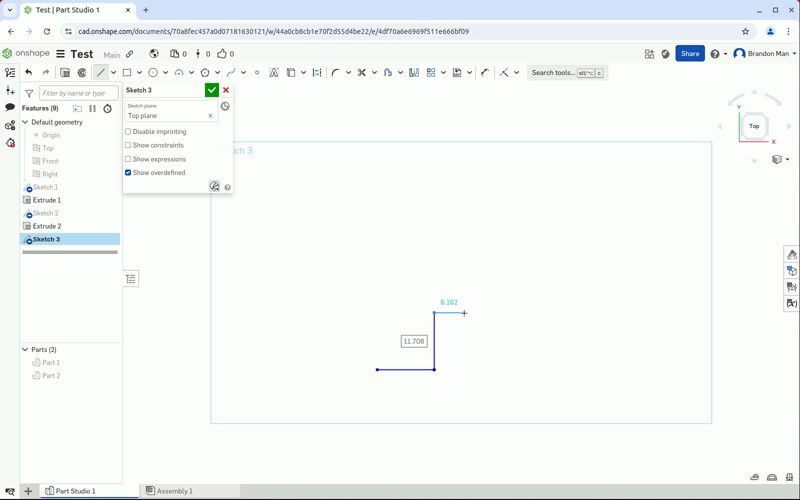
mouse_move(377, 312)
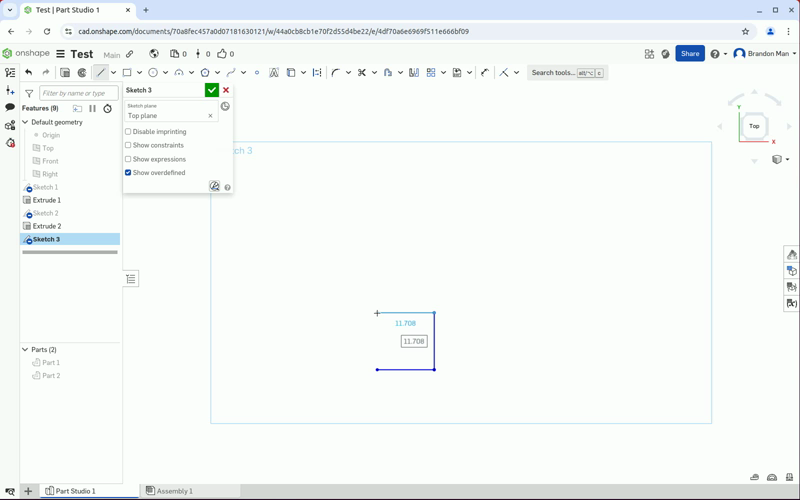
click(377, 312)
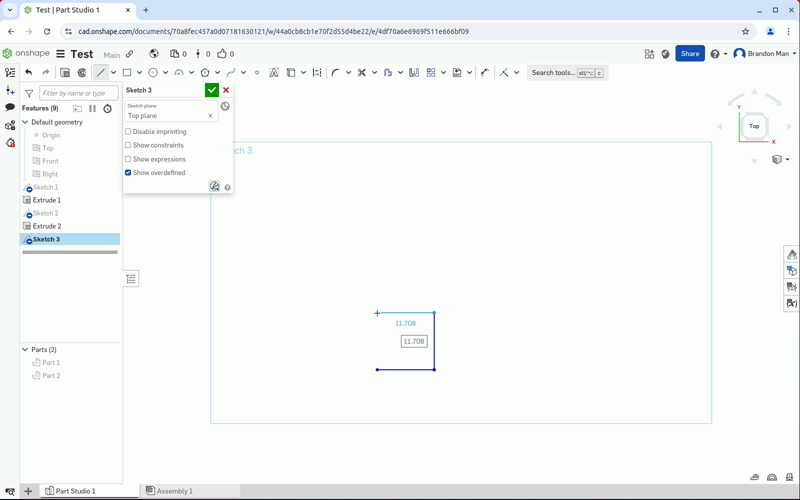
key_up(shift)
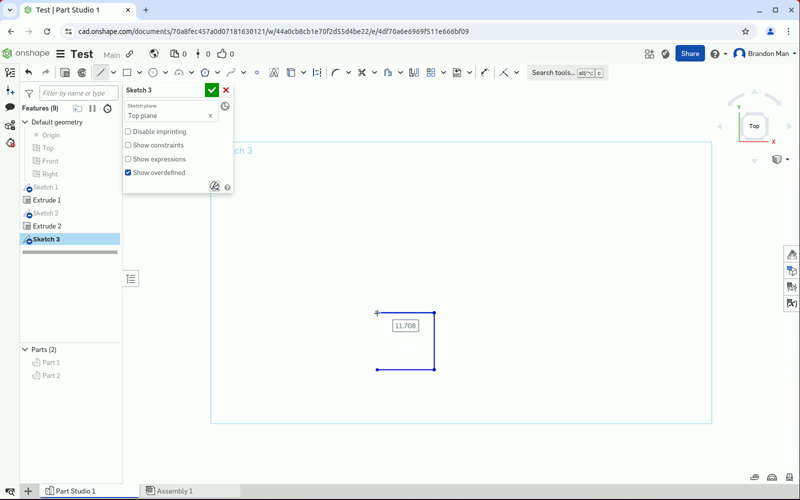
mouse_move(407, 312)
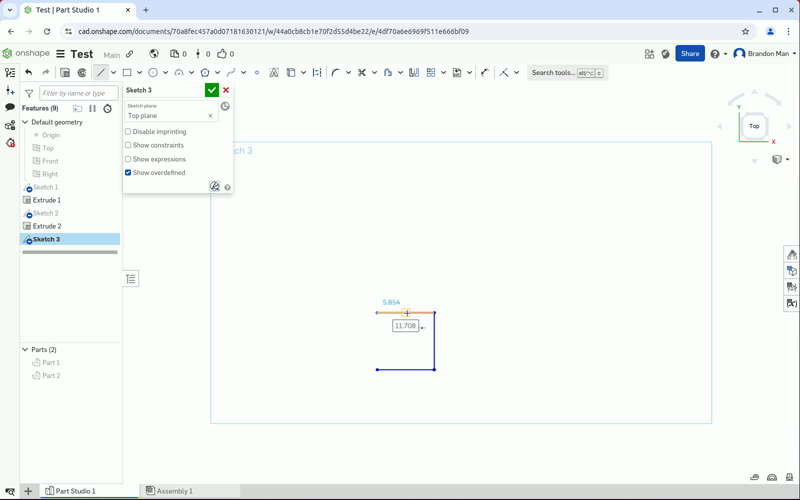
key_down(shift)
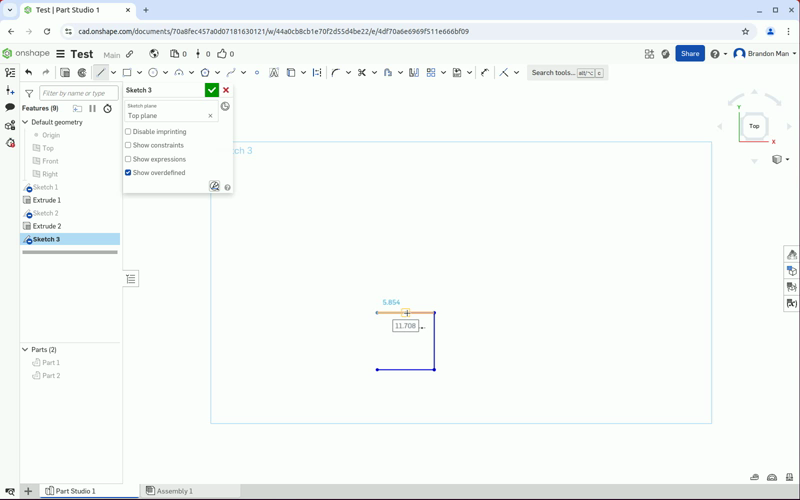
mouse_move(377, 369)
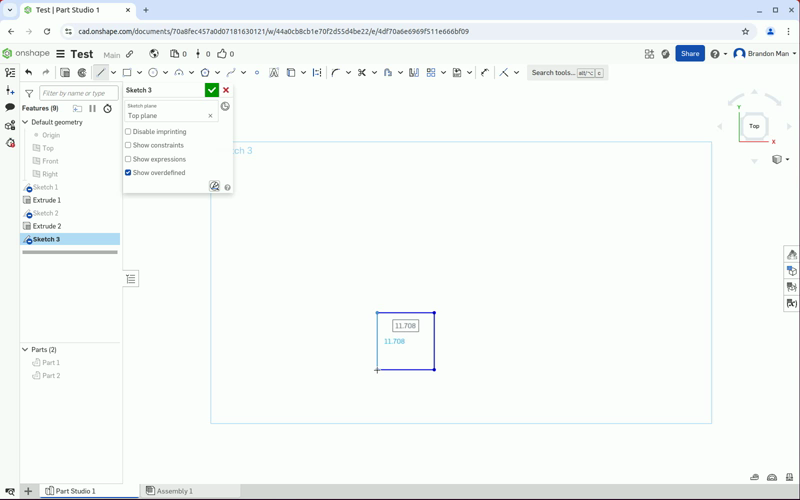
key_up(shift)
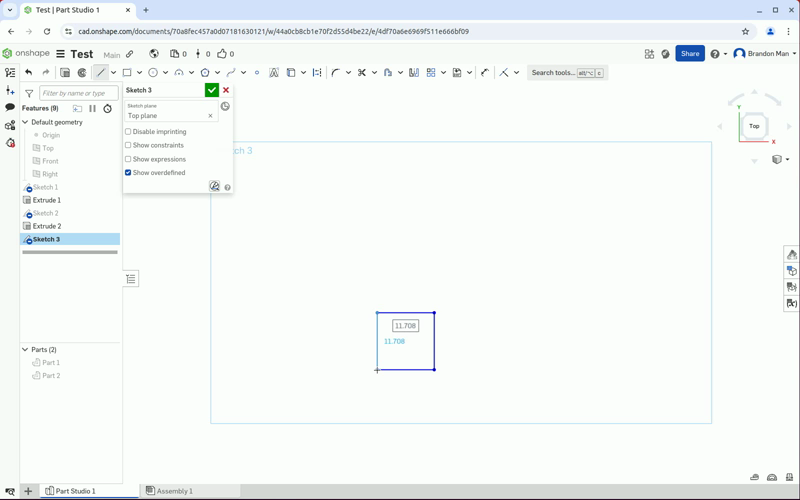
click(377, 369)
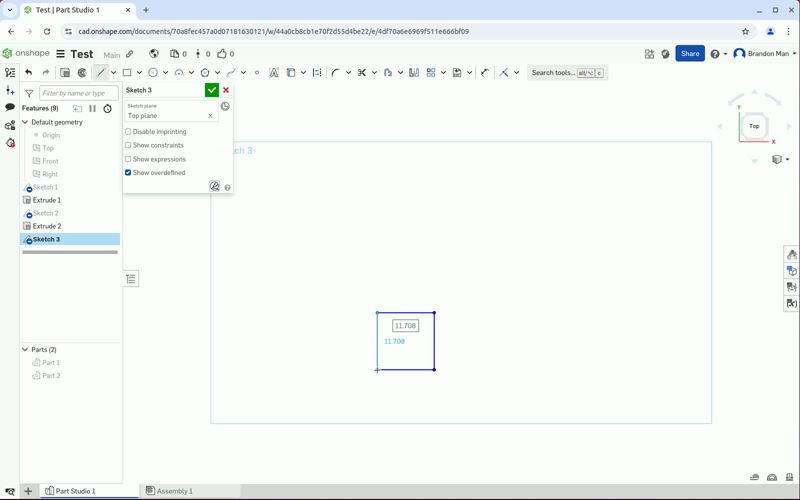
key(esc)
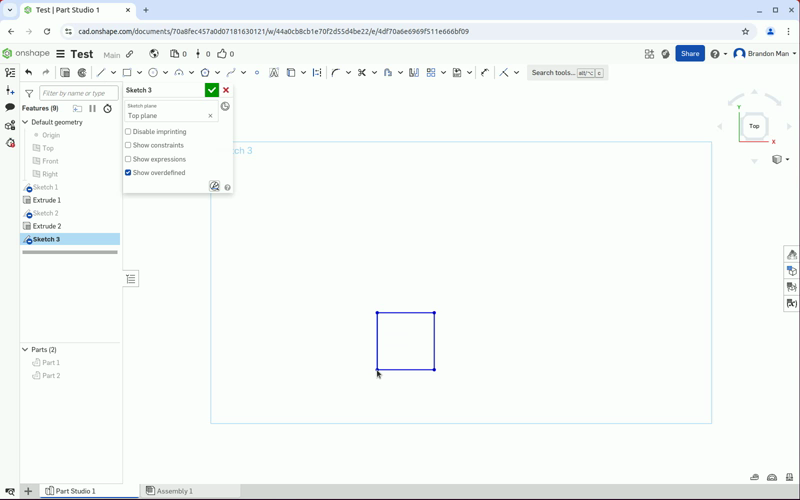
mouse_move(399, 360)
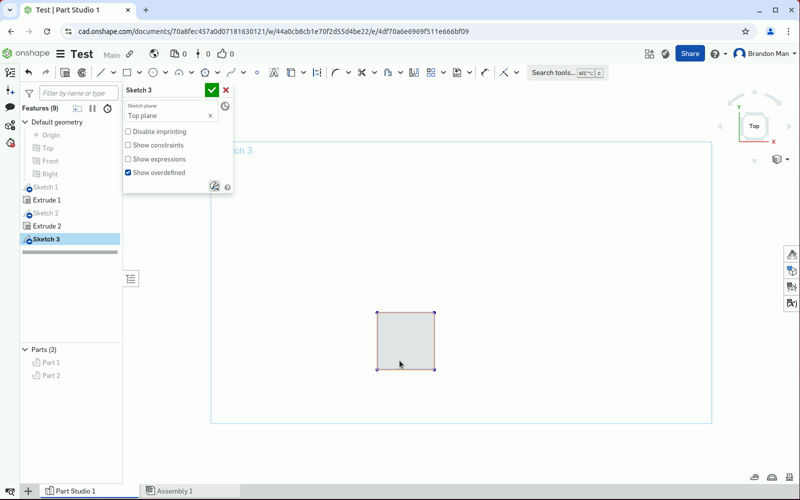
click(399, 360)
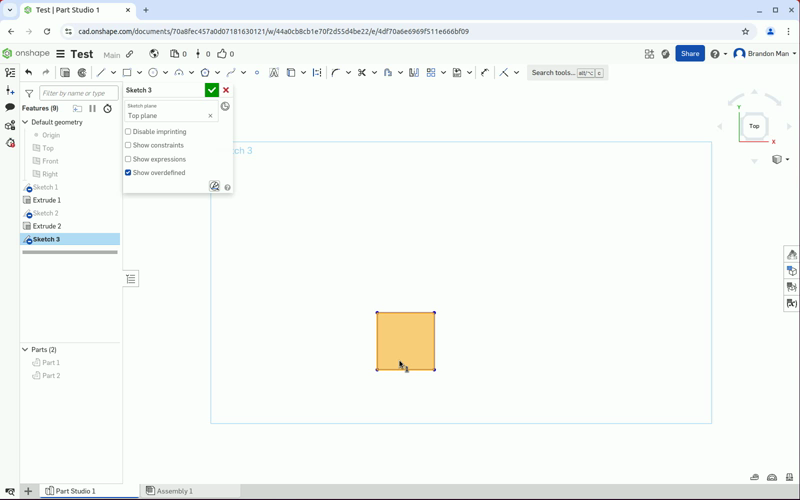
mouse_move(73, 352)
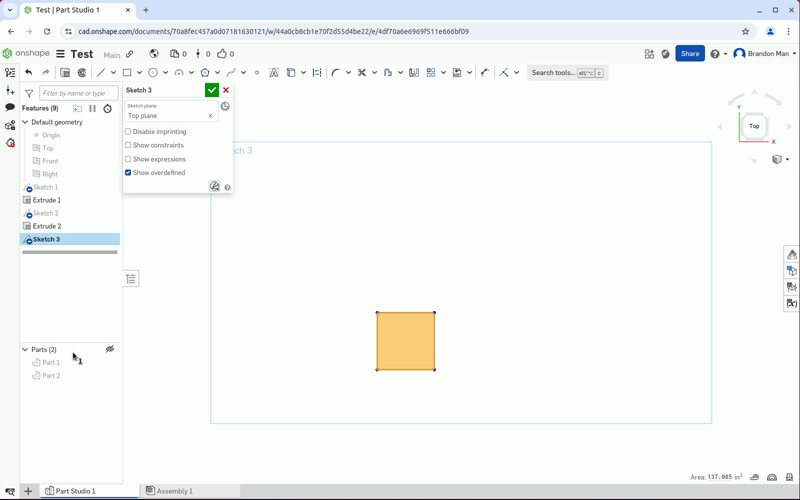
key(shift+y)
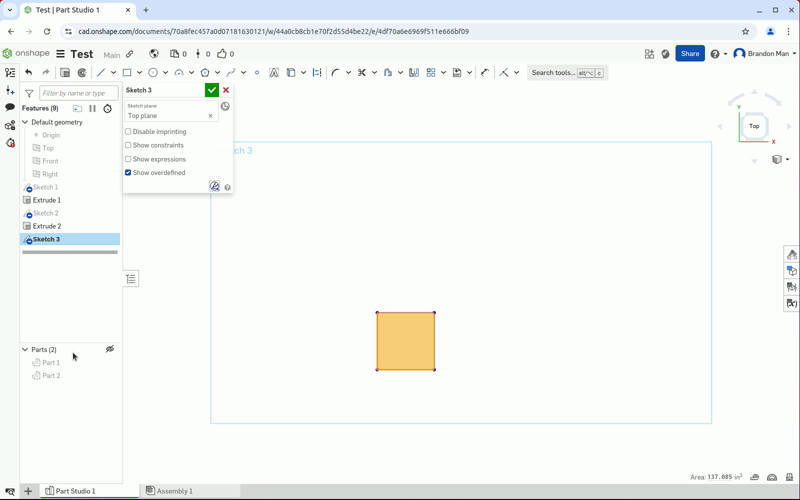
key(shift+e)
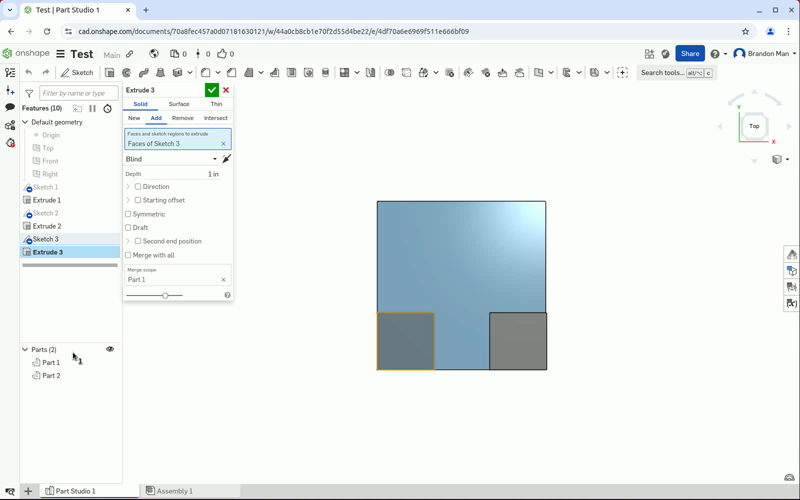
mouse_move(143, 106)
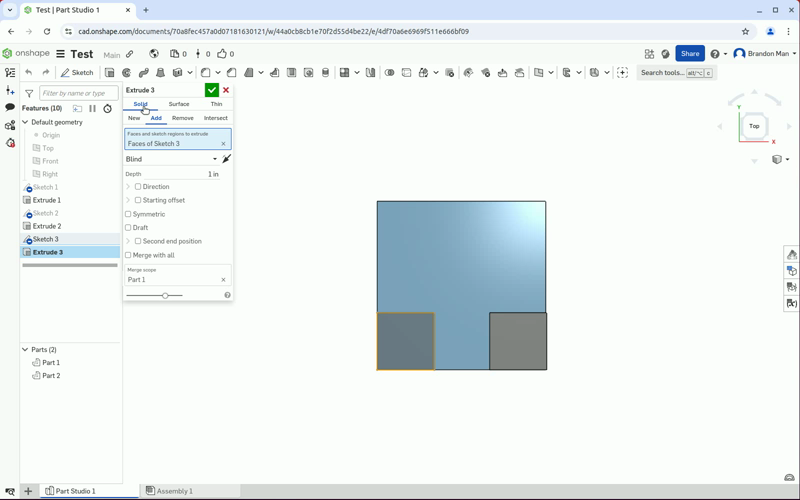
click(143, 106)
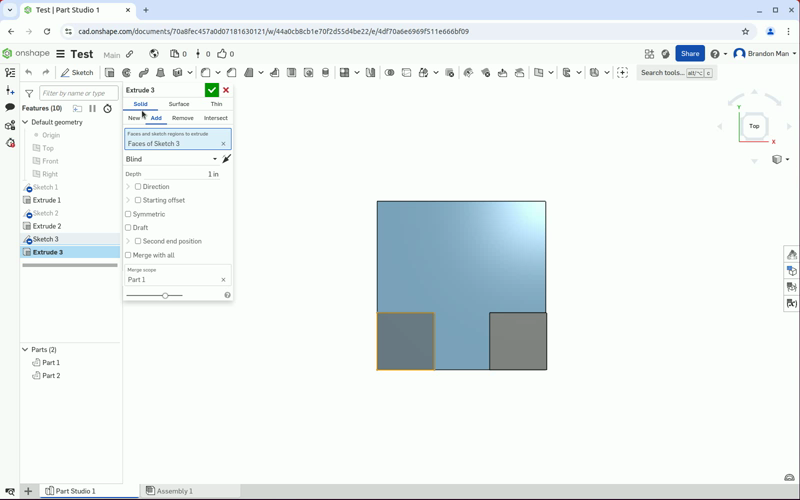
mouse_move(137, 120)
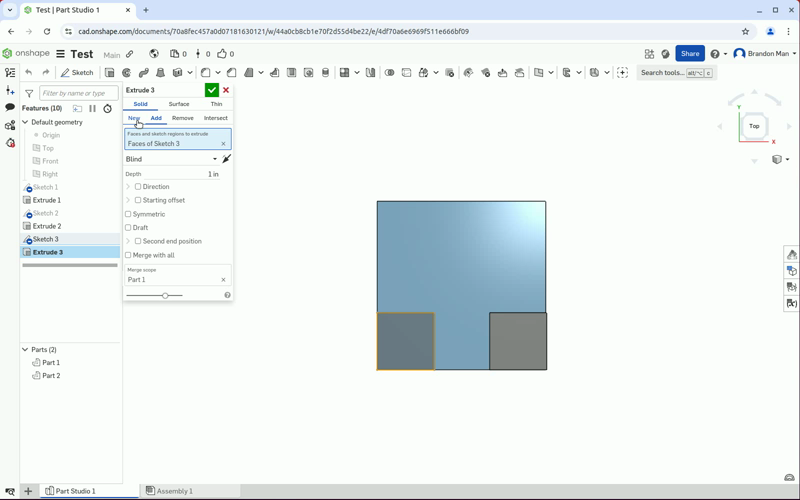
click(137, 120)
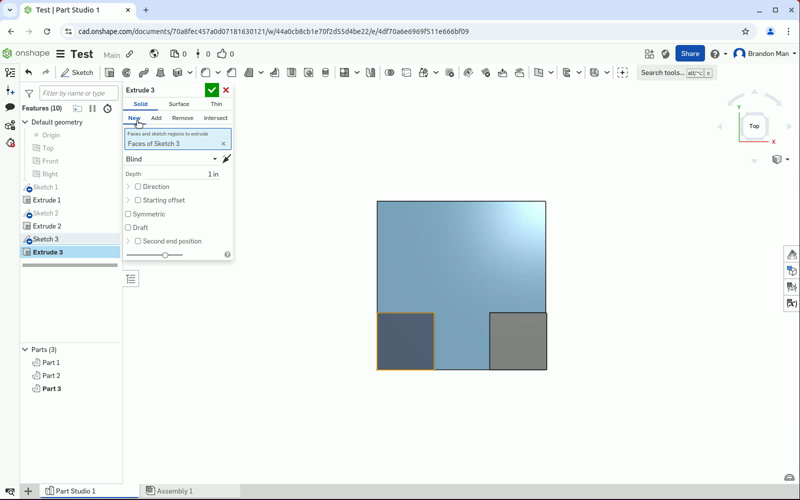
key(tab, 4)
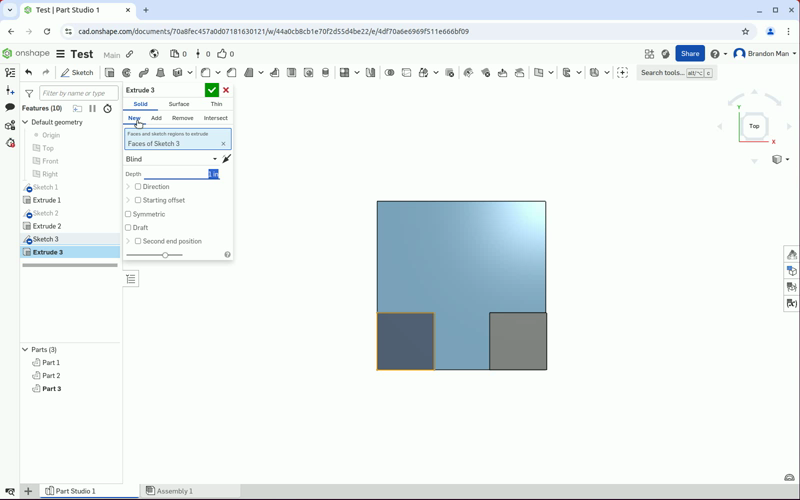
text(11.554)
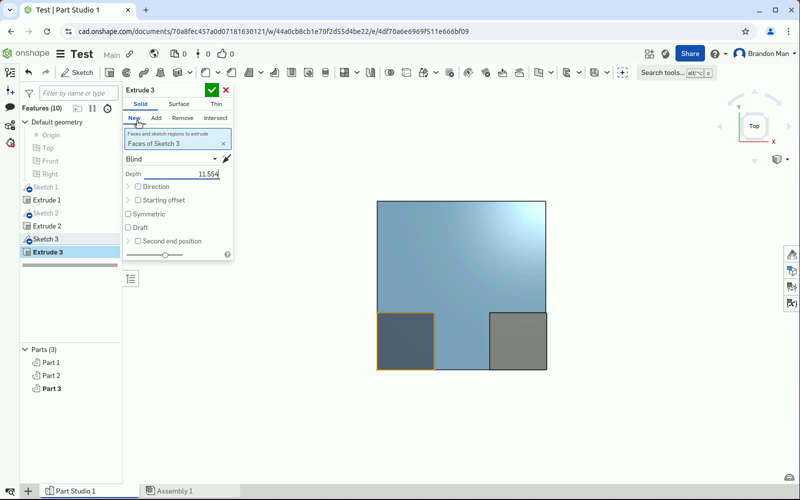
key(enter)
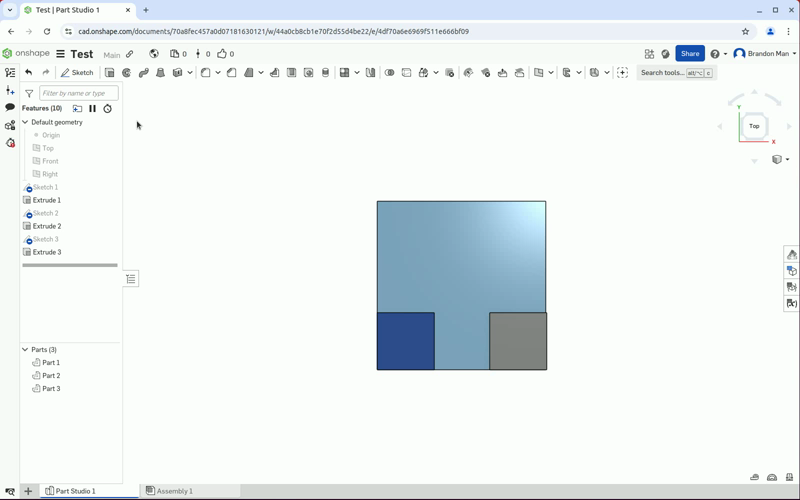
key(shift+h)
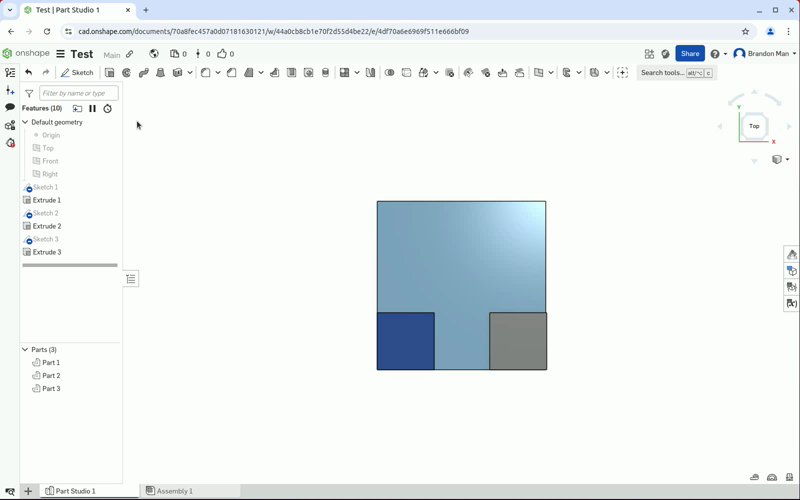
key(shift+h)
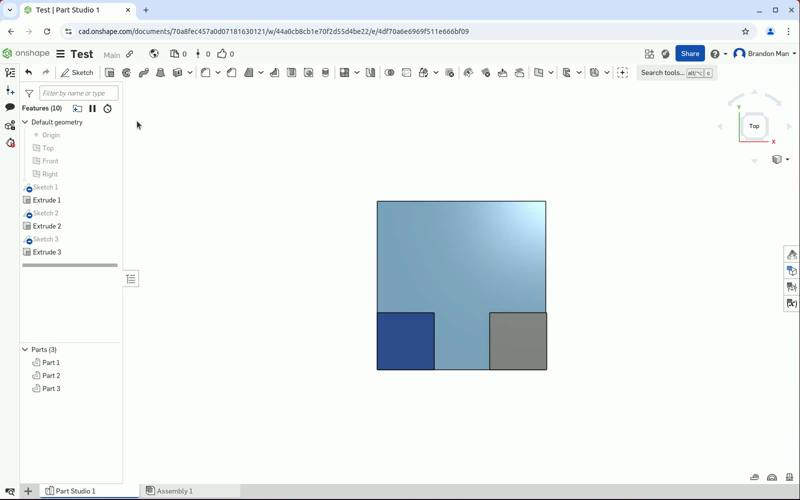
mouse_move(73, 189)
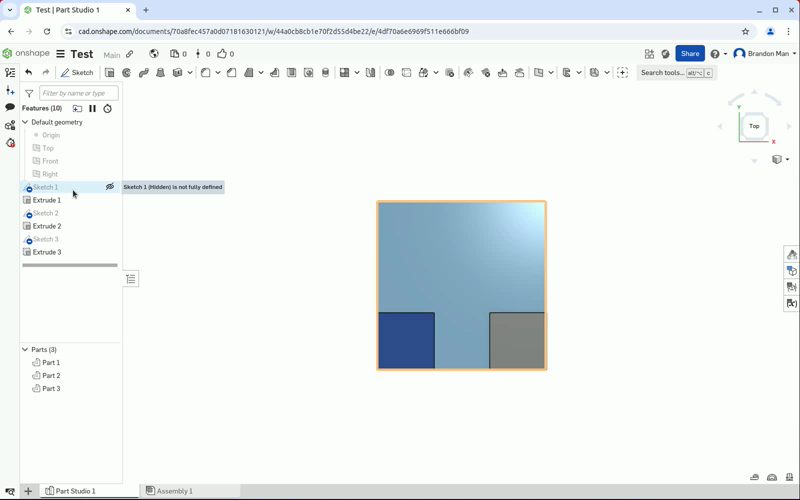
click(73, 189)
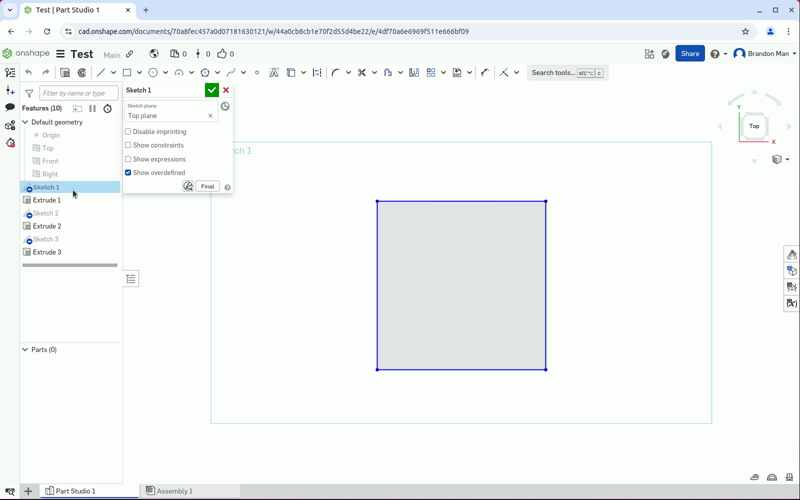
mouse_move(229, 92)
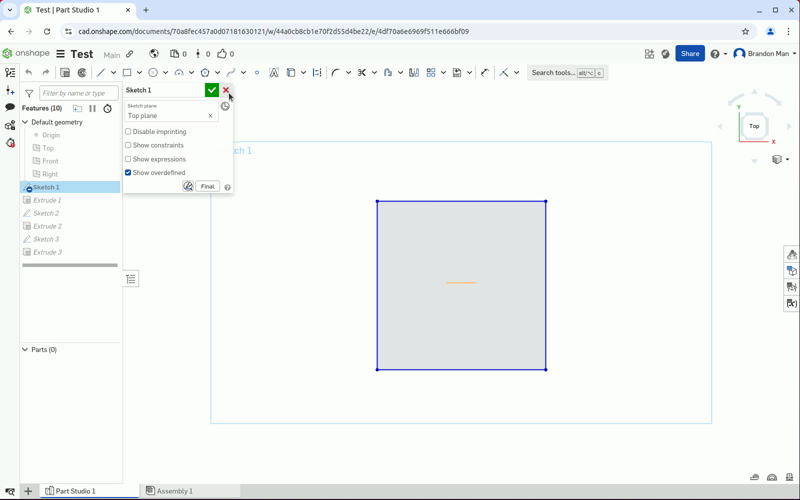
click(229, 92)
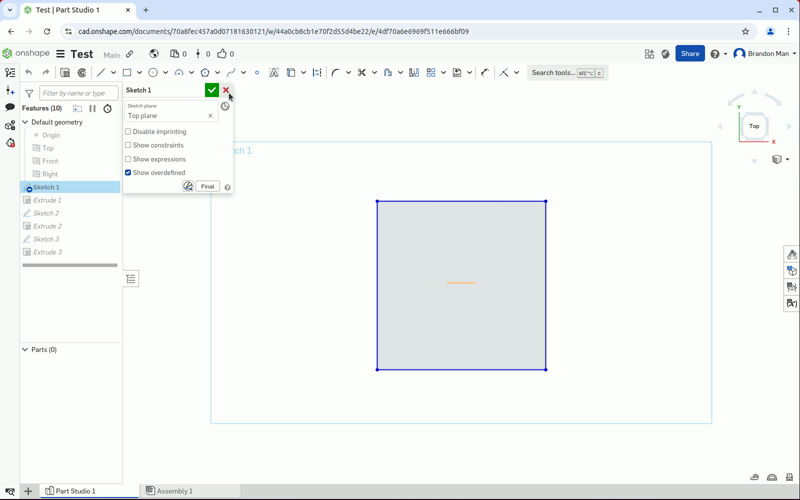
key(shift+s)
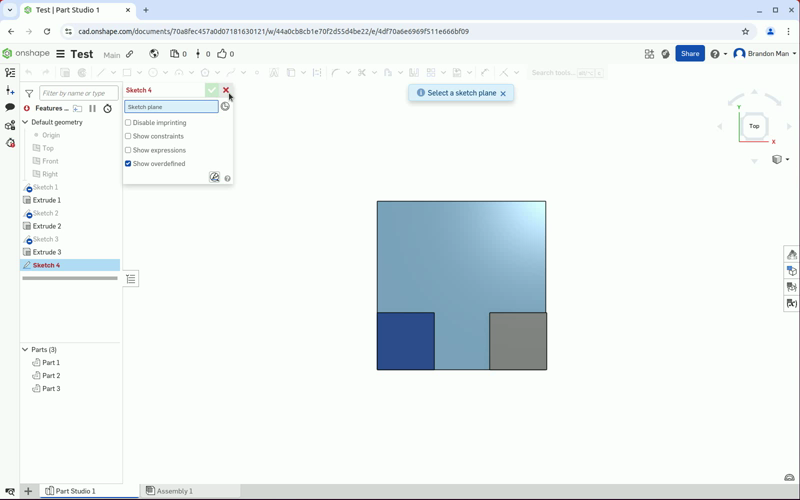
mouse_move(73, 150)
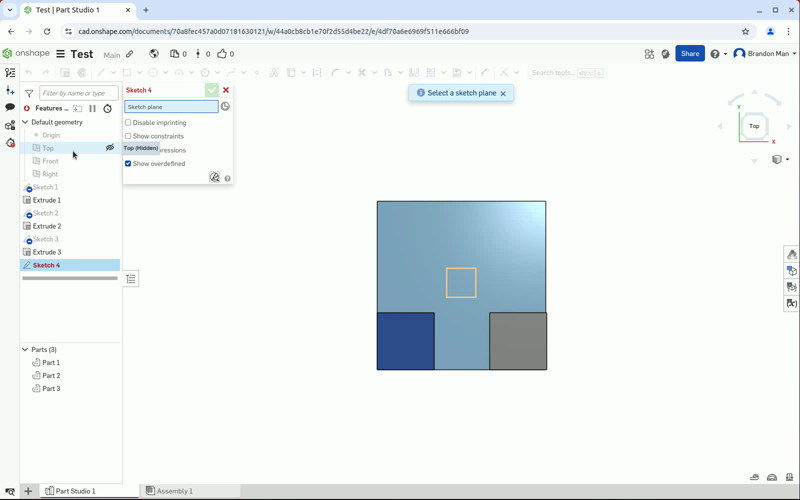
click(73, 150)
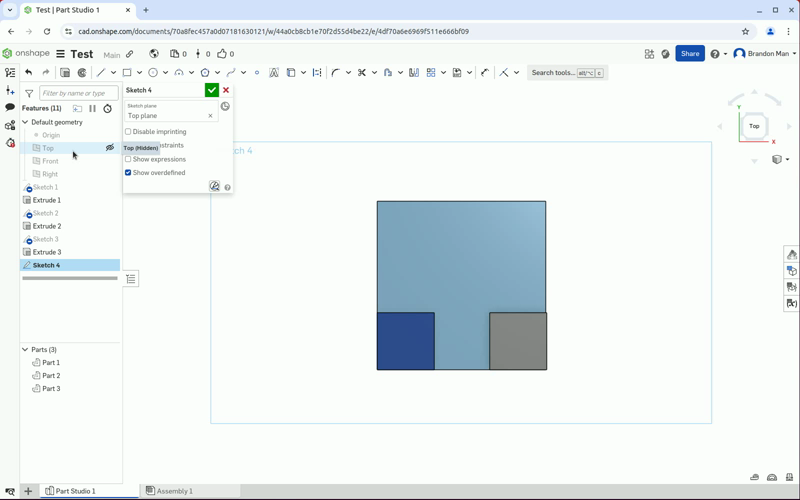
mouse_move(73, 352)
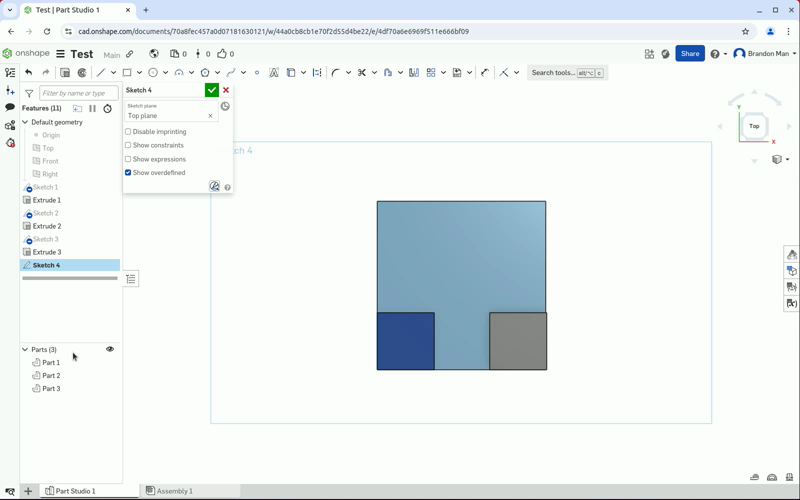
key(y)
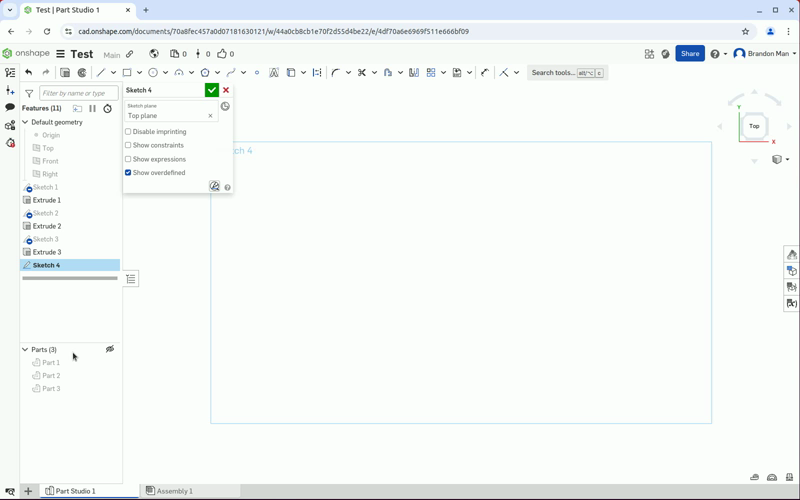
key(l)
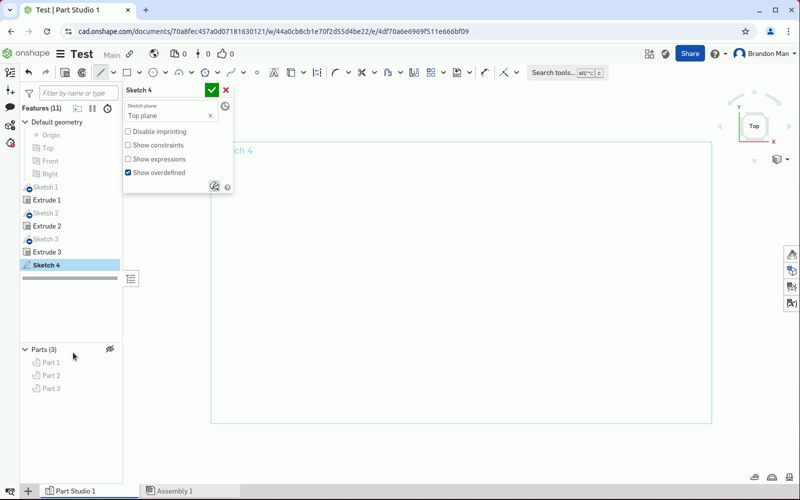
key_down(shift)
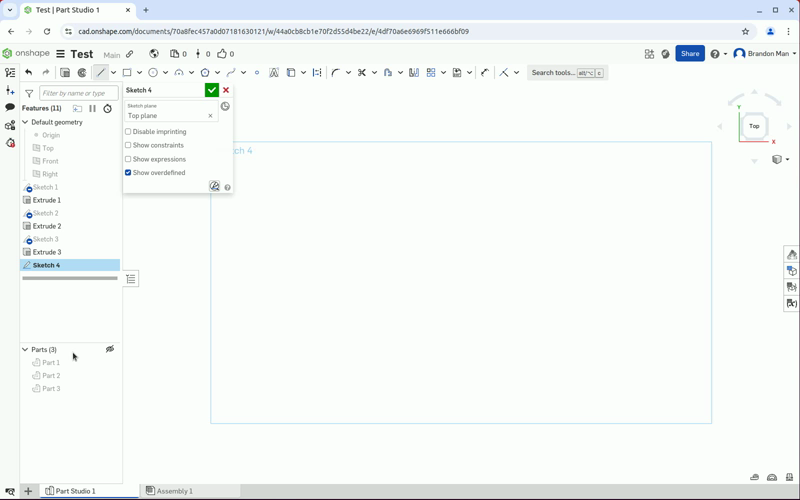
mouse_move(489, 257)
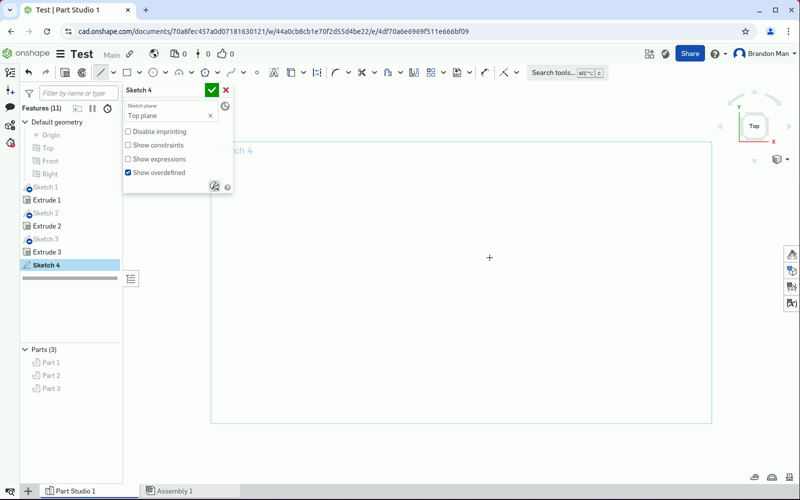
click(489, 257)
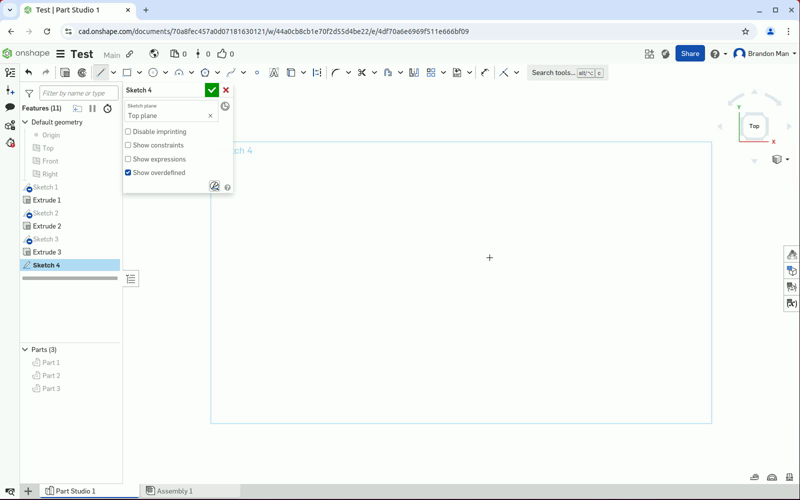
key_up(shift)
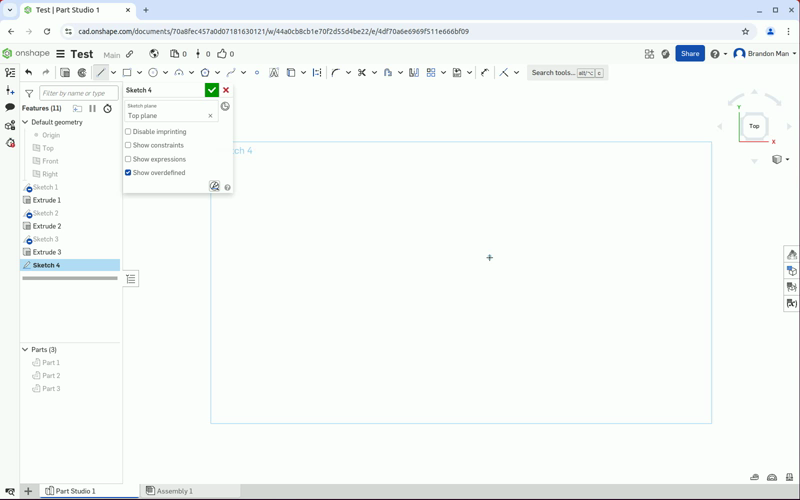
key_down(shift)
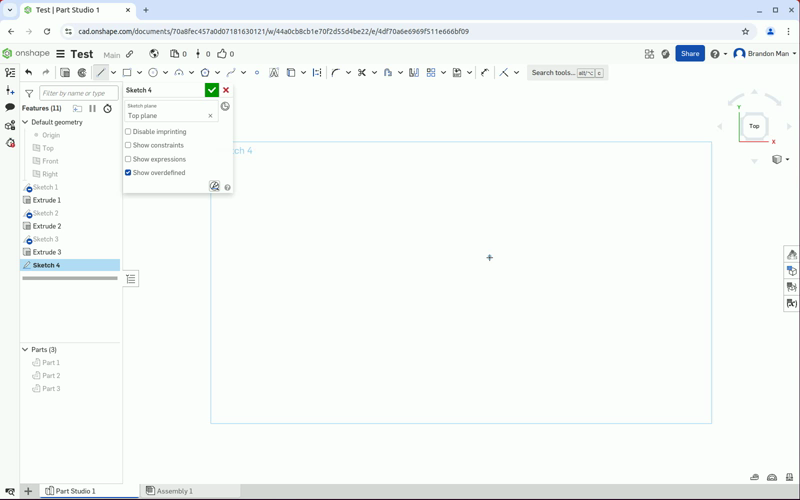
mouse_move(519, 257)
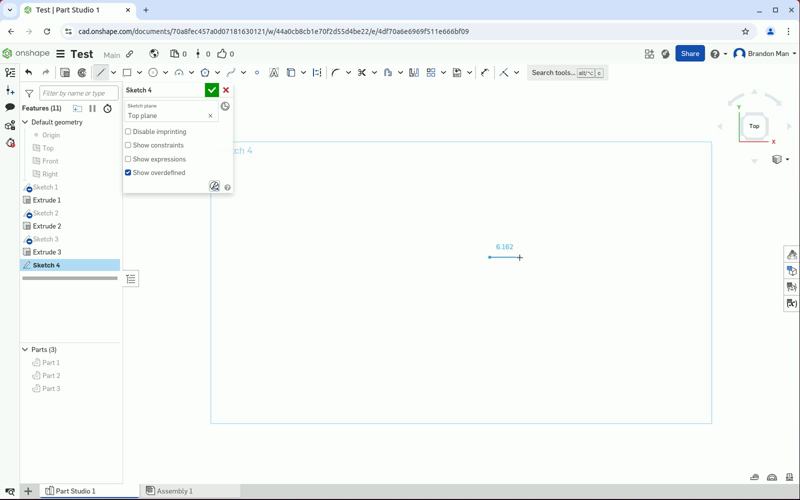
mouse_move(546, 257)
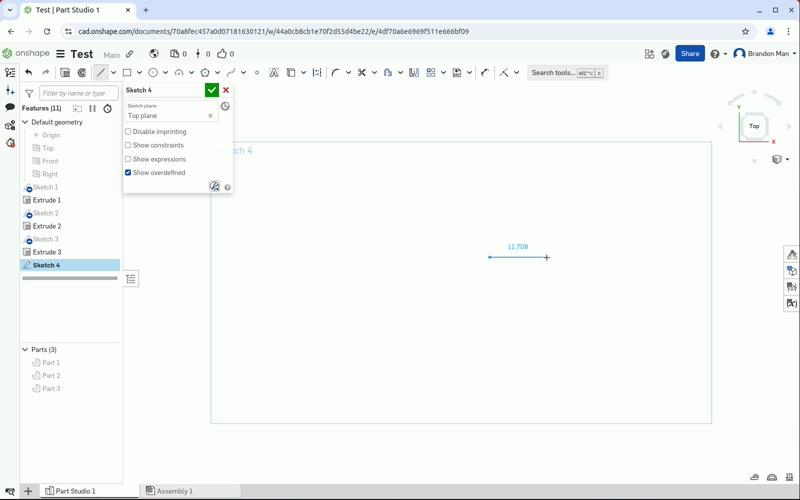
click(546, 257)
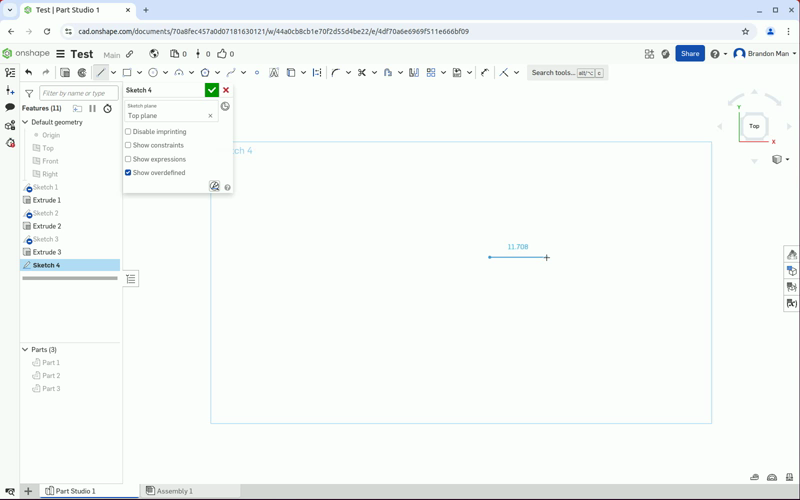
key_up(shift)
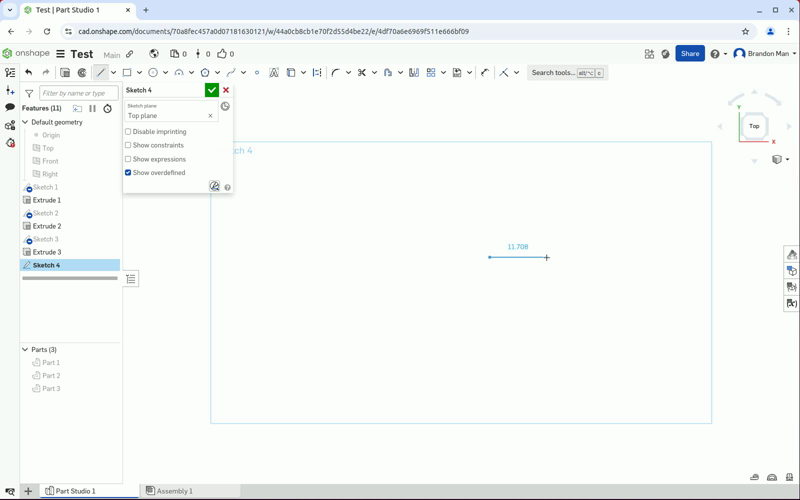
key_down(shift)
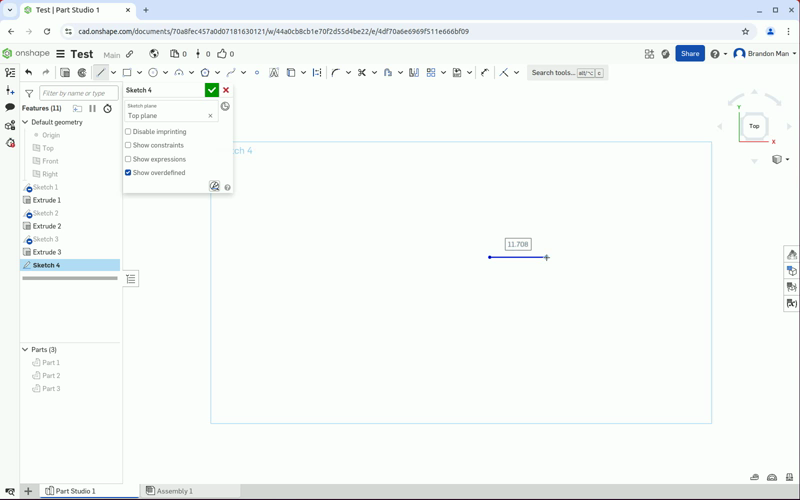
mouse_move(576, 257)
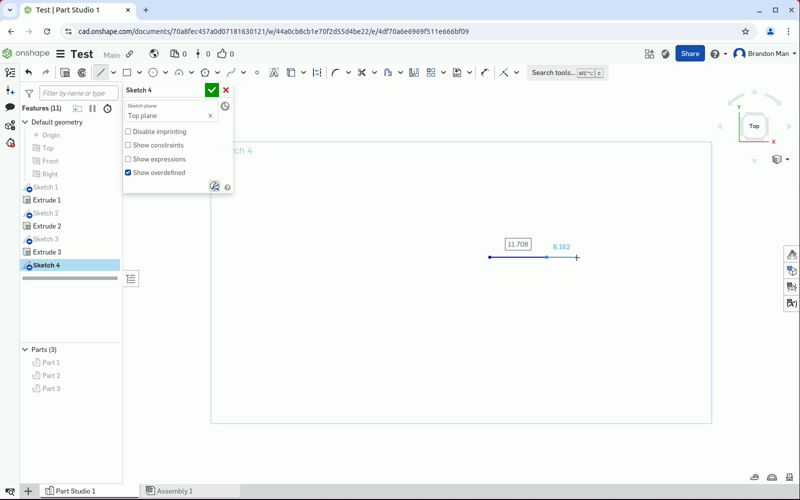
mouse_move(546, 200)
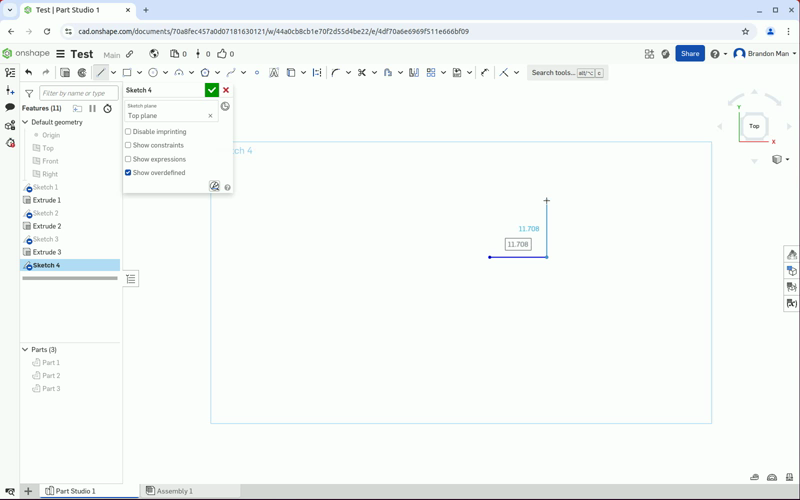
click(546, 200)
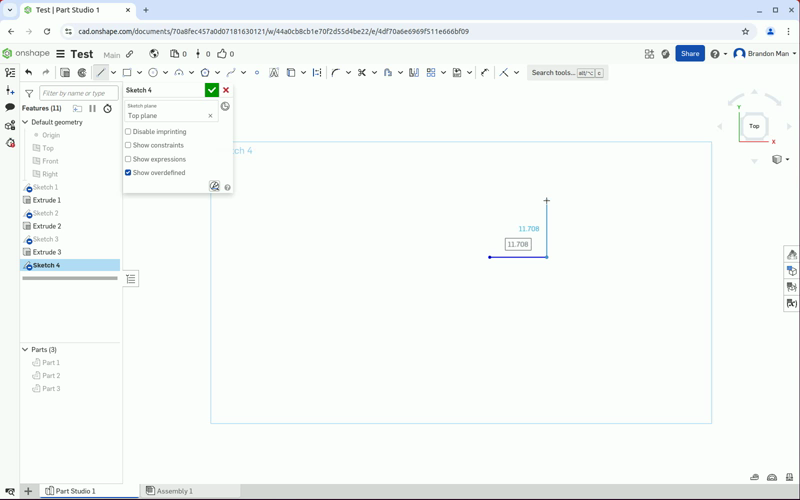
key_up(shift)
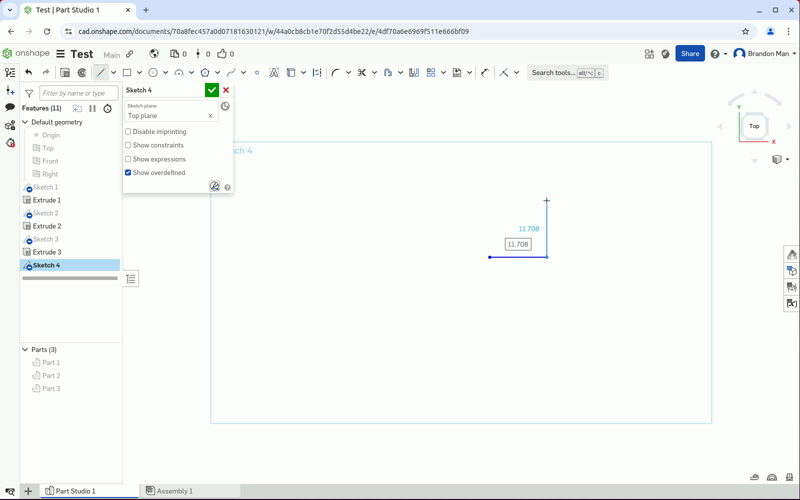
key_down(shift)
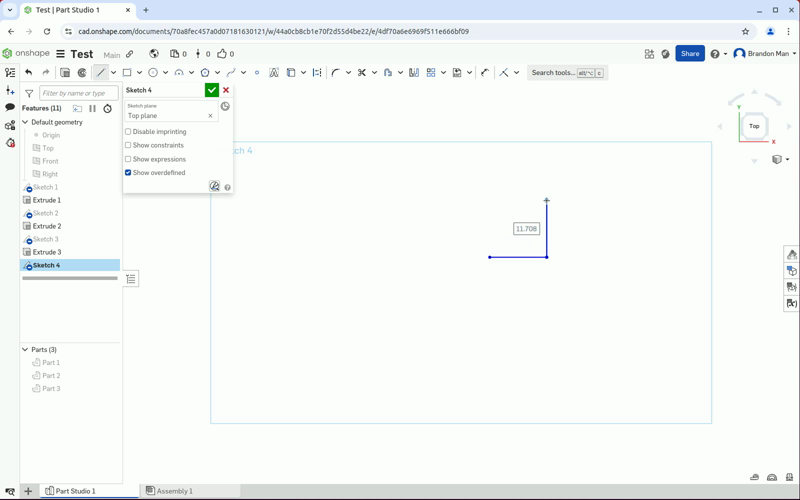
mouse_move(576, 200)
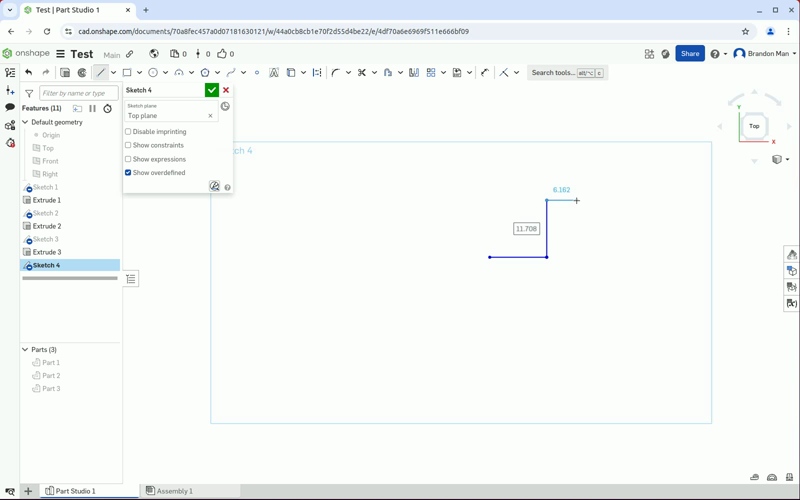
mouse_move(489, 200)
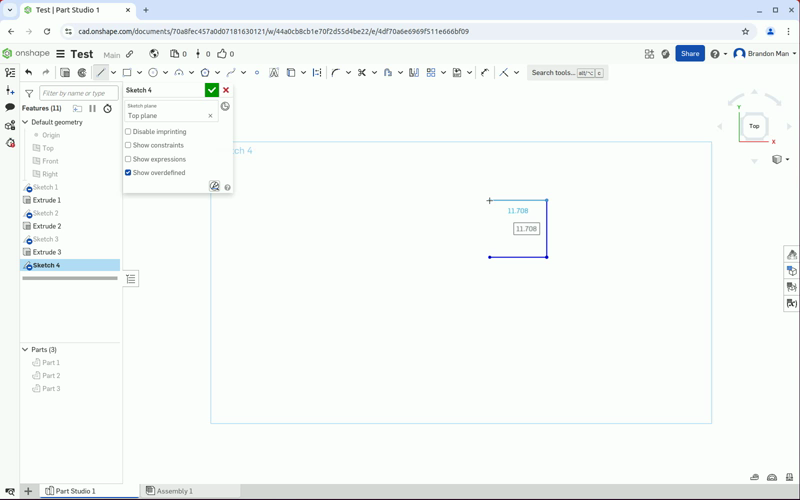
click(489, 200)
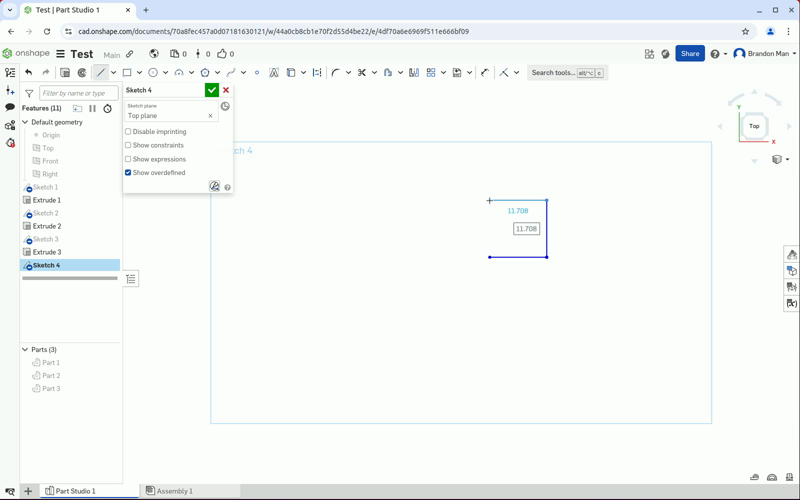
key_up(shift)
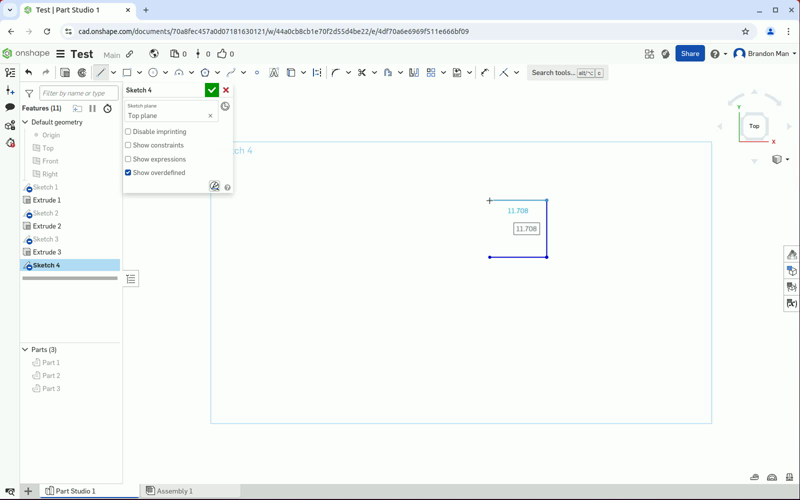
mouse_move(519, 200)
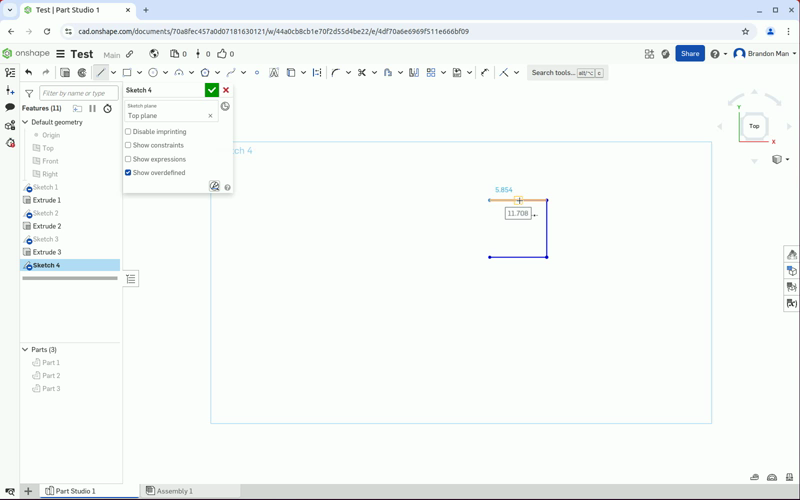
key_down(shift)
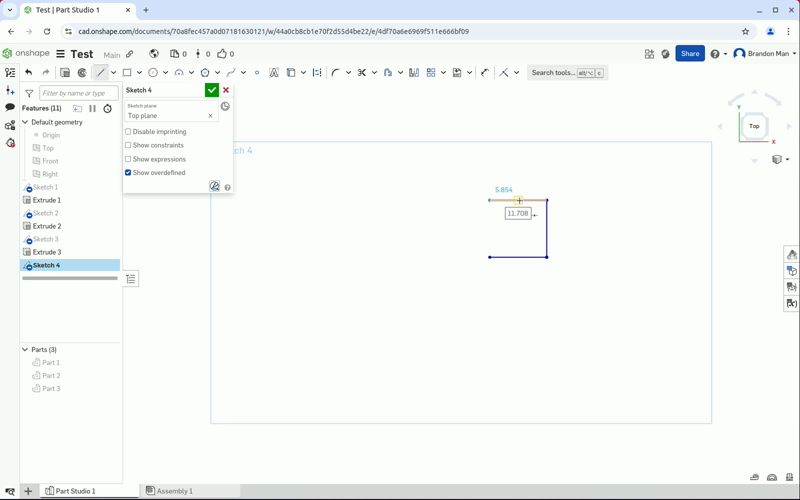
mouse_move(489, 257)
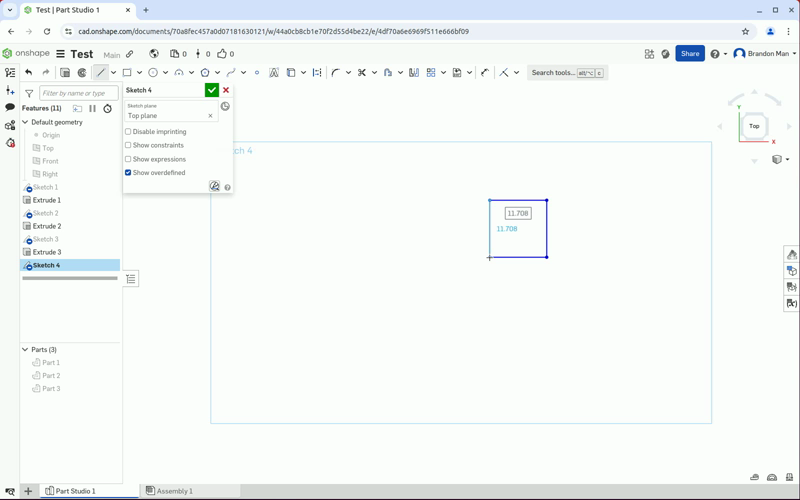
key_up(shift)
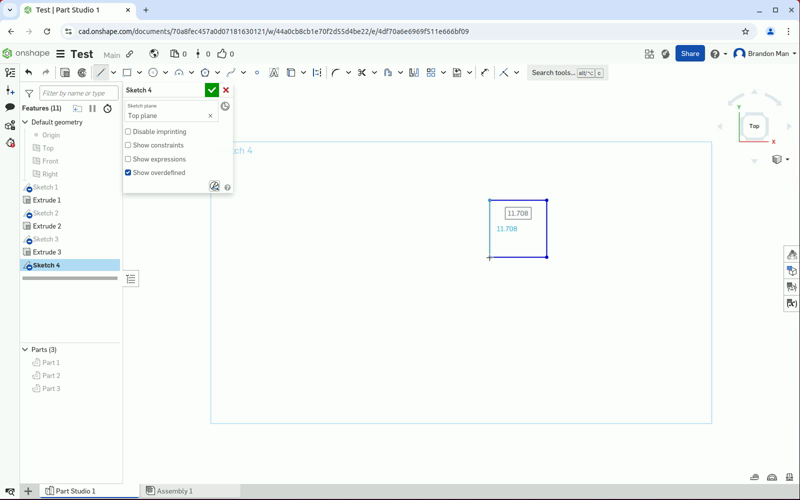
click(489, 257)
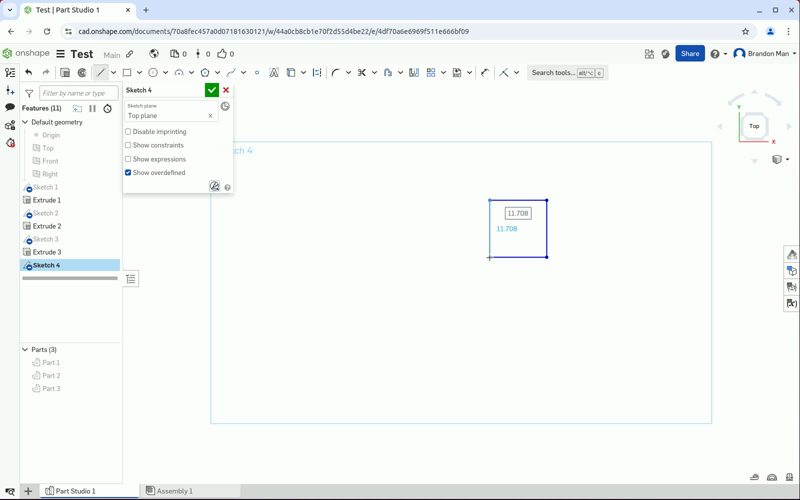
key(esc)
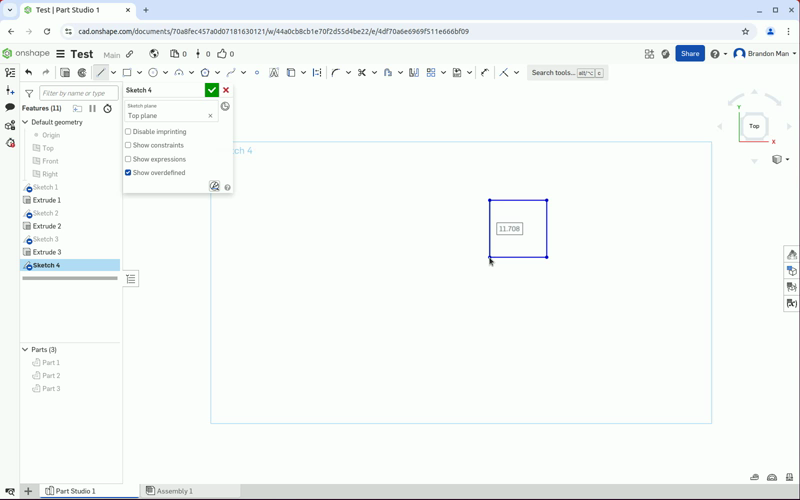
mouse_move(498, 223)
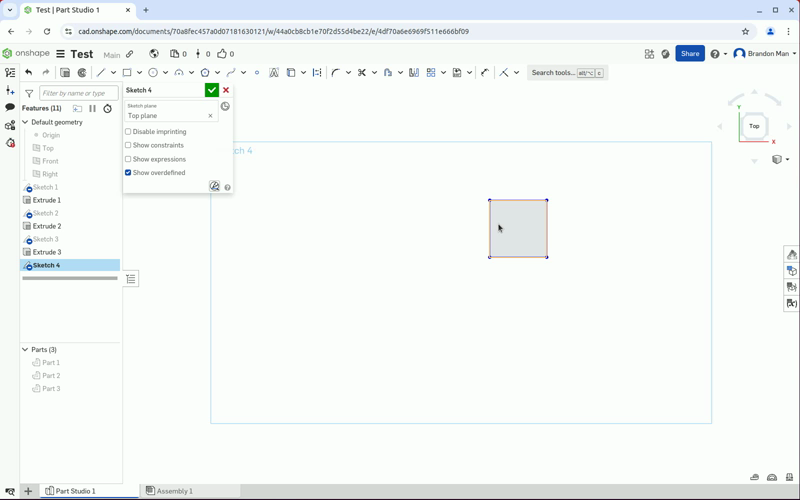
click(498, 223)
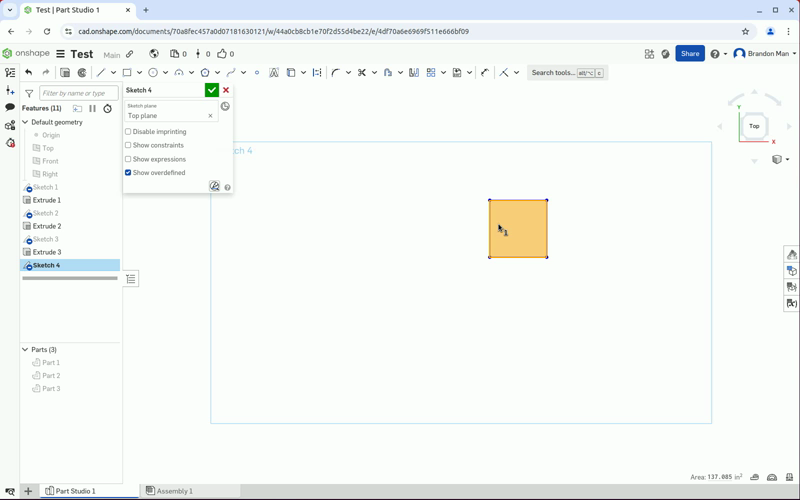
mouse_move(73, 352)
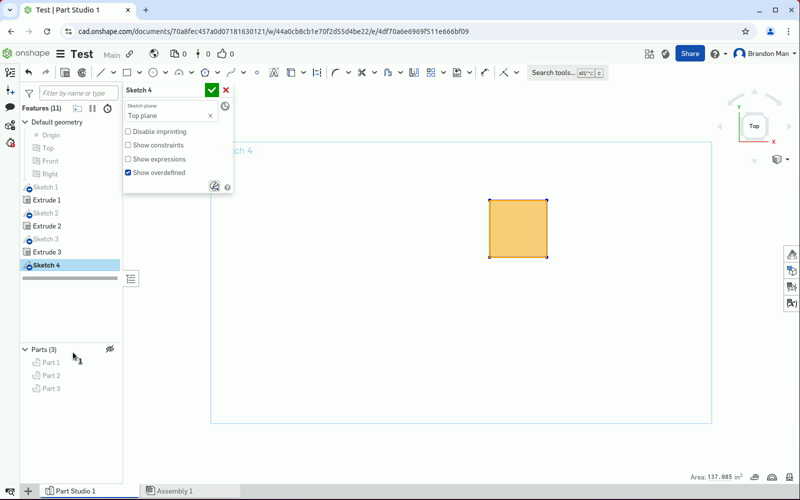
key(shift+y)
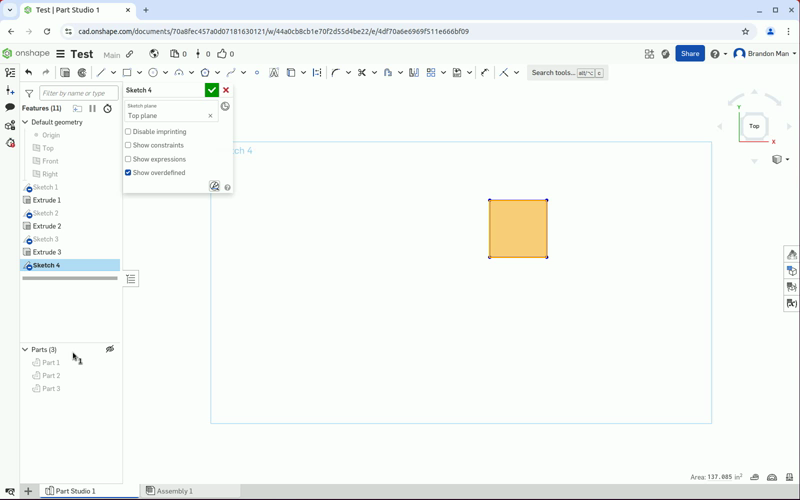
key(shift+e)
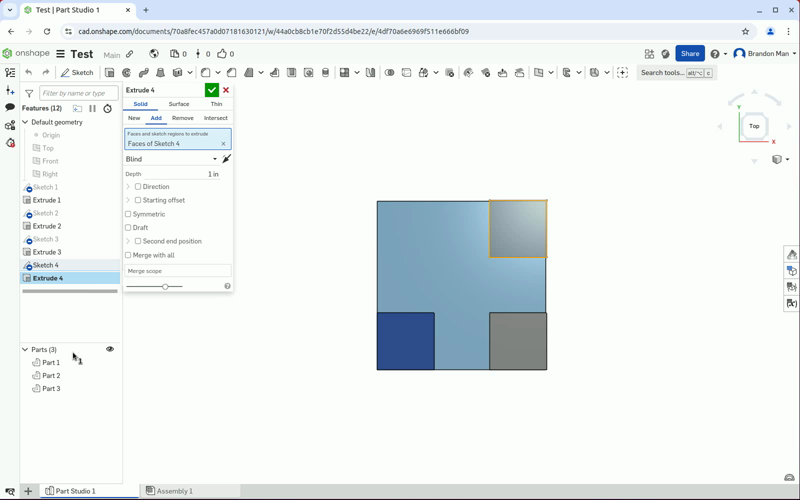
mouse_move(143, 106)
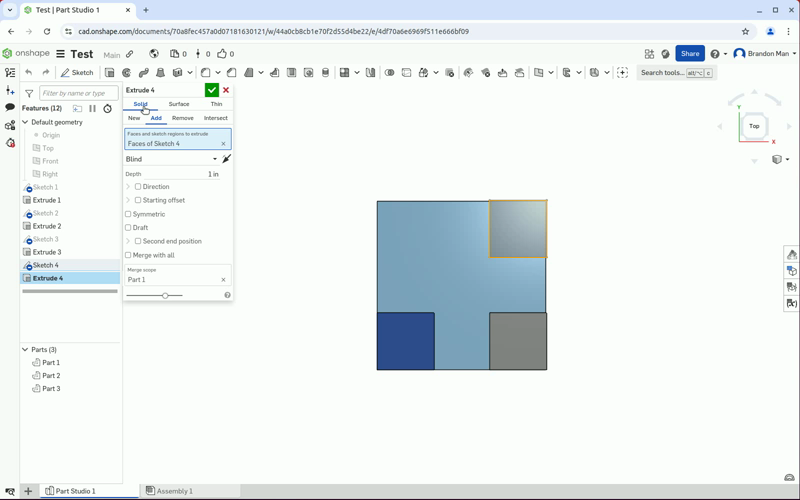
click(143, 106)
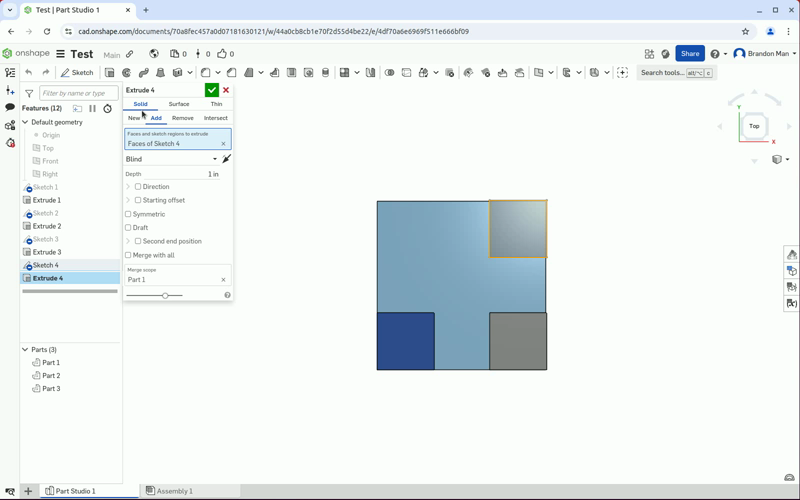
mouse_move(137, 120)
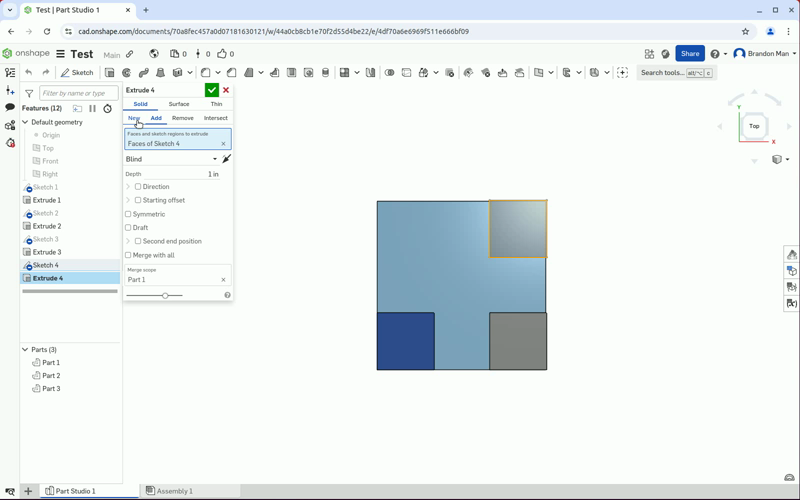
click(137, 120)
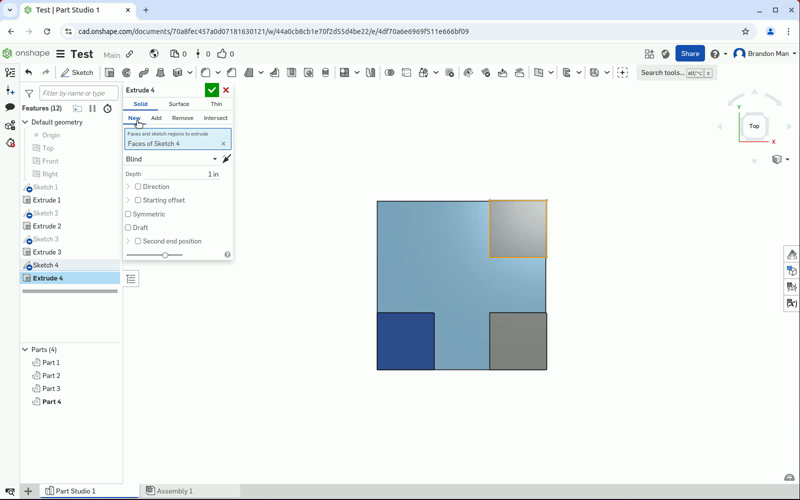
key(tab, 4)
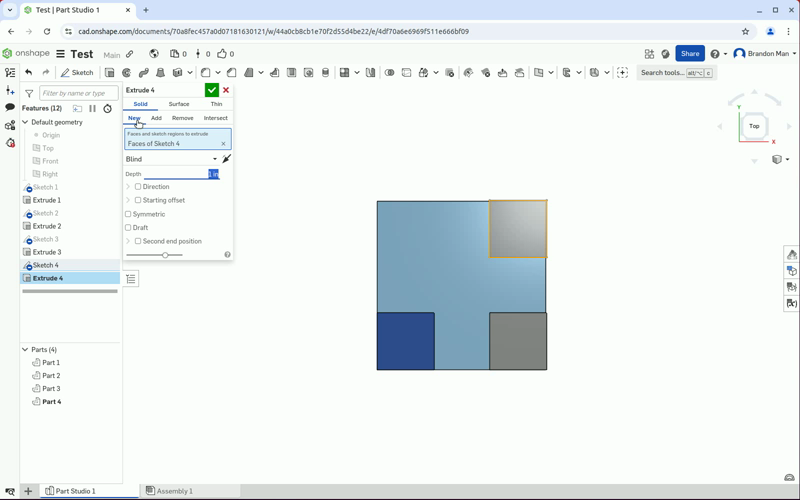
text(23.108)
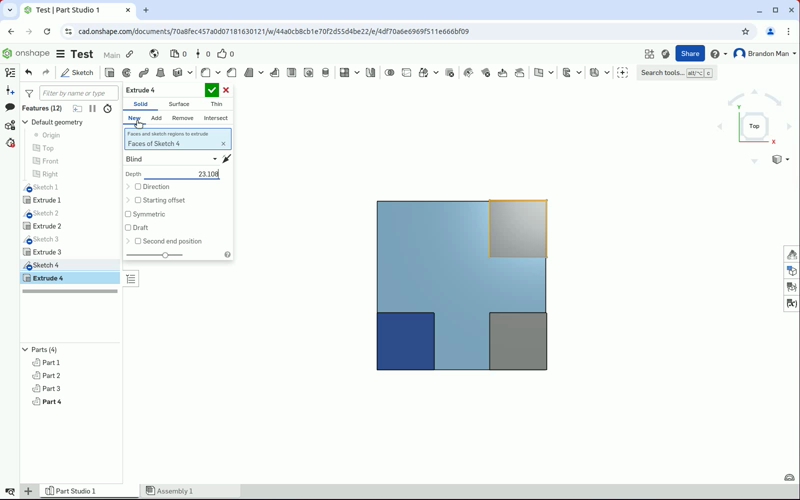
key(enter)
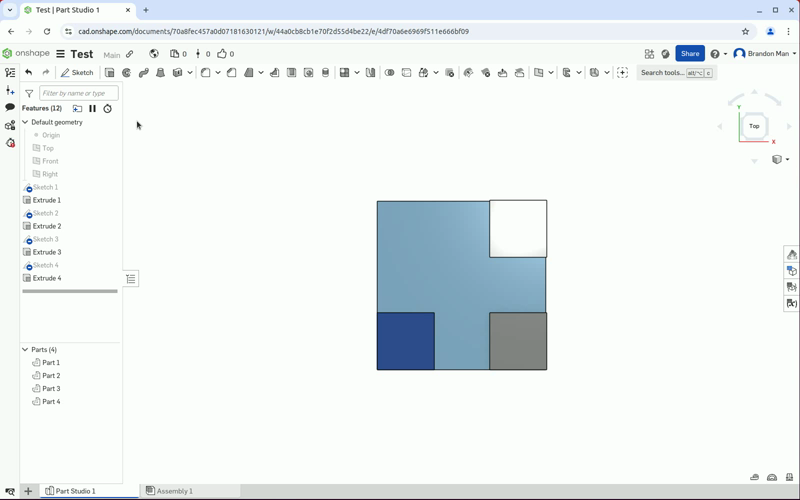
key(shift+h)
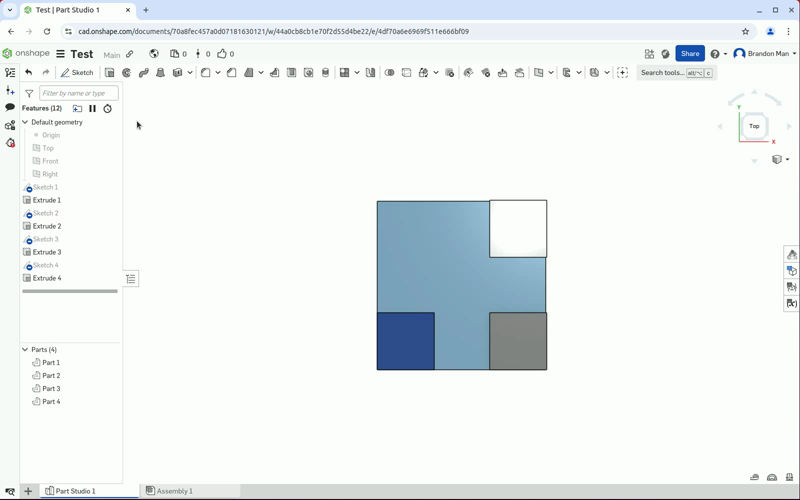
key(shift+h)
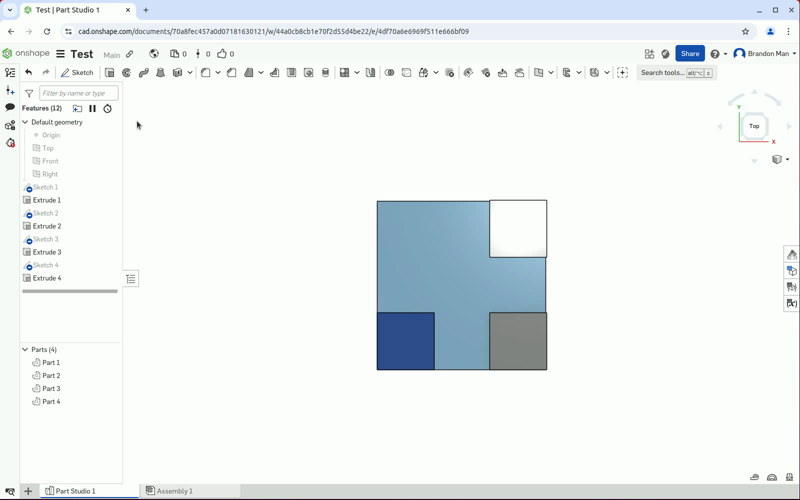
mouse_move(73, 189)
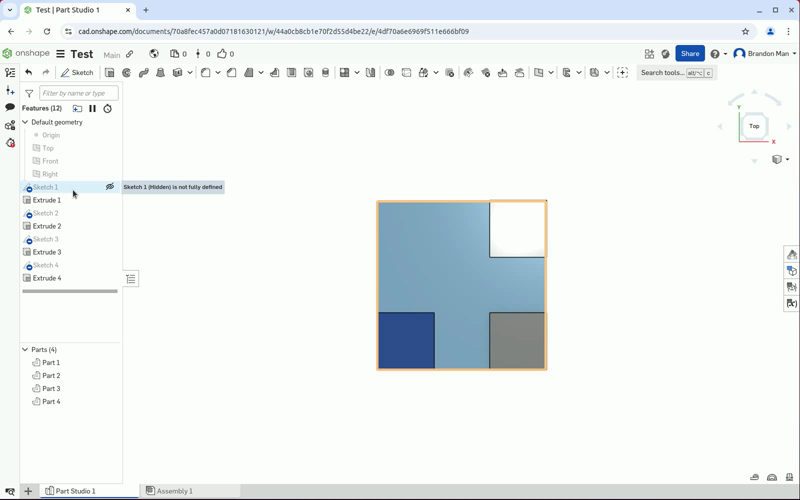
click(73, 189)
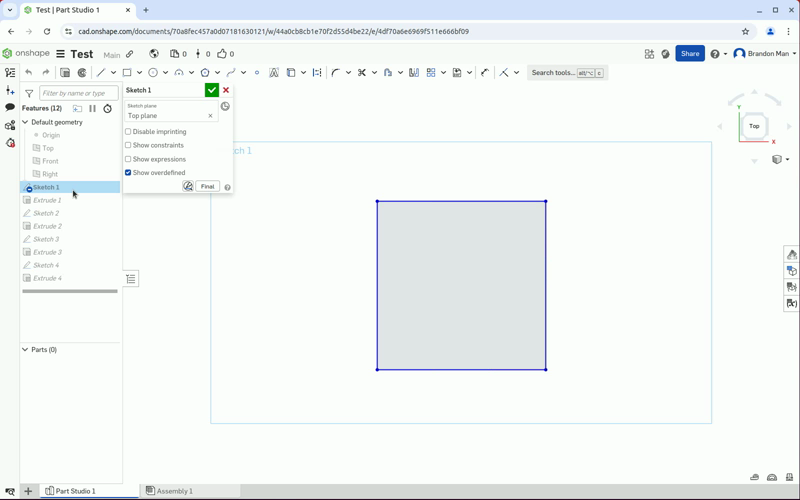
mouse_move(229, 92)
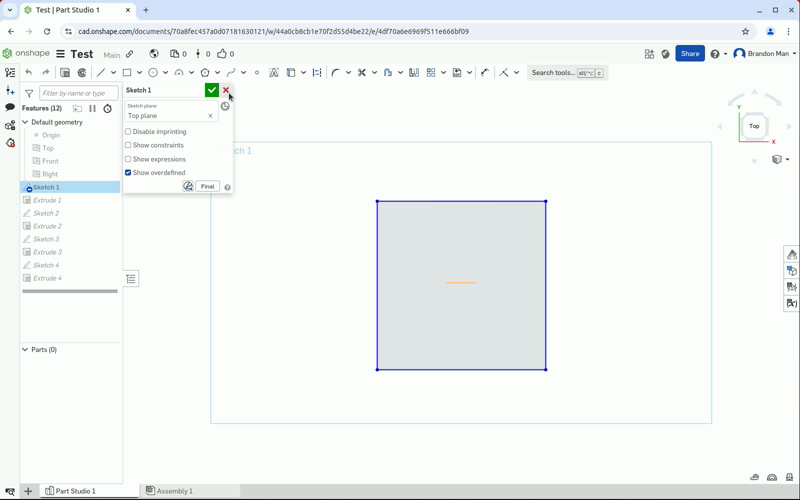
click(229, 92)
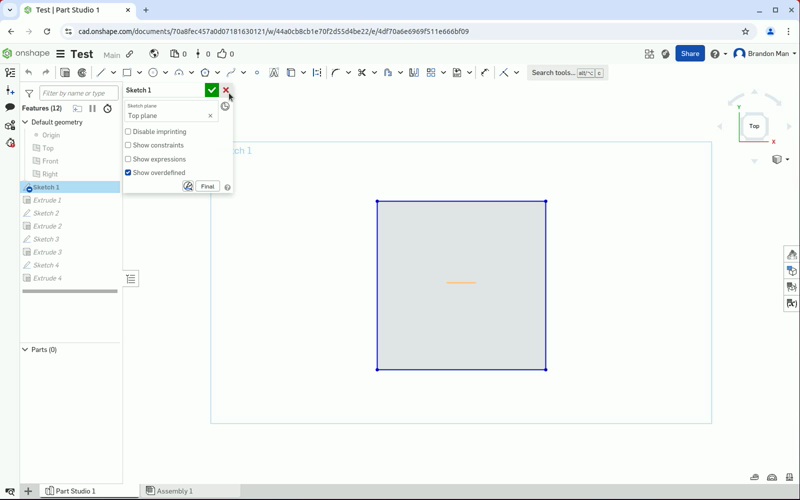
key(shift+s)
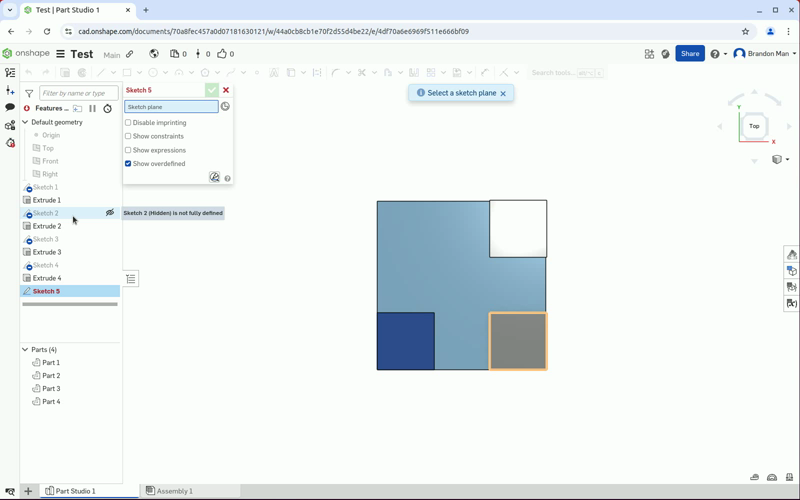
scroll(3)
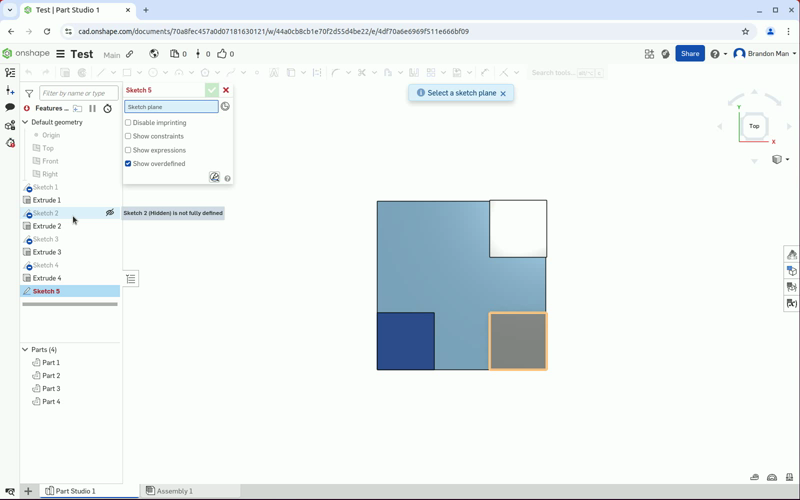
mouse_move(73, 150)
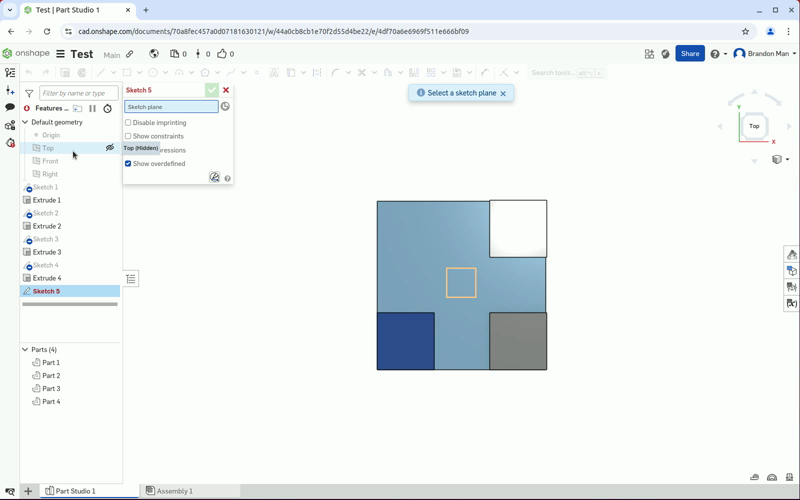
click(73, 150)
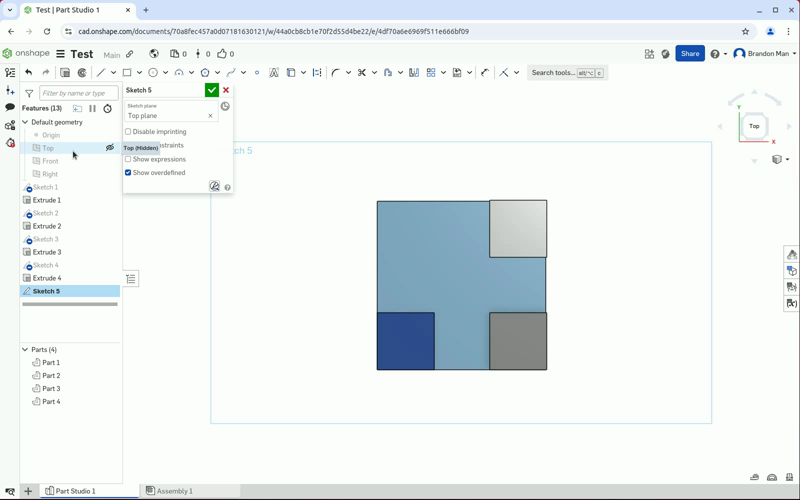
mouse_move(73, 352)
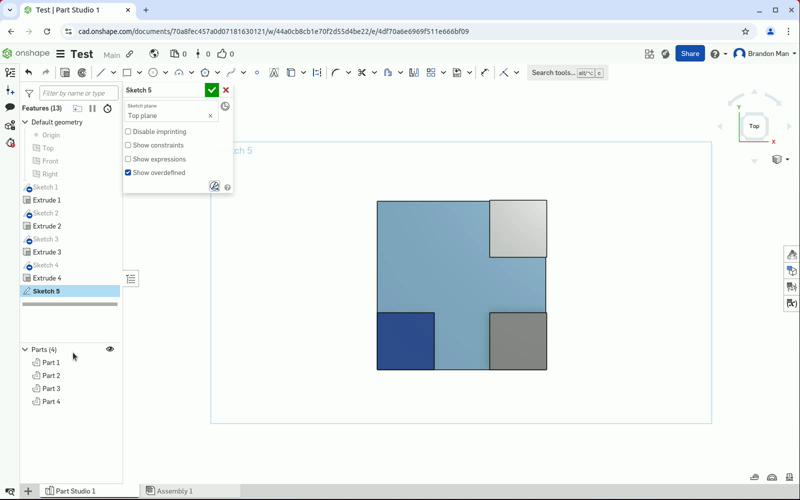
key(y)
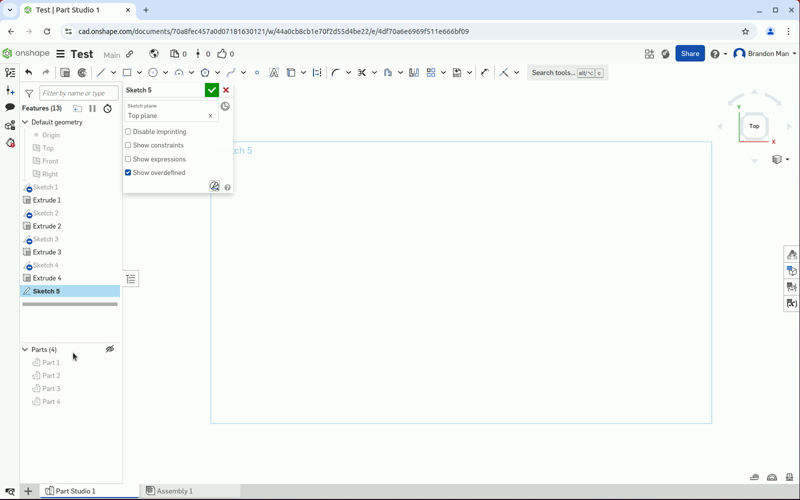
key(l)
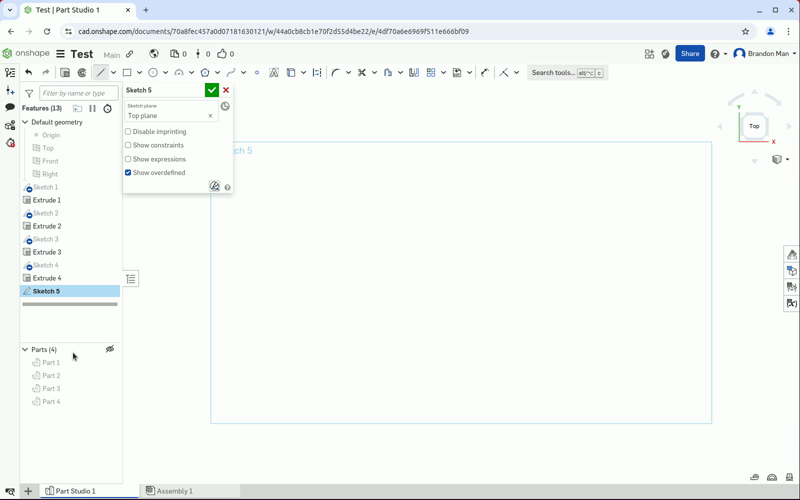
key_down(shift)
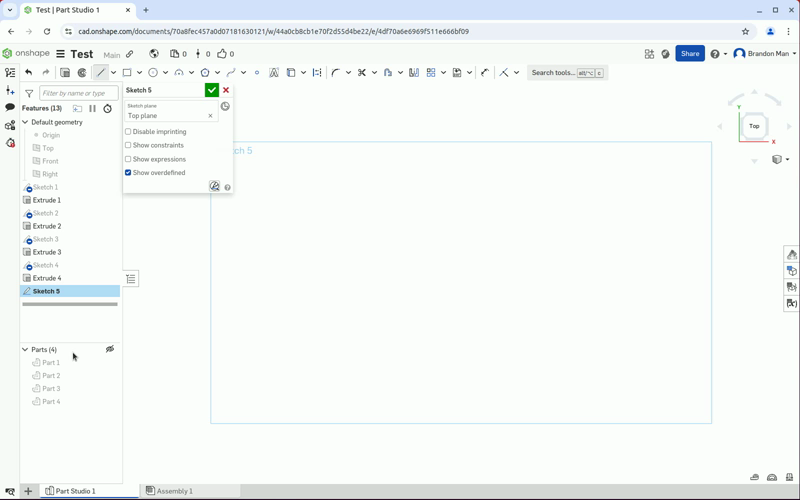
mouse_move(377, 257)
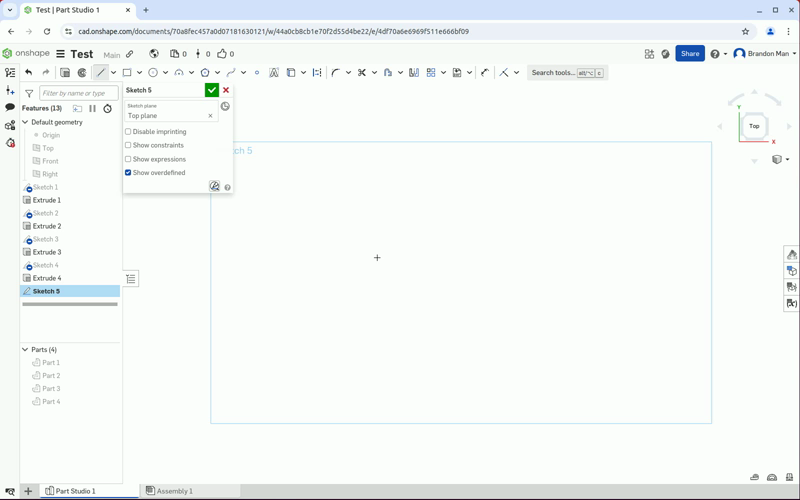
click(377, 257)
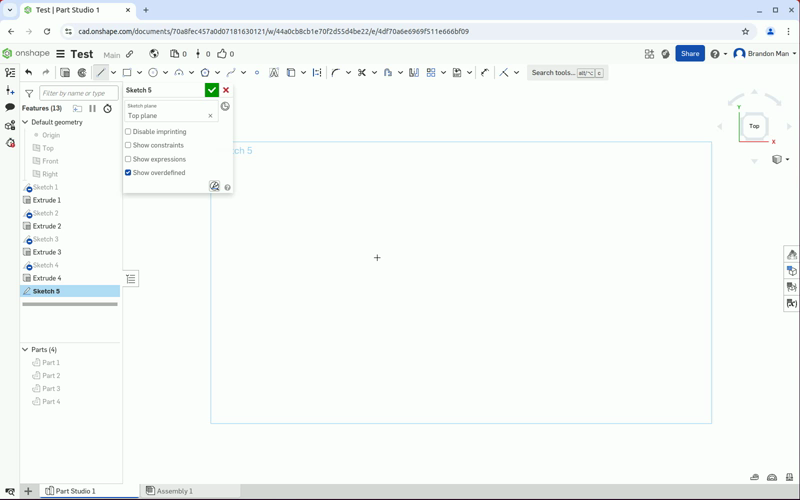
key_up(shift)
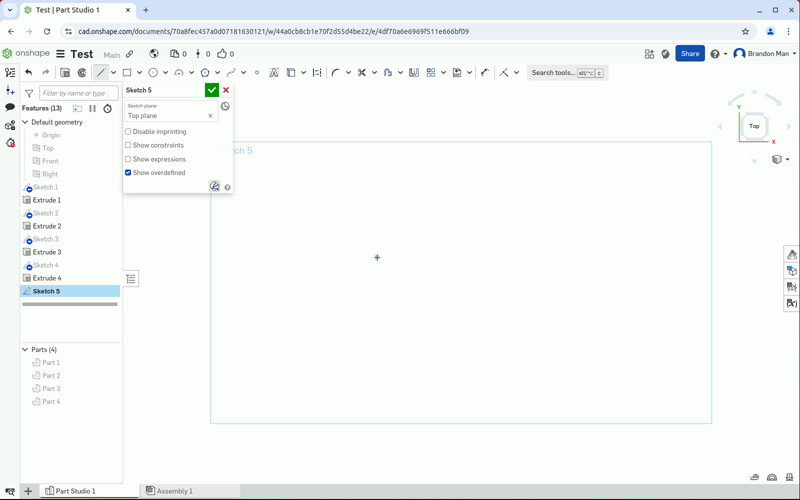
key_down(shift)
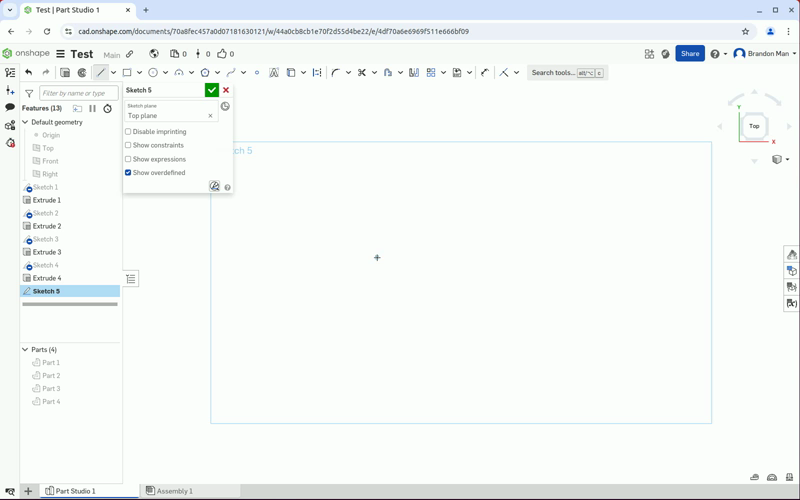
mouse_move(407, 257)
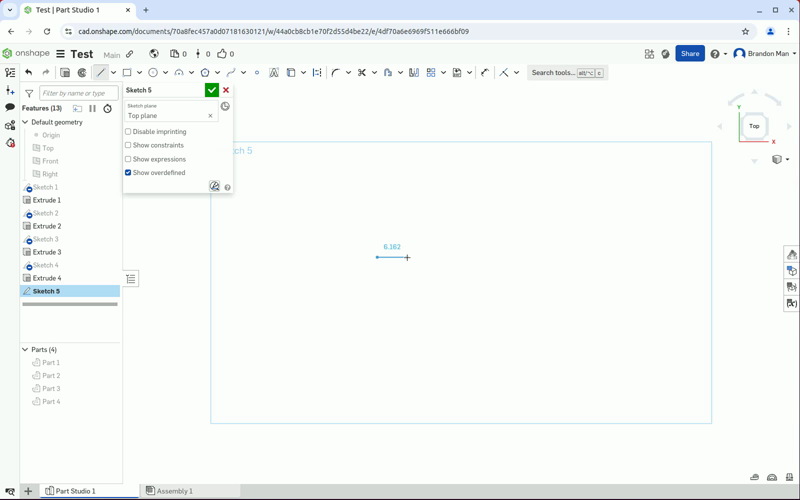
mouse_move(434, 257)
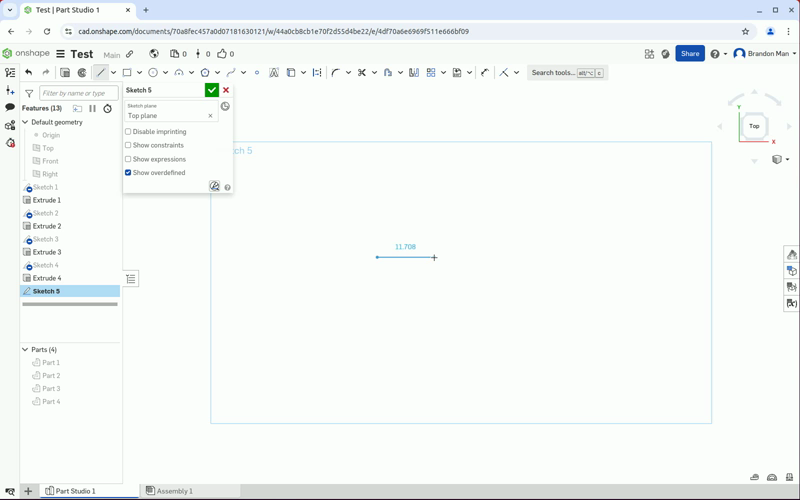
click(434, 257)
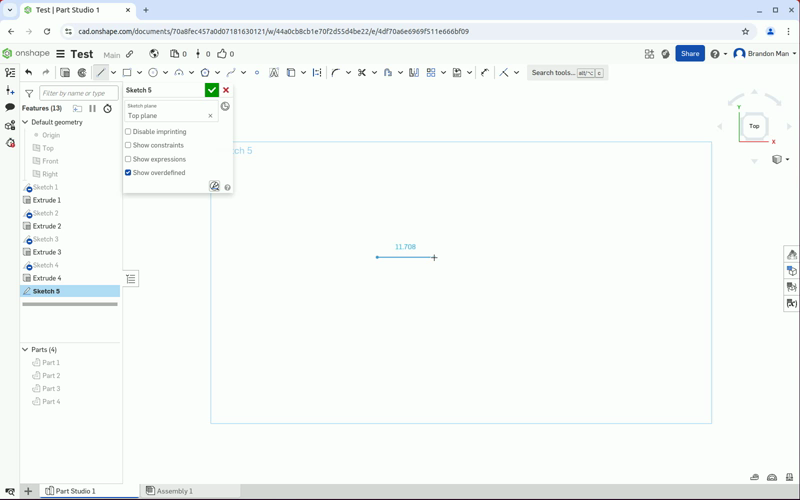
key_up(shift)
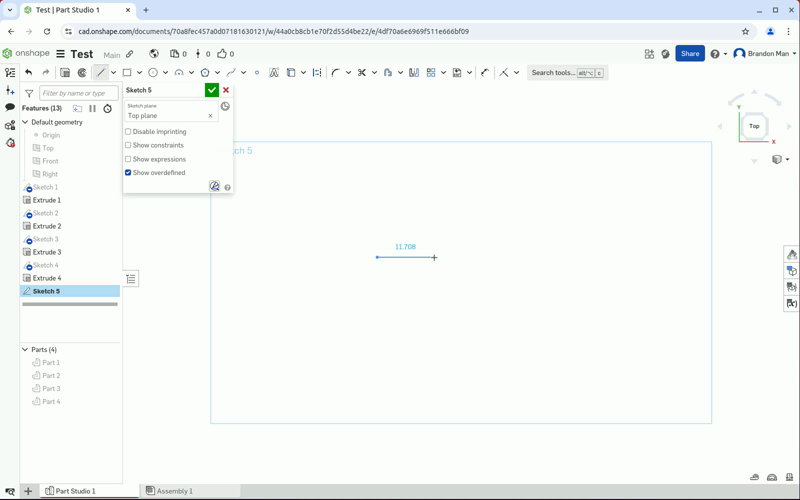
key_down(shift)
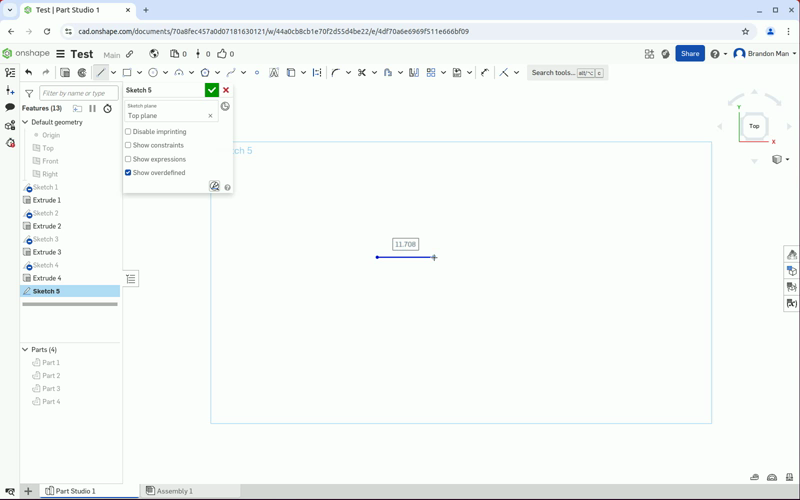
mouse_move(464, 257)
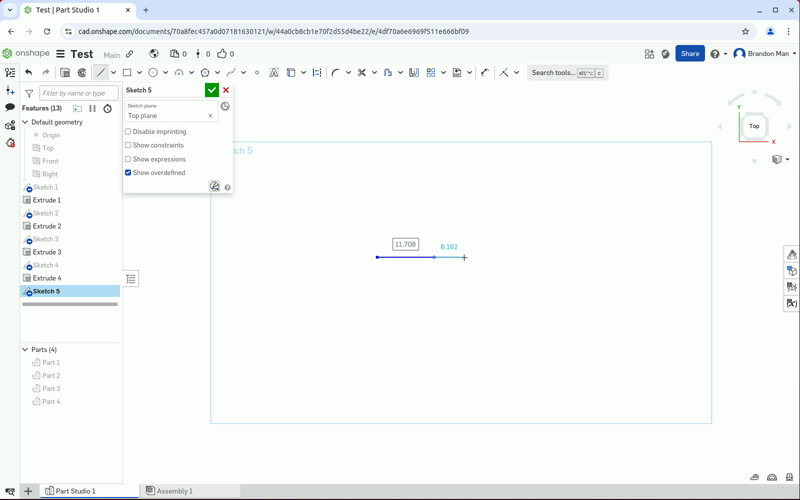
mouse_move(434, 200)
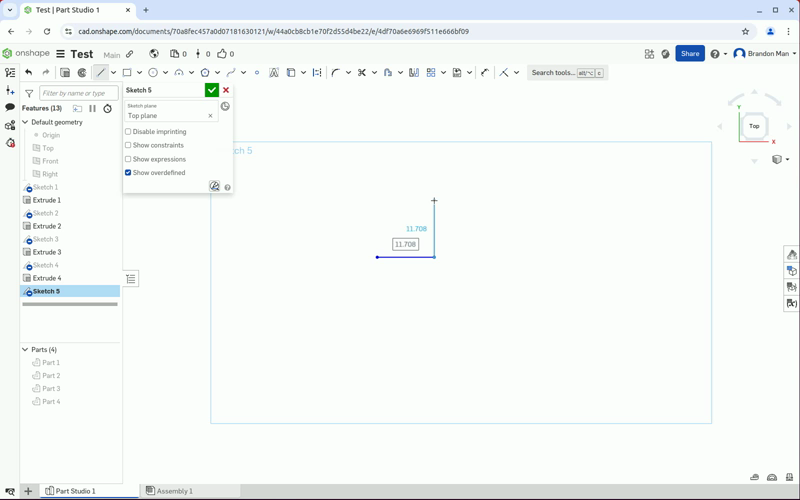
click(434, 200)
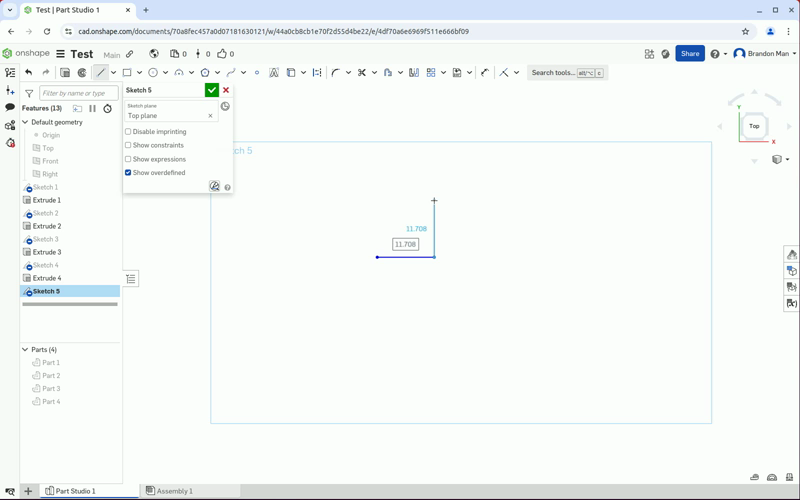
key_up(shift)
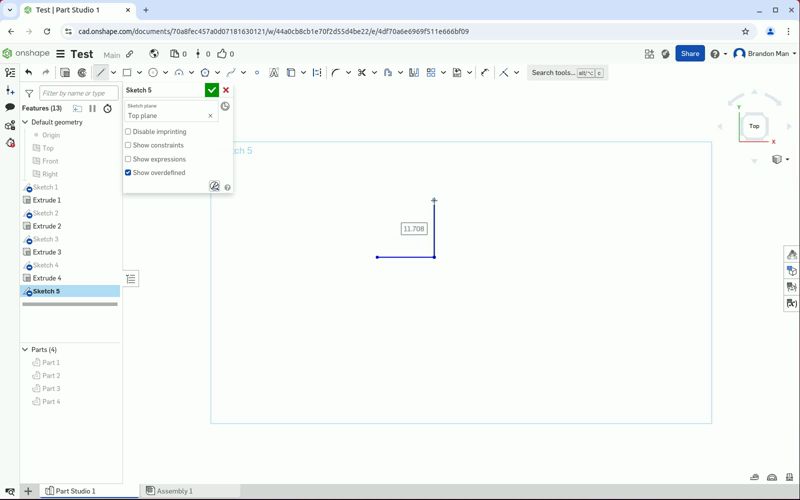
key_down(shift)
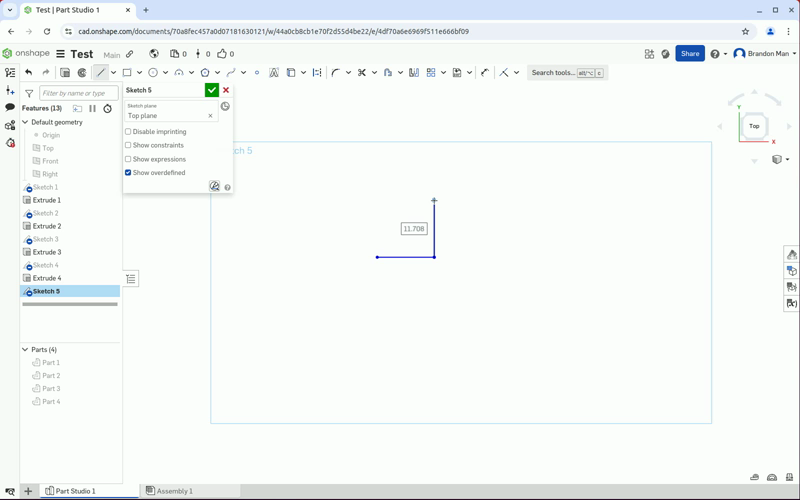
mouse_move(464, 200)
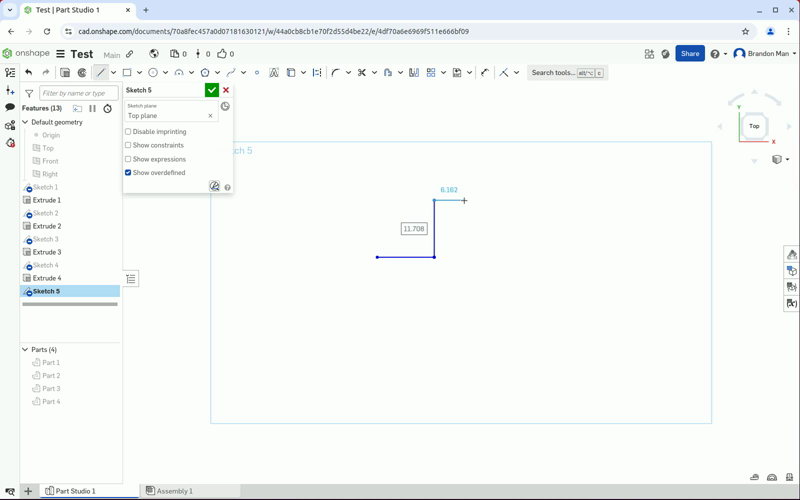
mouse_move(377, 200)
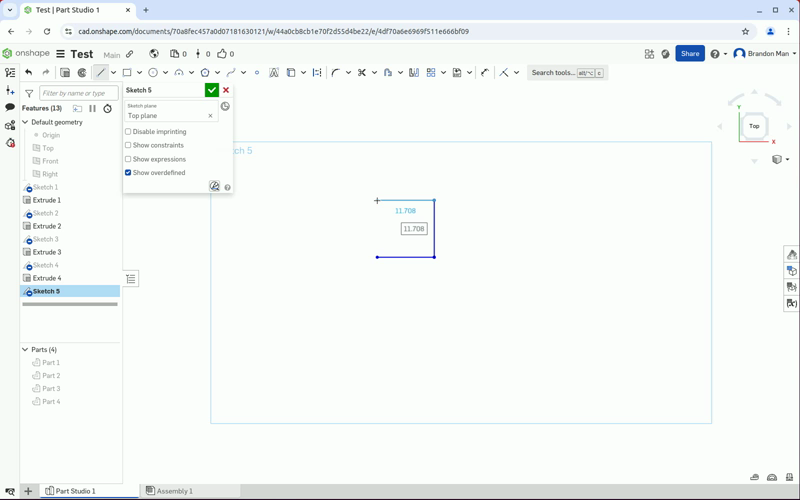
click(377, 200)
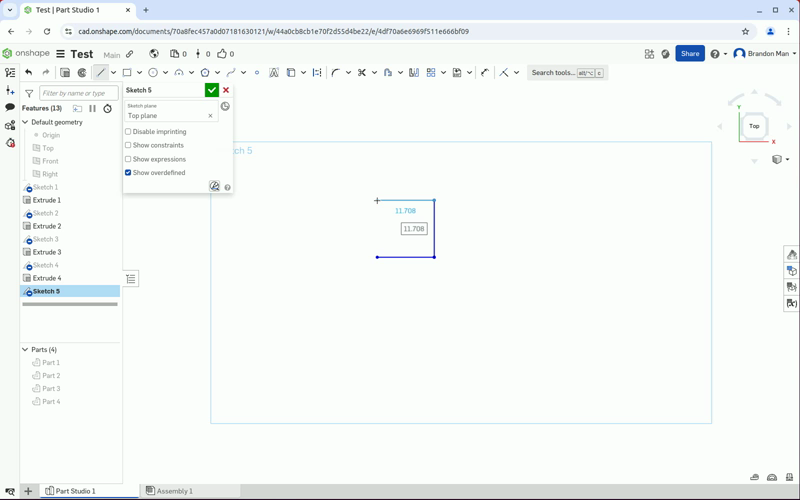
key_up(shift)
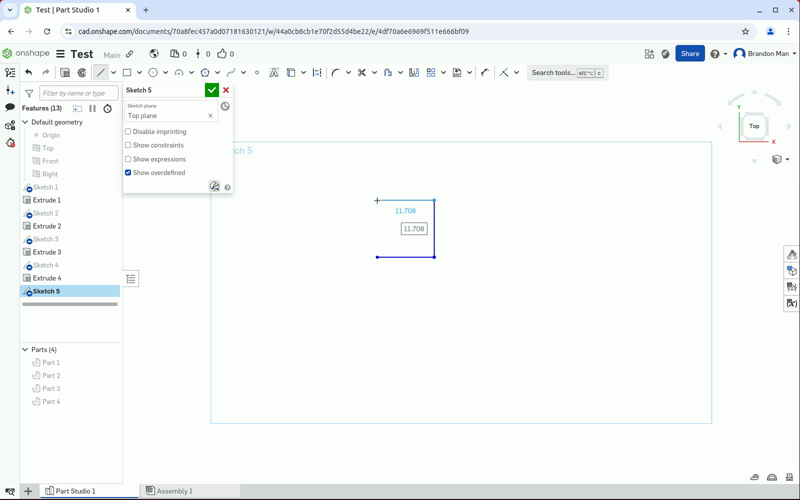
mouse_move(407, 200)
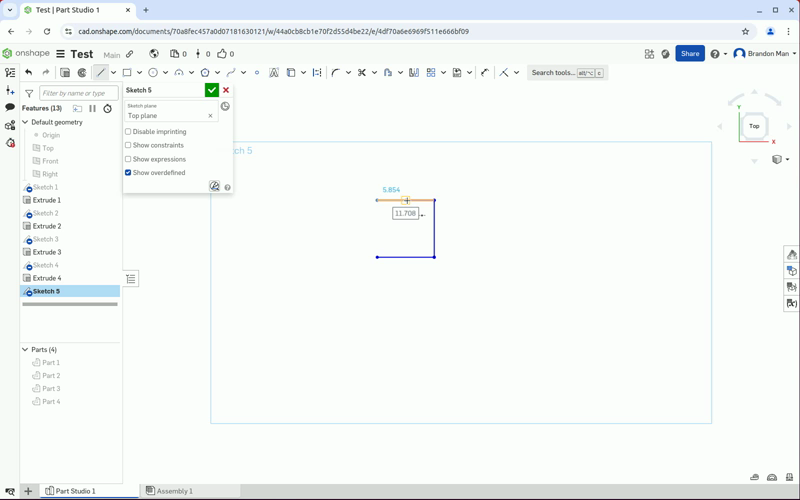
key_down(shift)
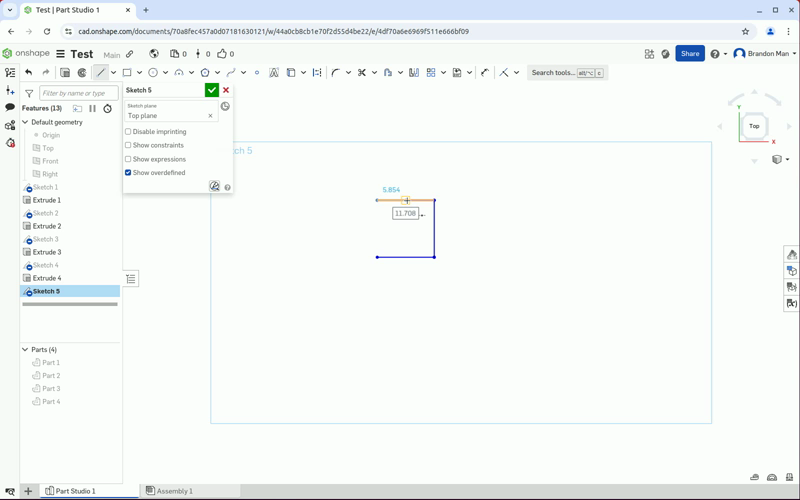
mouse_move(377, 257)
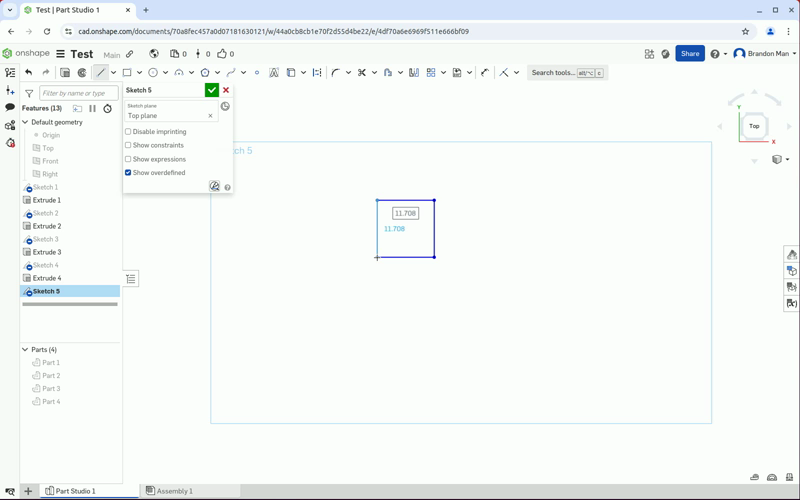
key_up(shift)
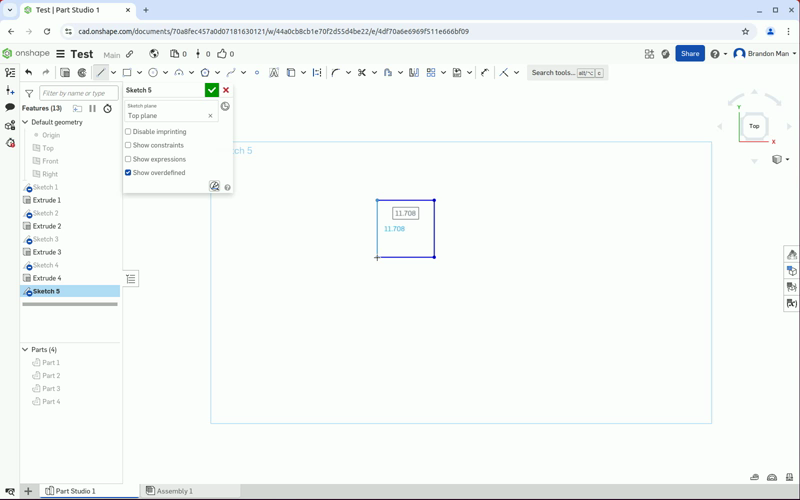
click(377, 257)
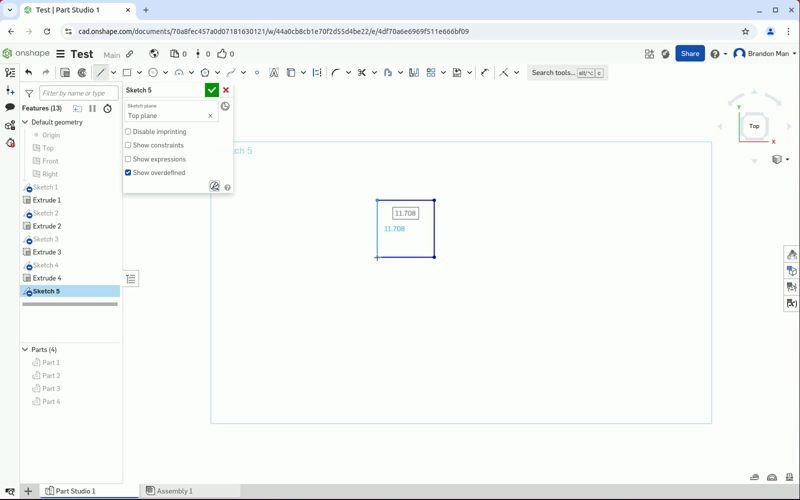
key(esc)
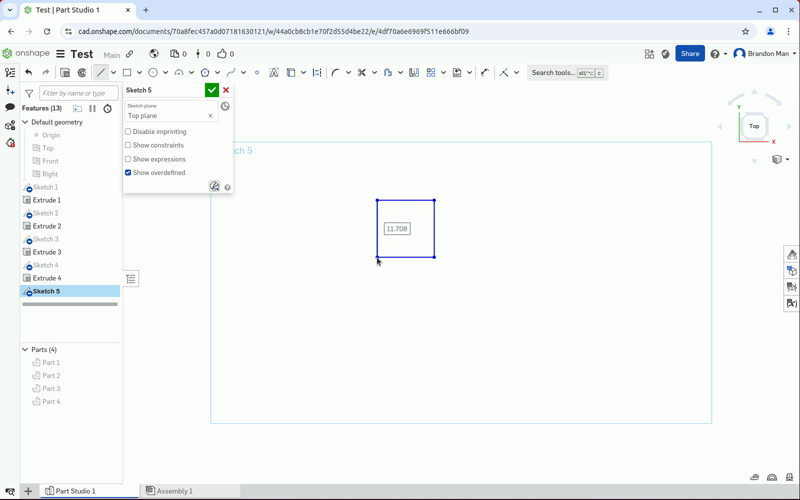
mouse_move(419, 239)
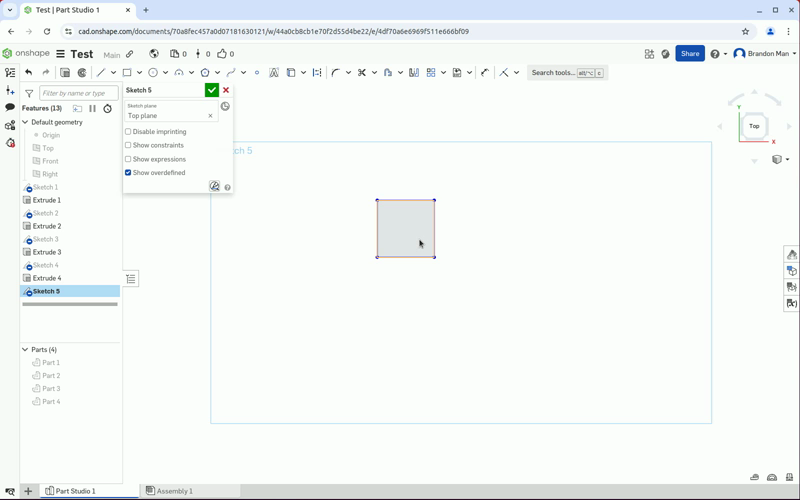
click(419, 239)
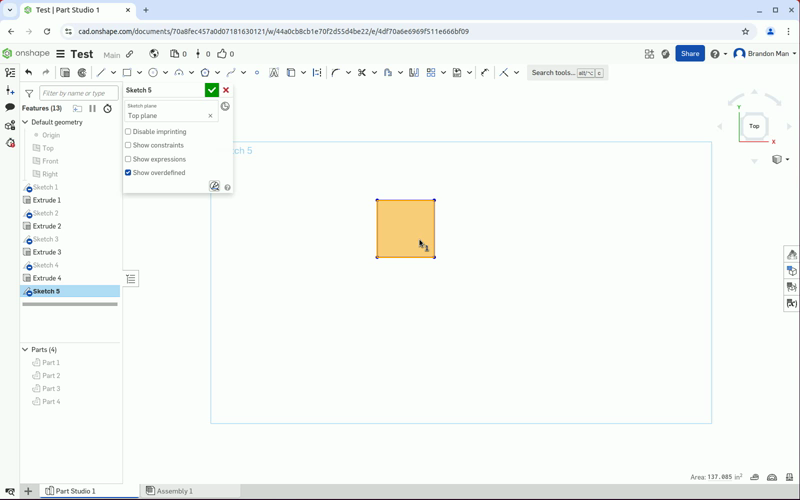
mouse_move(73, 352)
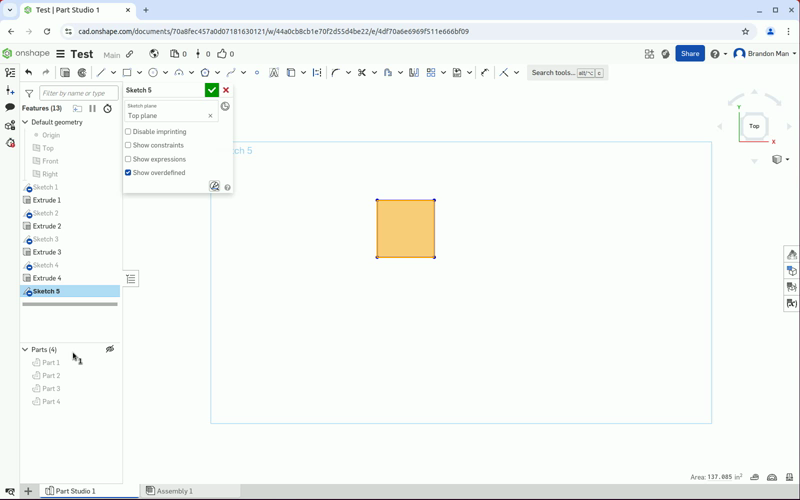
key(shift+y)
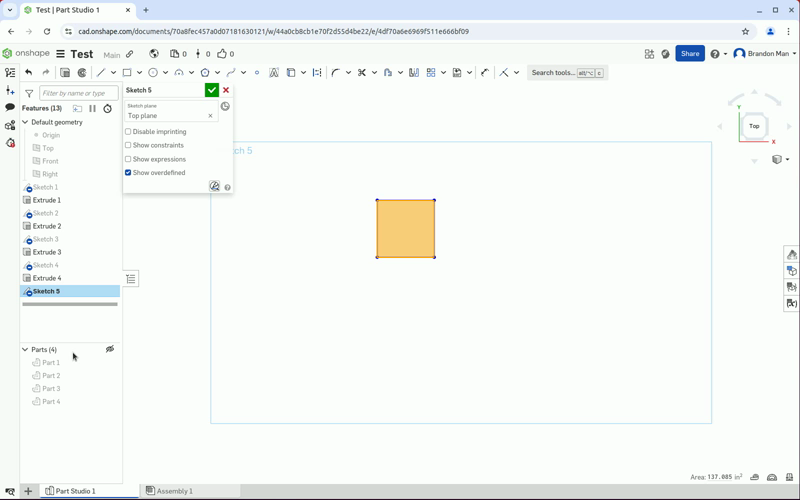
key(shift+e)
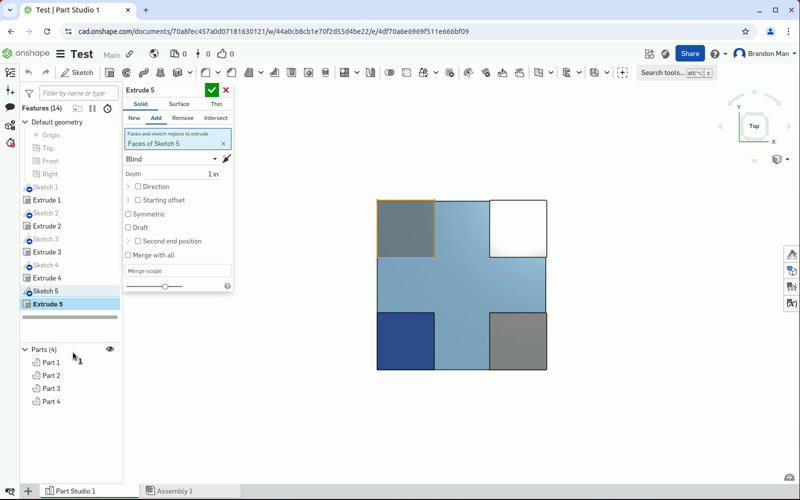
mouse_move(143, 106)
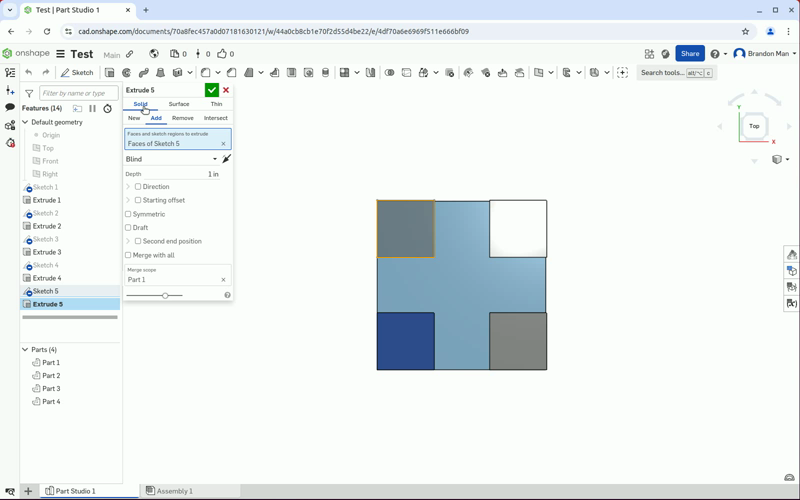
click(143, 106)
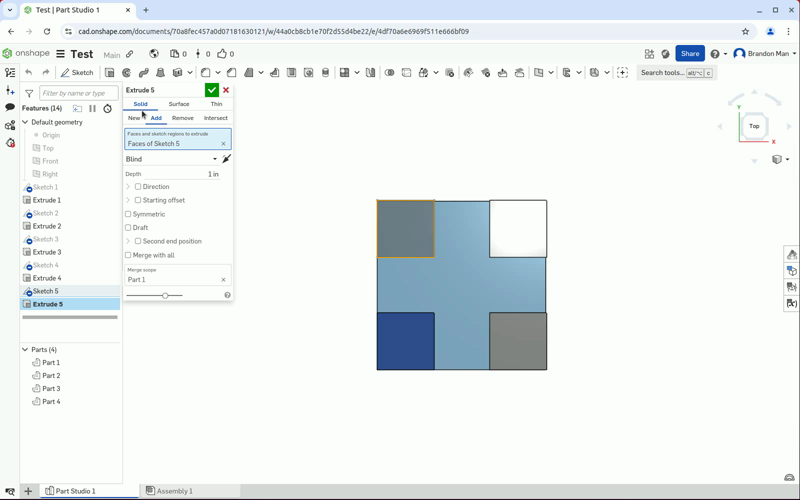
mouse_move(137, 120)
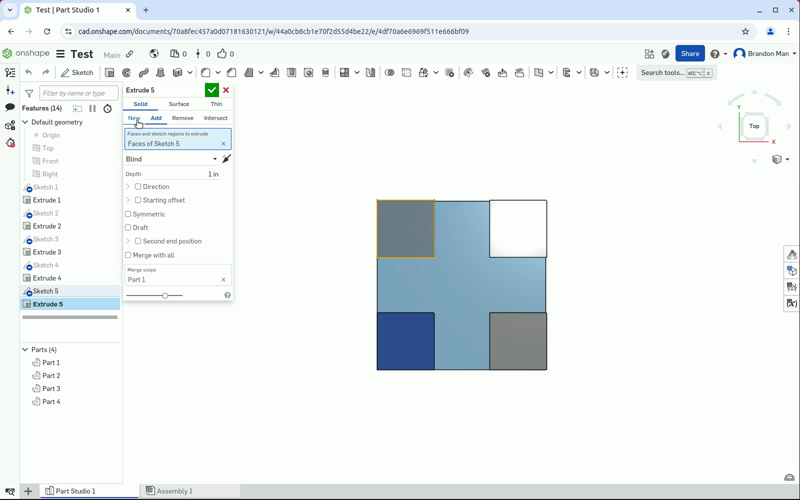
click(137, 120)
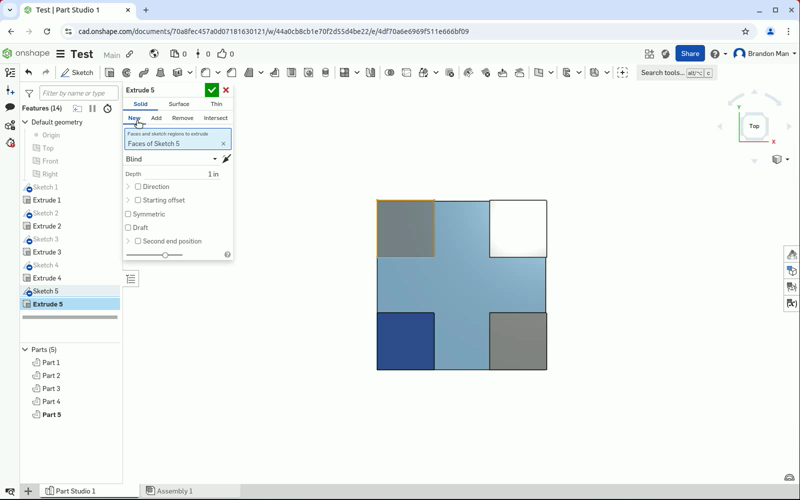
key(tab, 4)
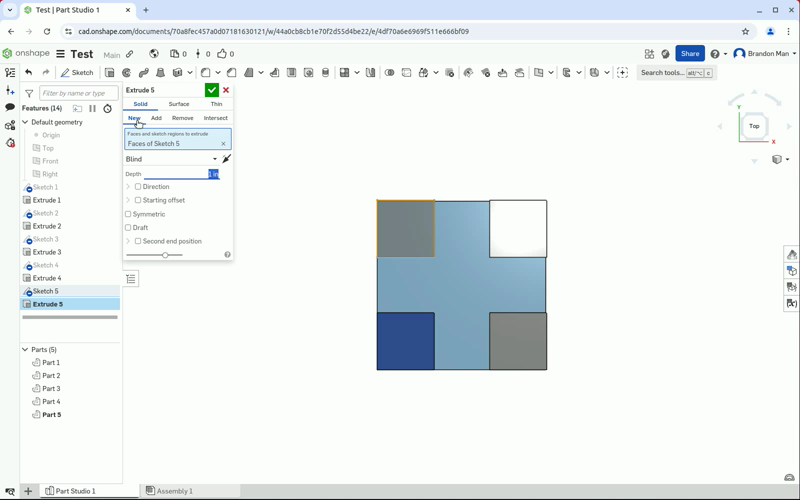
text(17.331)
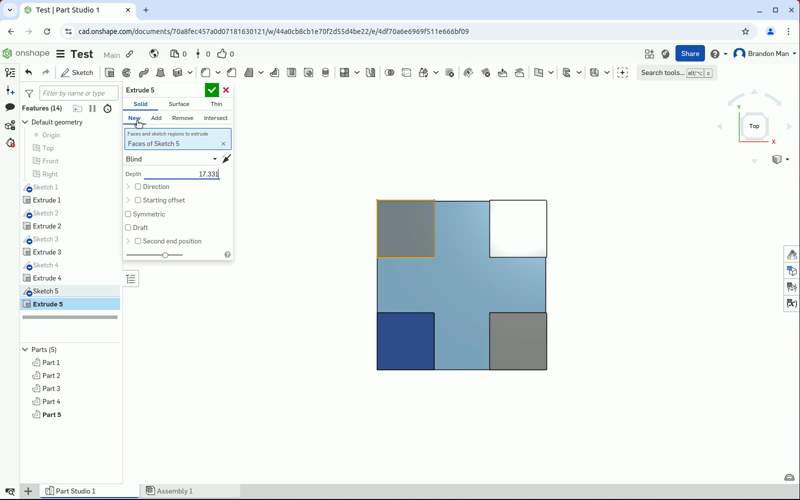
key(enter)
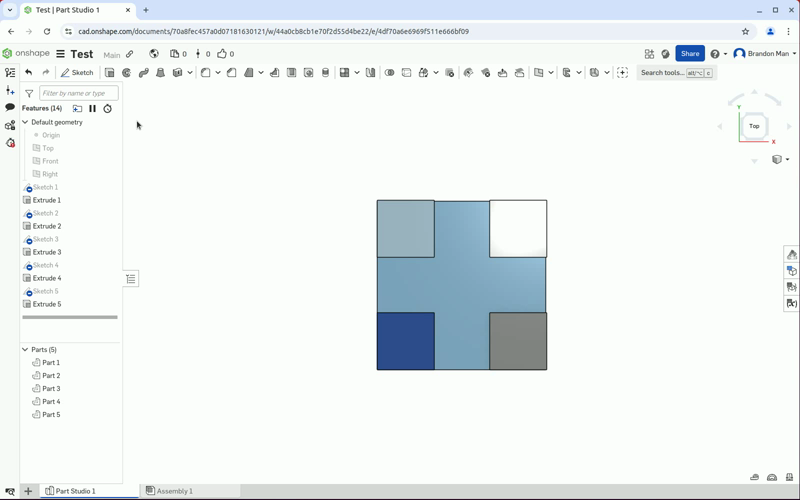
key(shift+h)
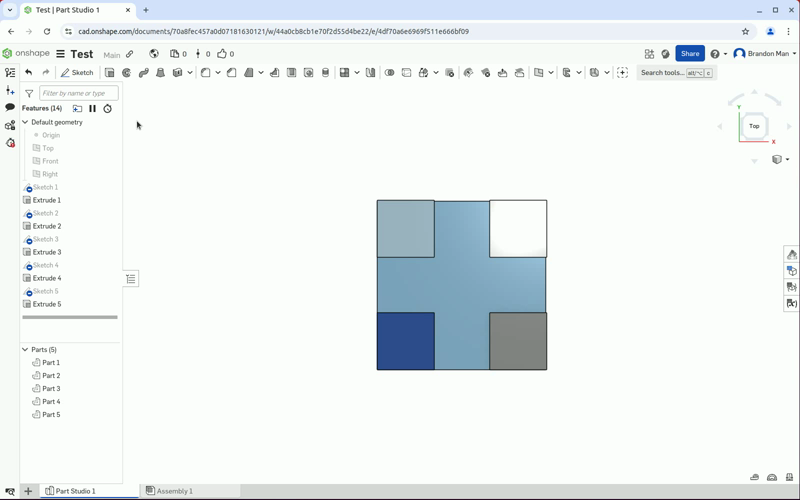
key(shift+h)
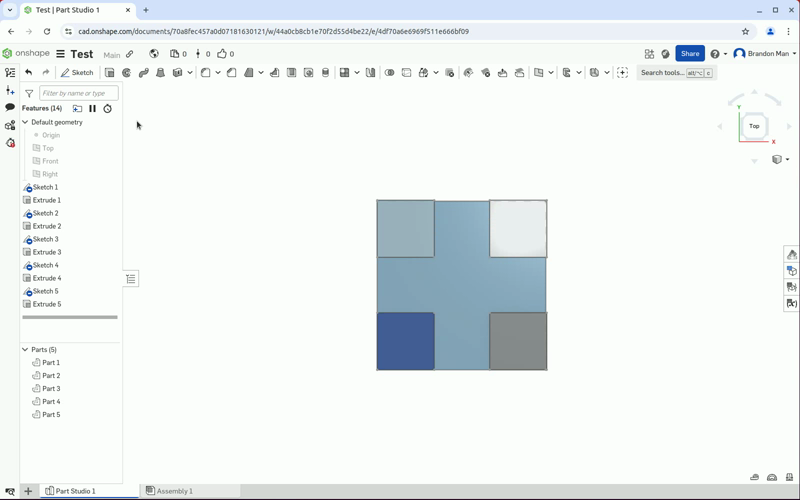
key(shift+7)
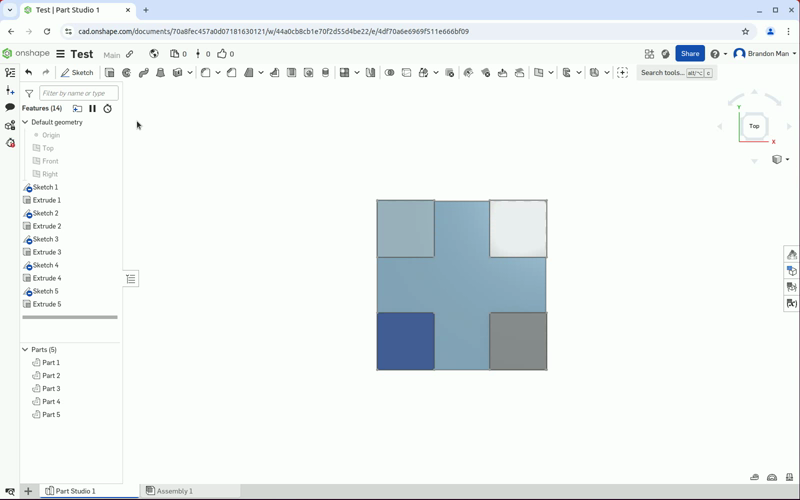
key(up, 3)
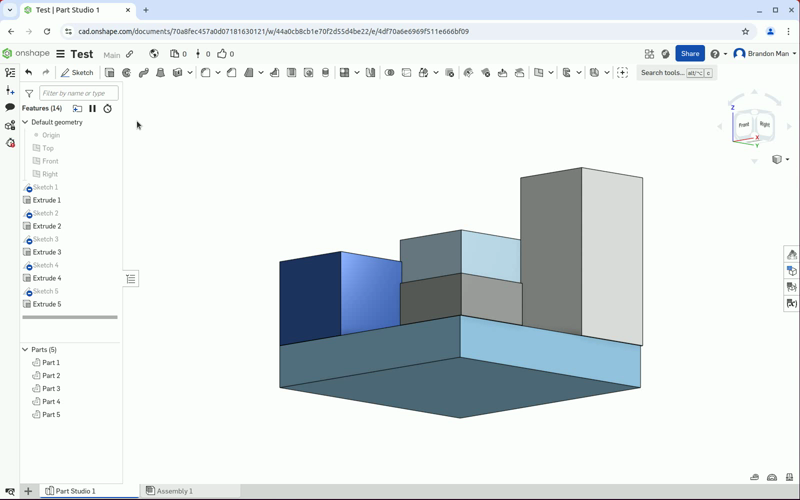
key(left, 3)
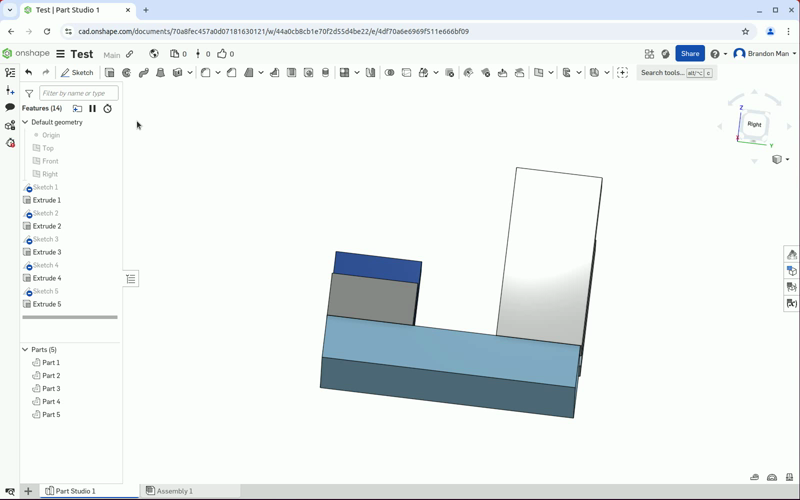
key(right, 3)
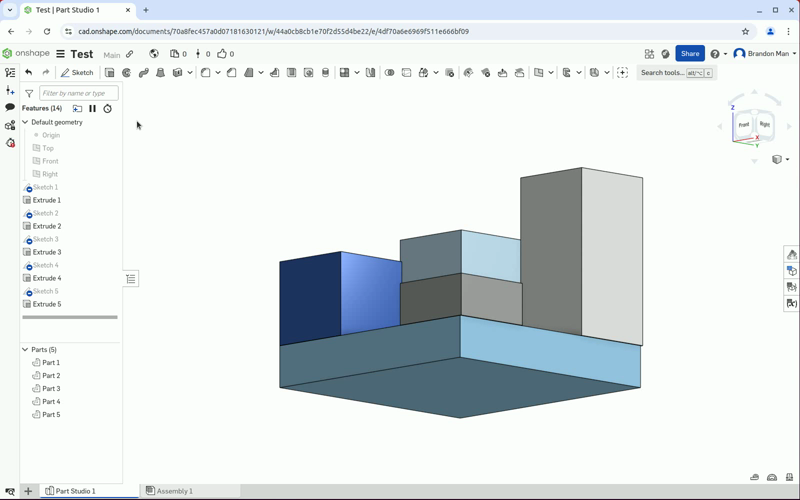
key(down, 3)
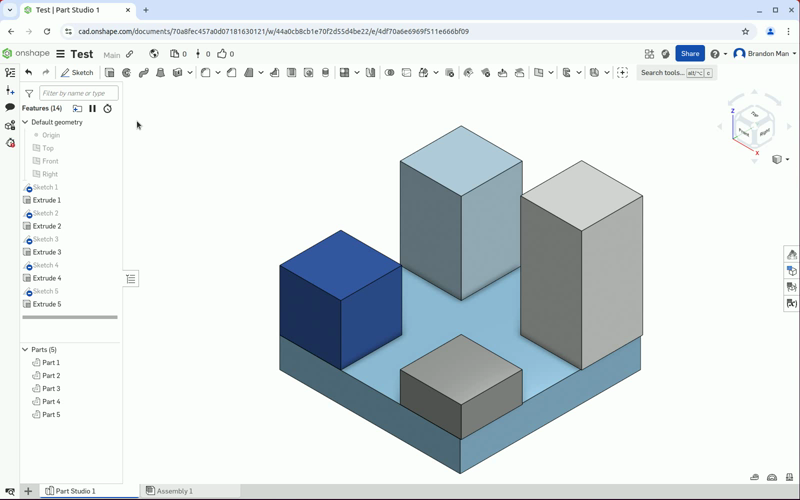
mouse_move(73, 189)
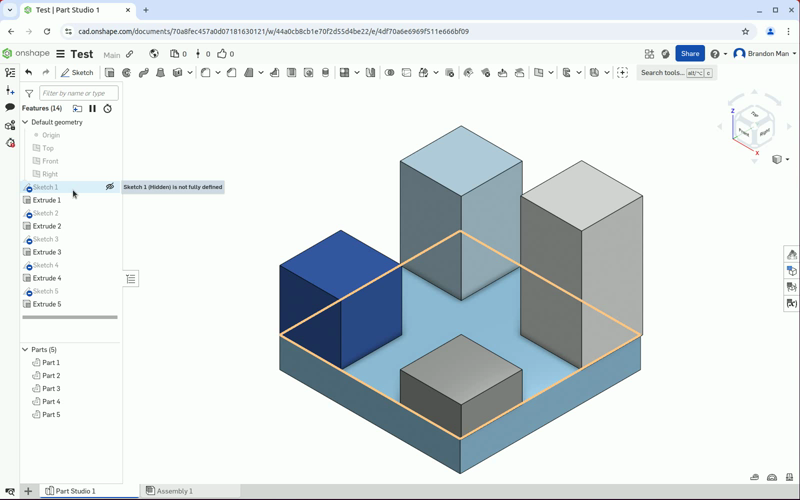
click(73, 189)